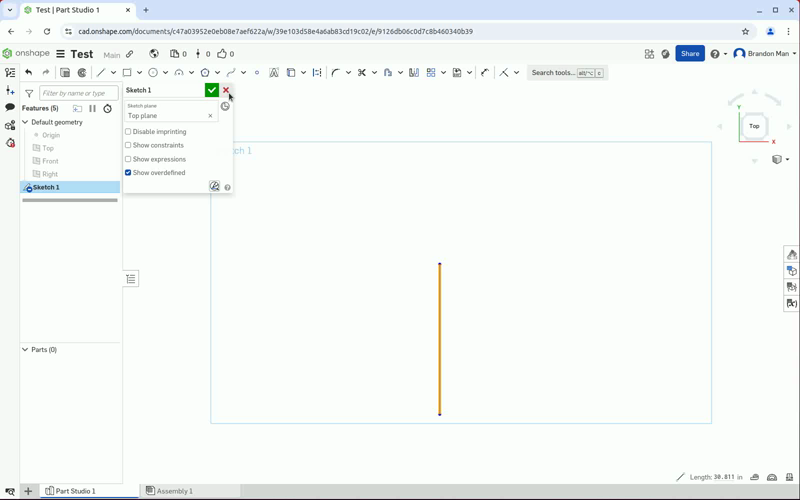
key(shift+h)
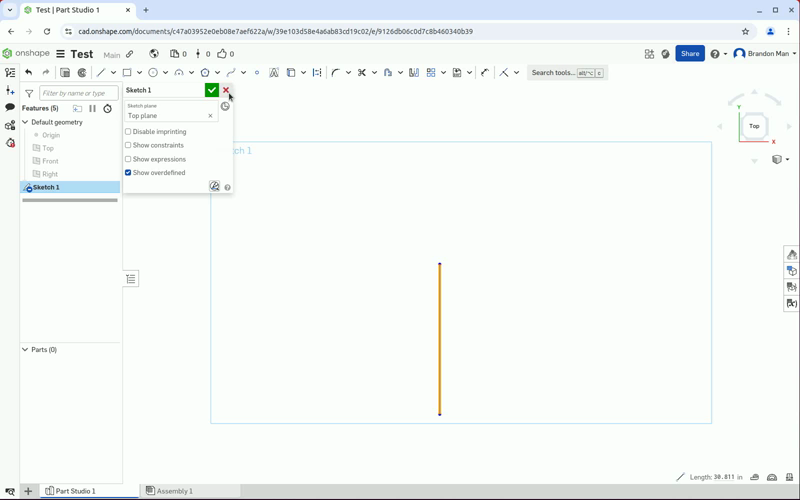
key(shift+s)
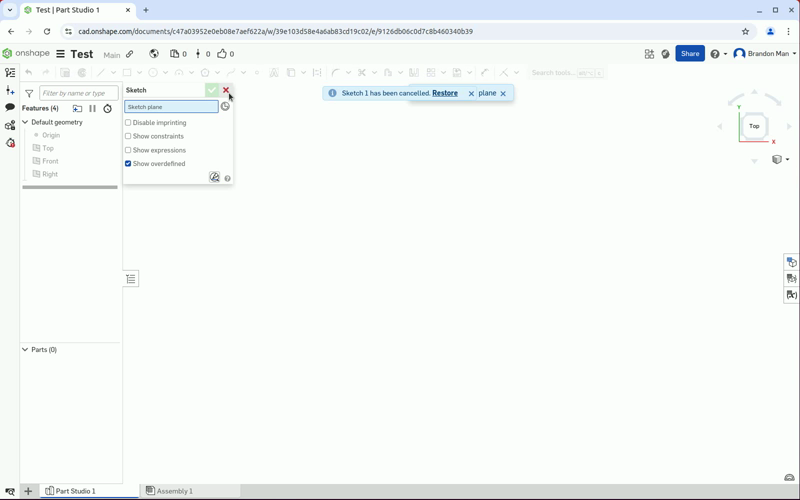
mouse_move(73, 150)
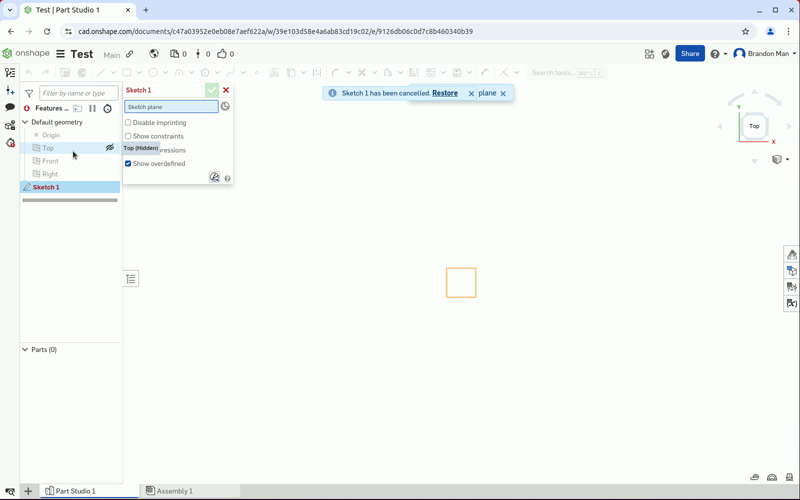
click(73, 150)
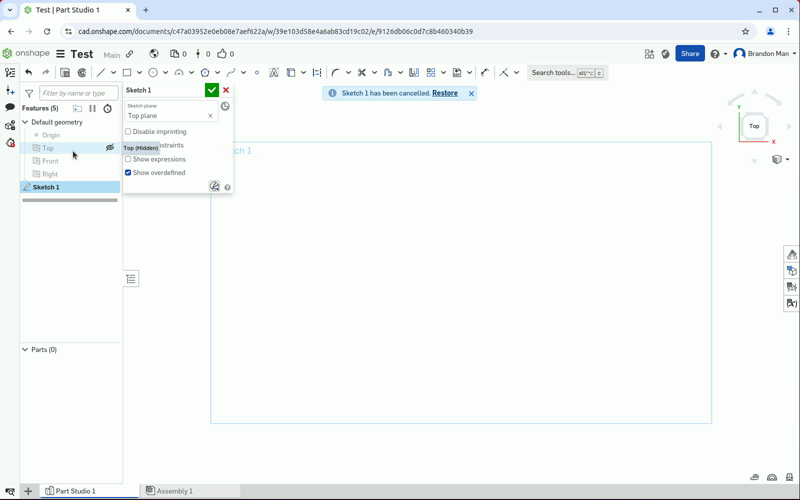
mouse_move(73, 352)
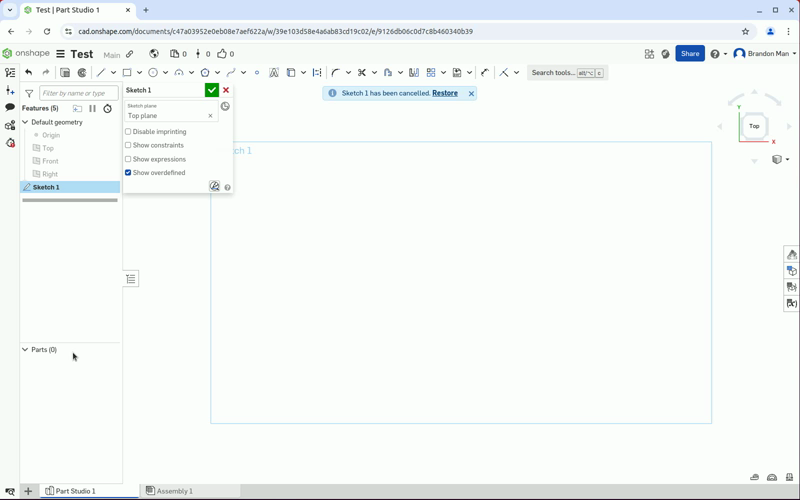
key(y)
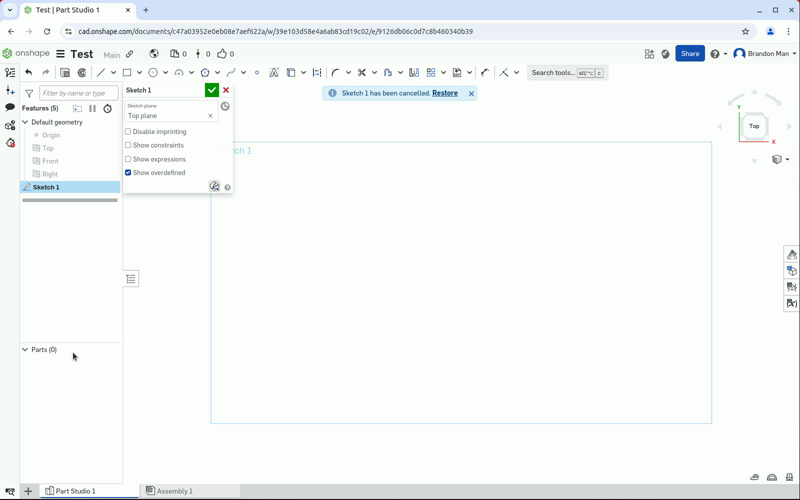
key(l)
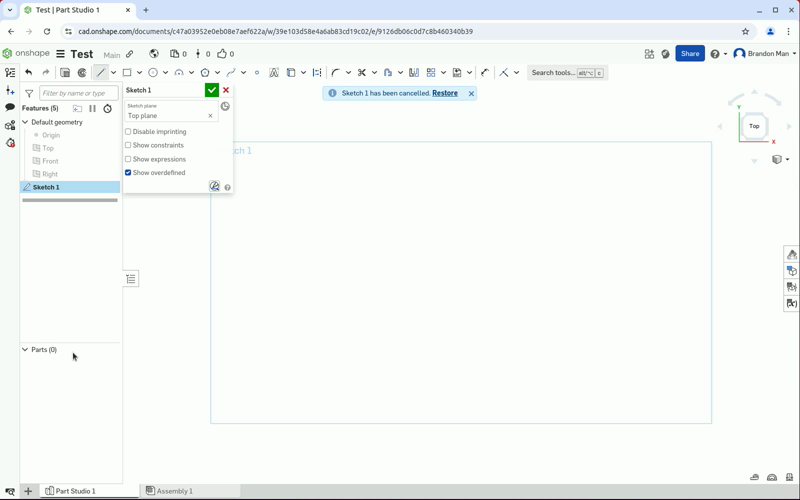
key_down(shift)
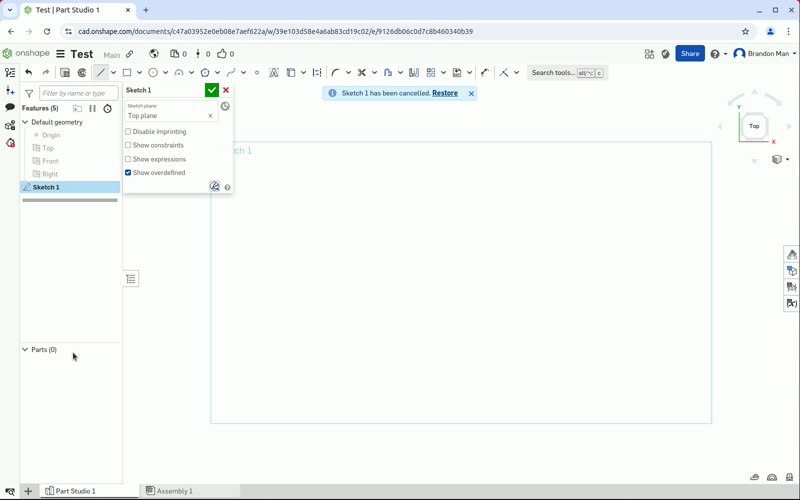
mouse_move(460, 251)
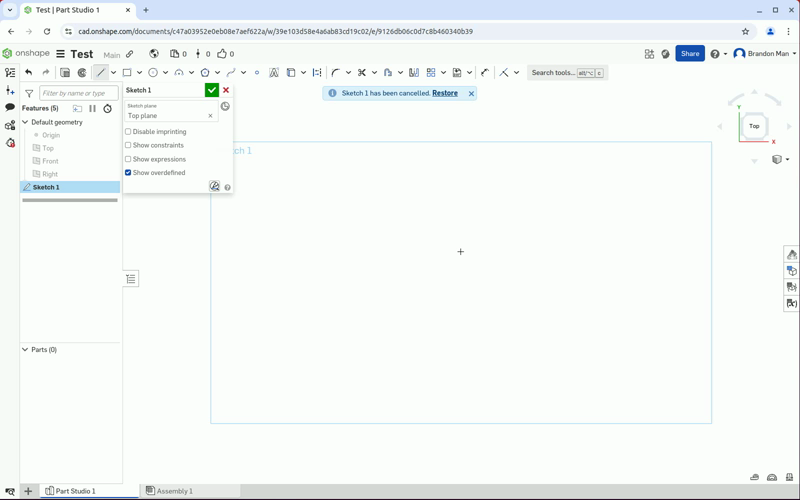
click(460, 251)
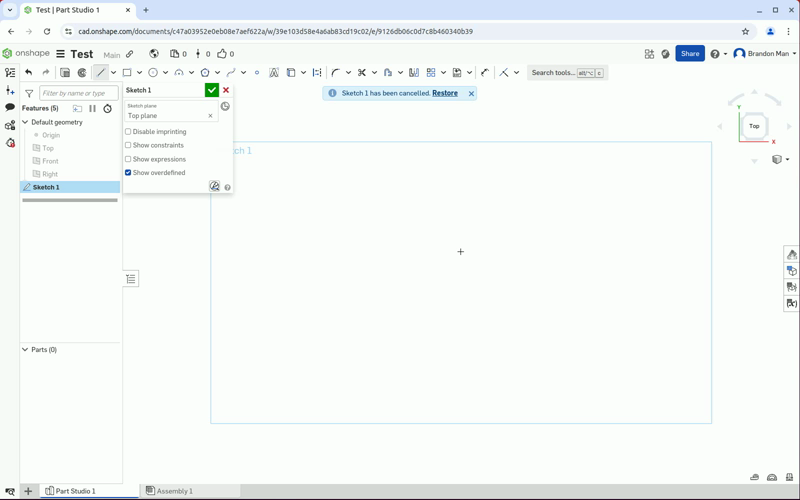
key_up(shift)
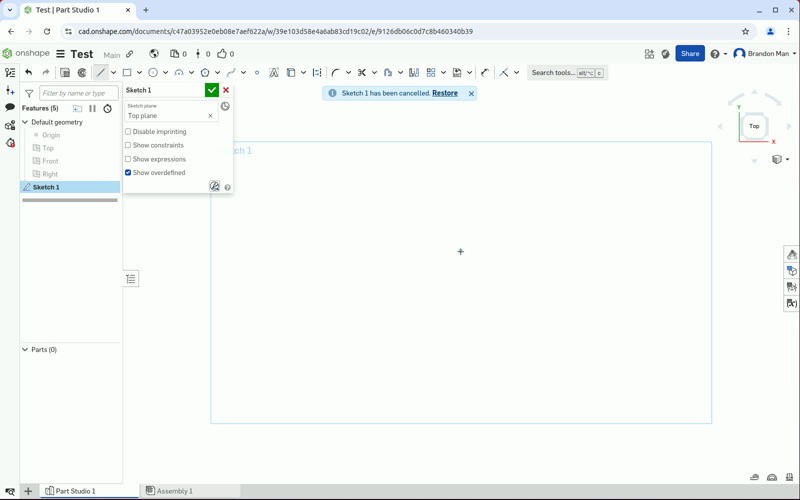
key_down(shift)
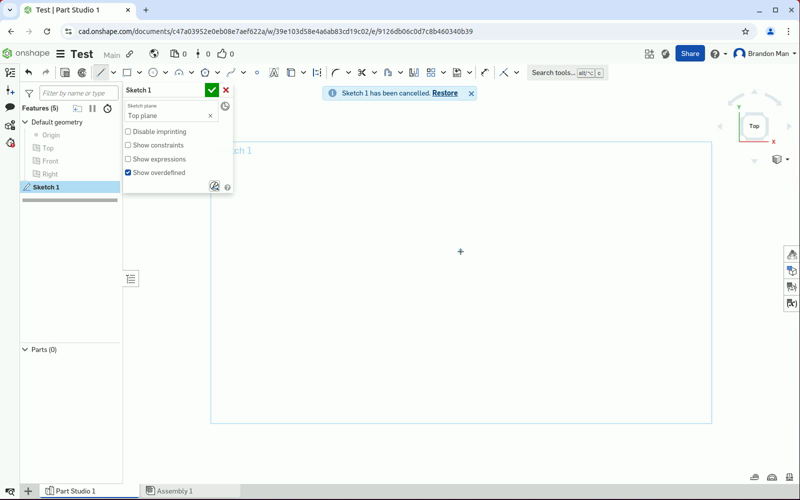
mouse_move(490, 251)
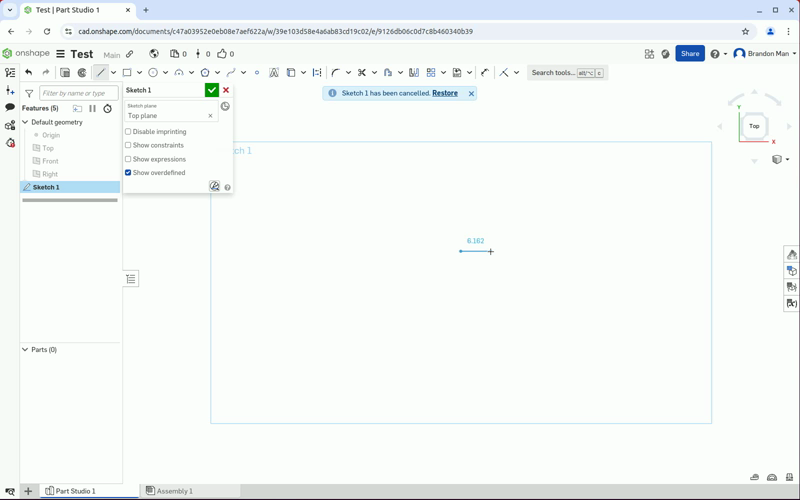
mouse_move(461, 251)
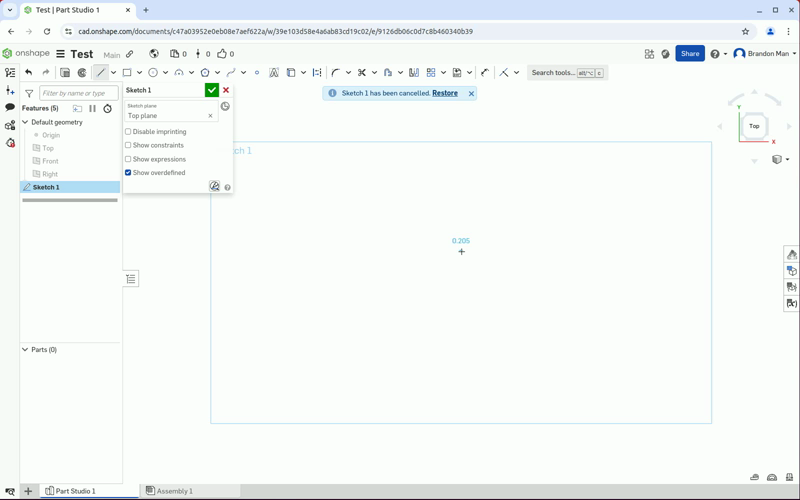
scroll(6)
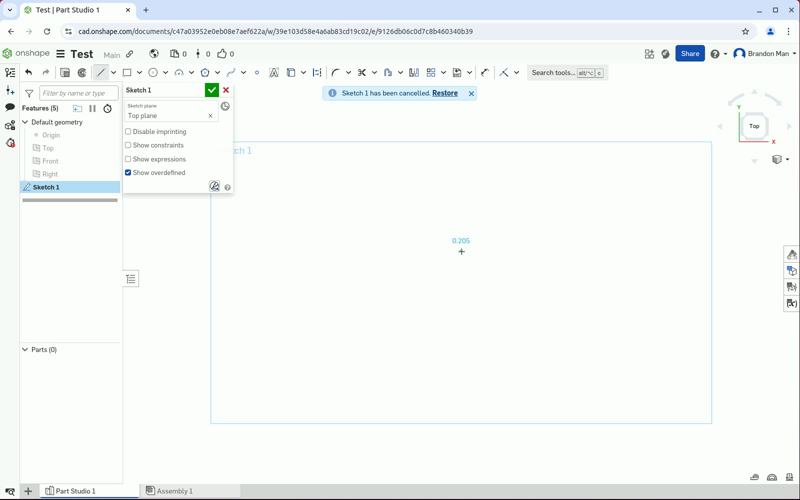
scroll(6)
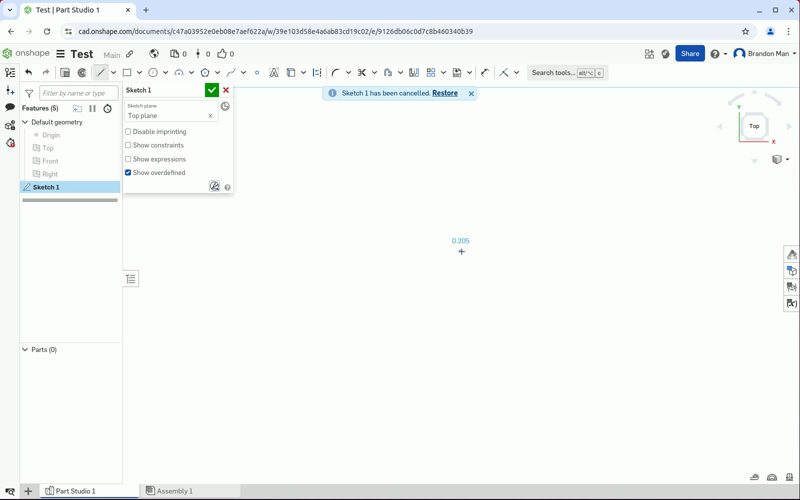
scroll(6)
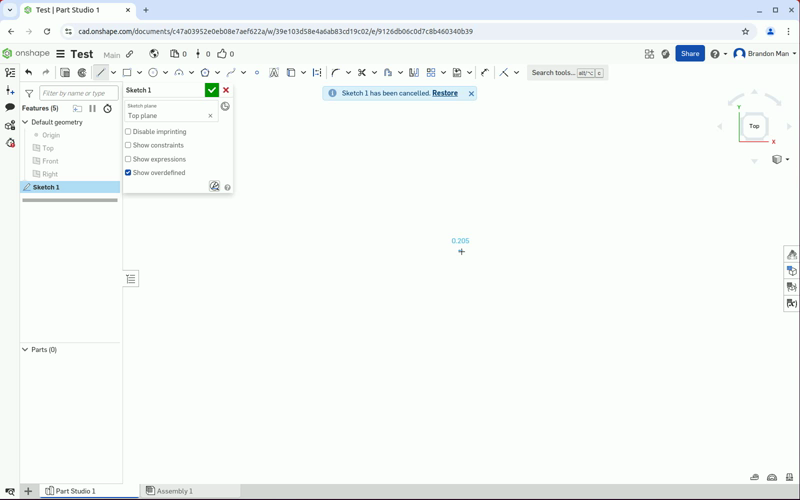
scroll(6)
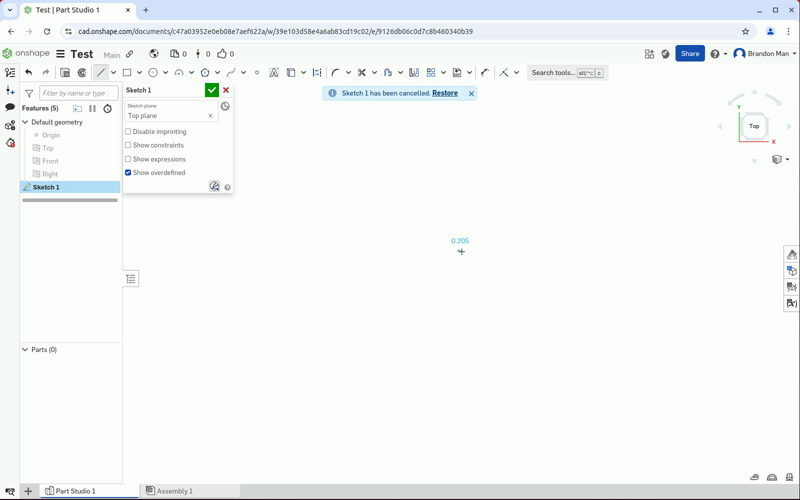
scroll(6)
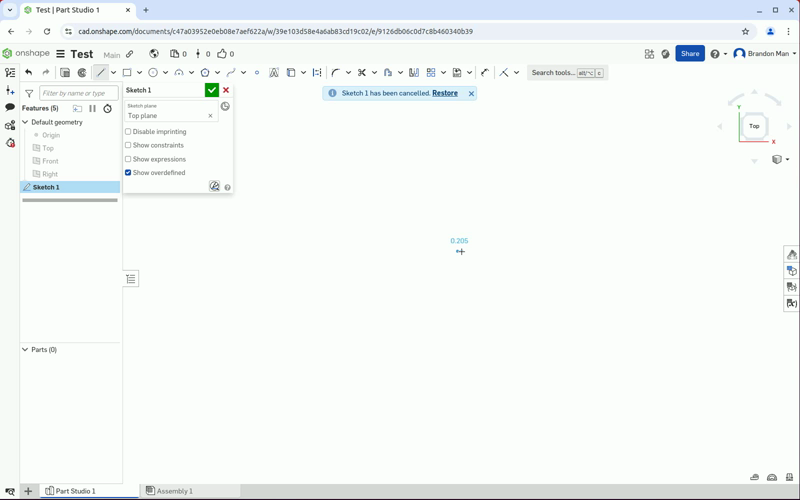
scroll(6)
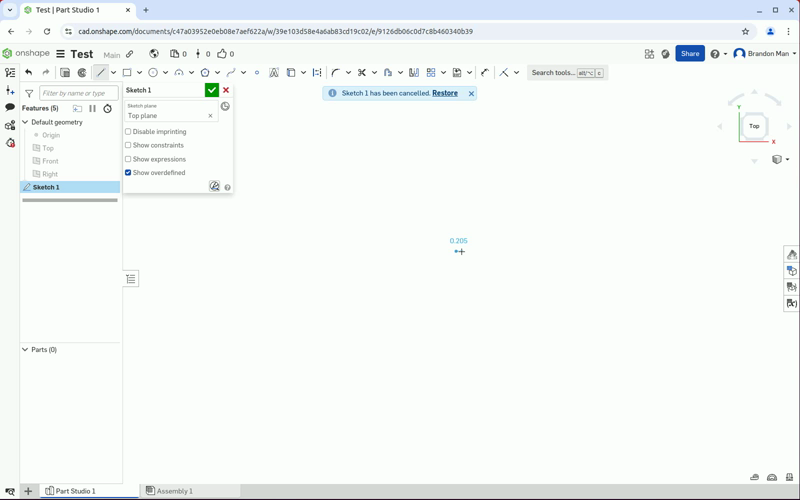
scroll(6)
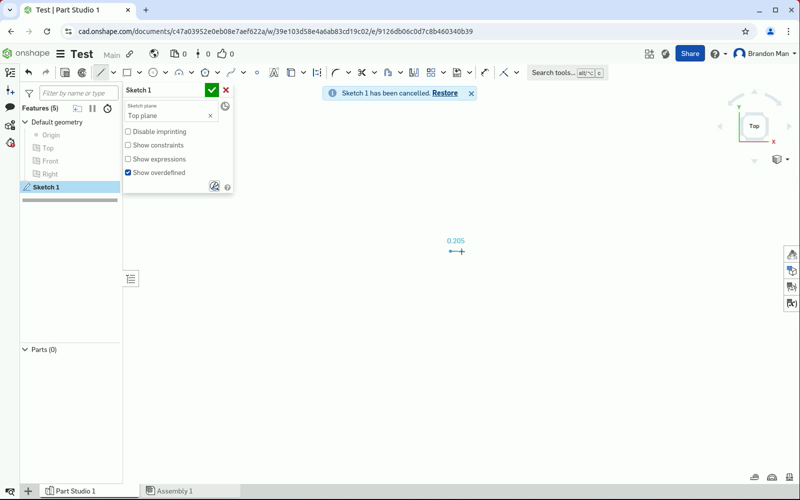
click(461, 251)
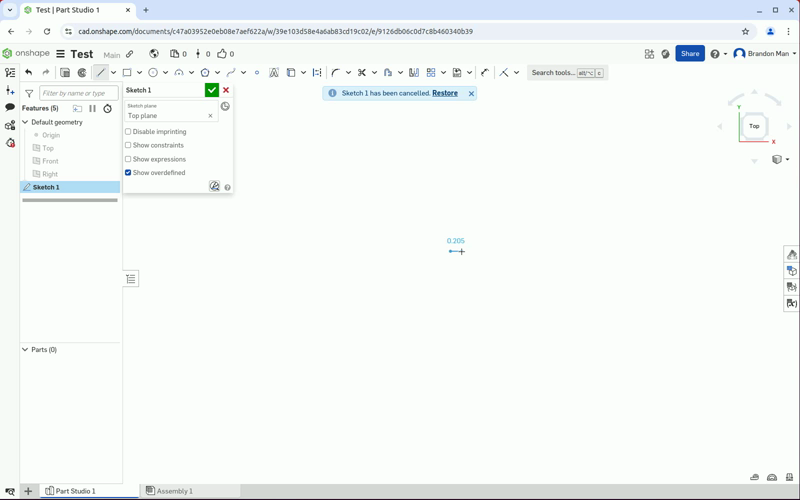
scroll(-6)
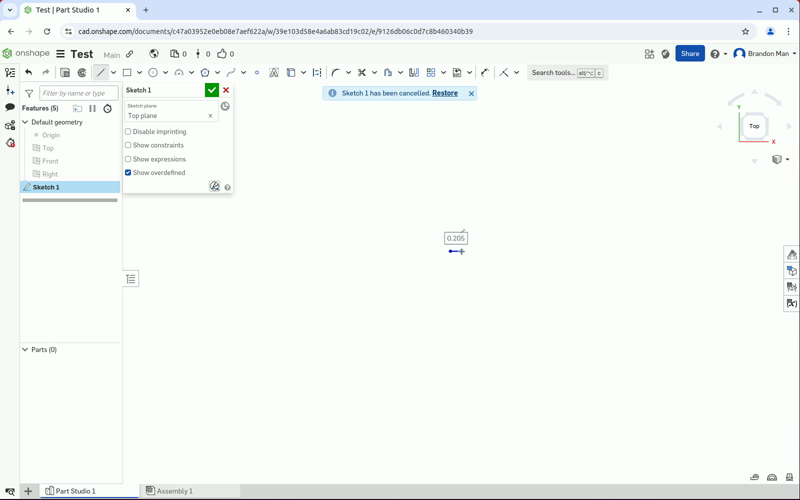
scroll(-6)
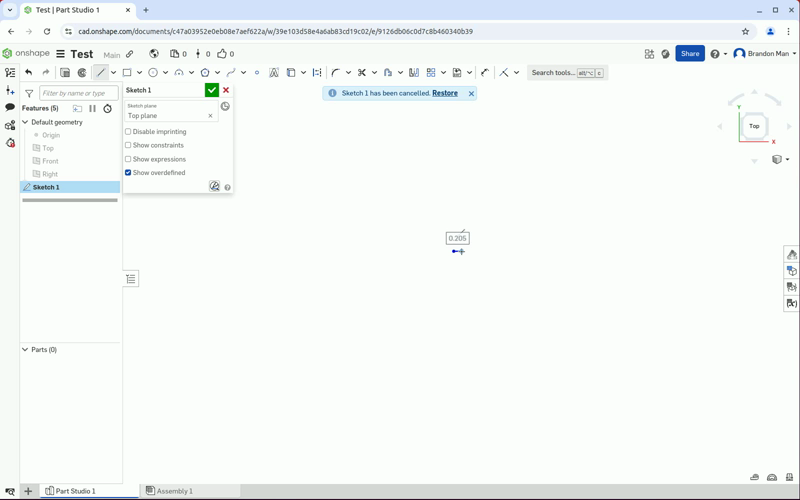
scroll(-6)
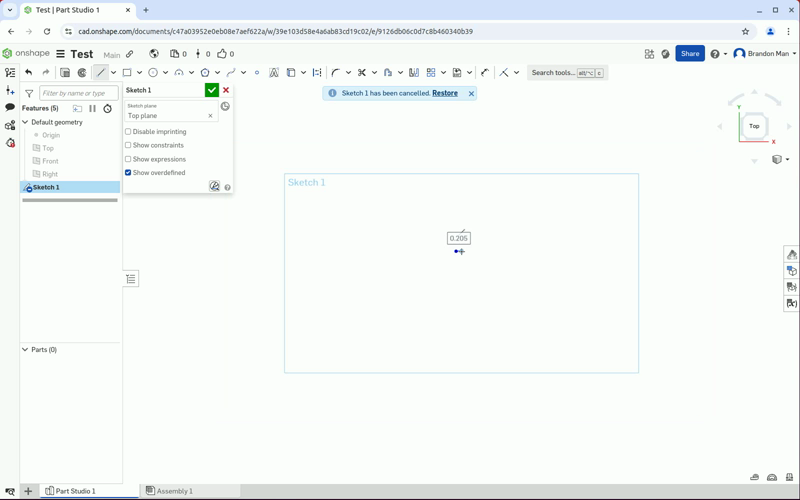
scroll(-6)
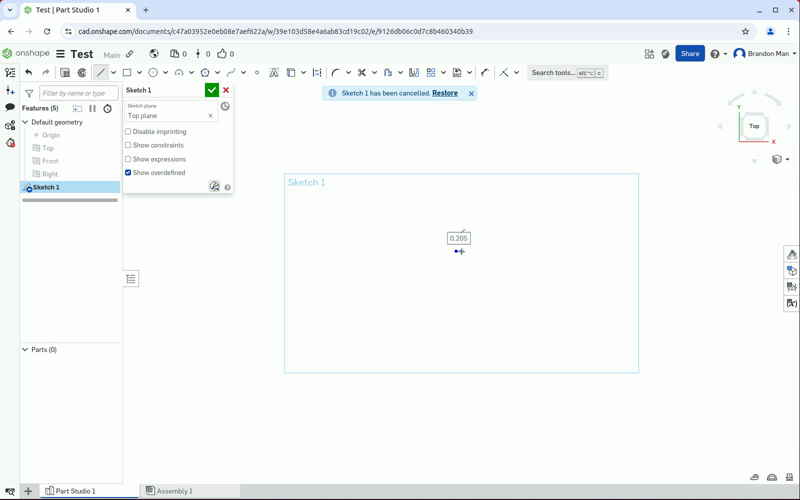
scroll(-6)
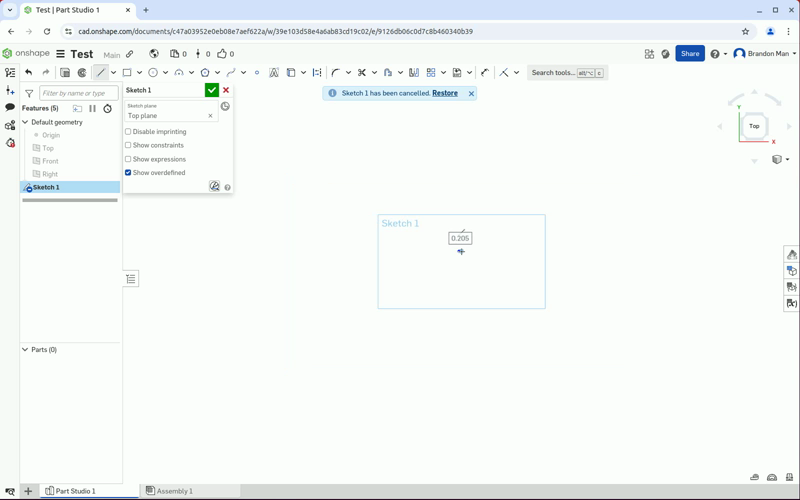
scroll(-6)
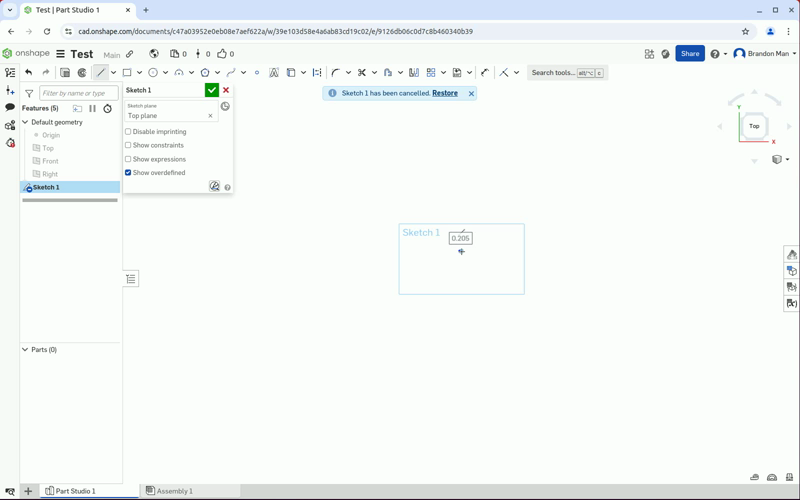
scroll(-6)
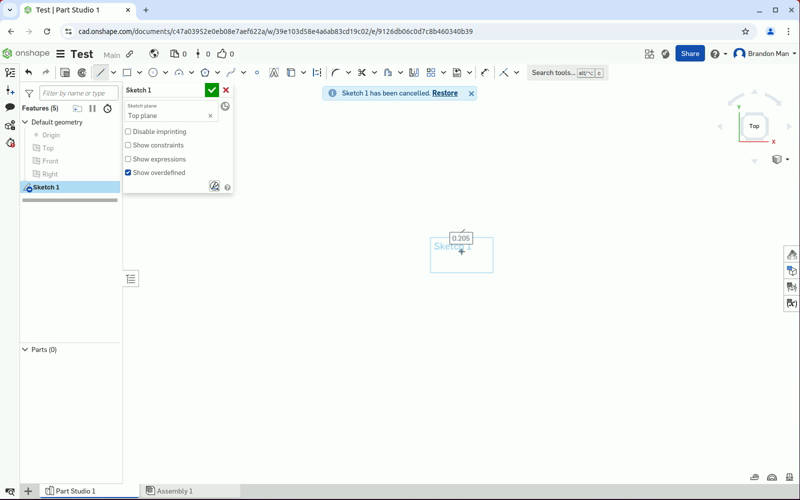
key_up(shift)
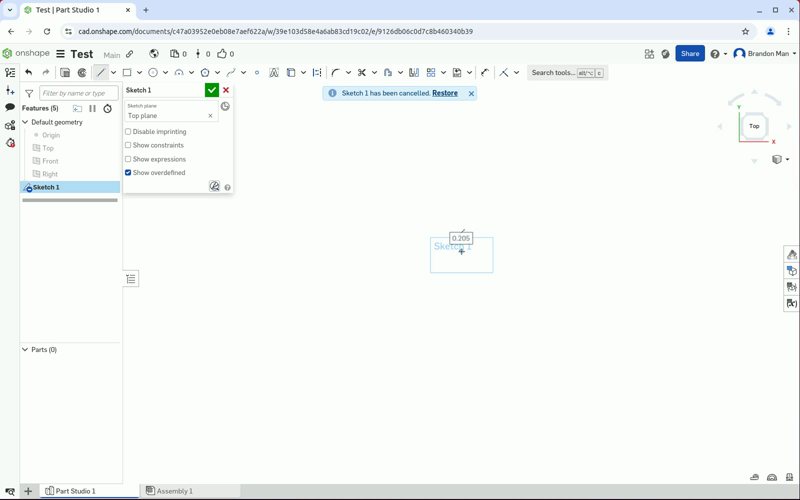
key_down(shift)
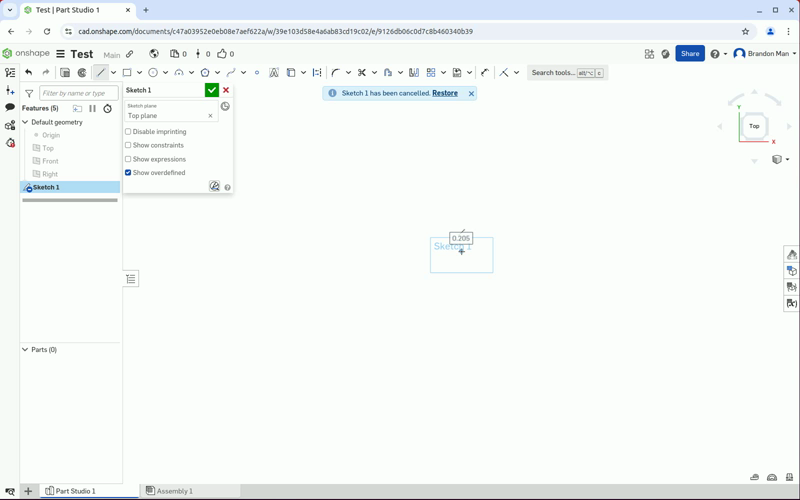
mouse_move(573, 187)
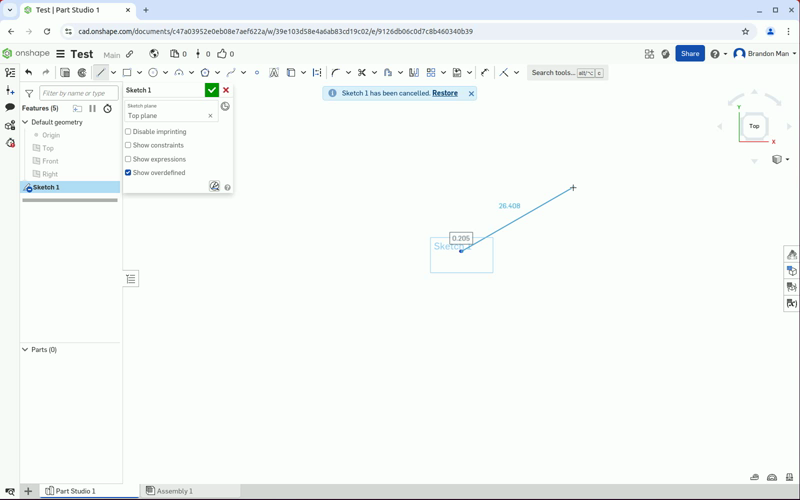
click(573, 187)
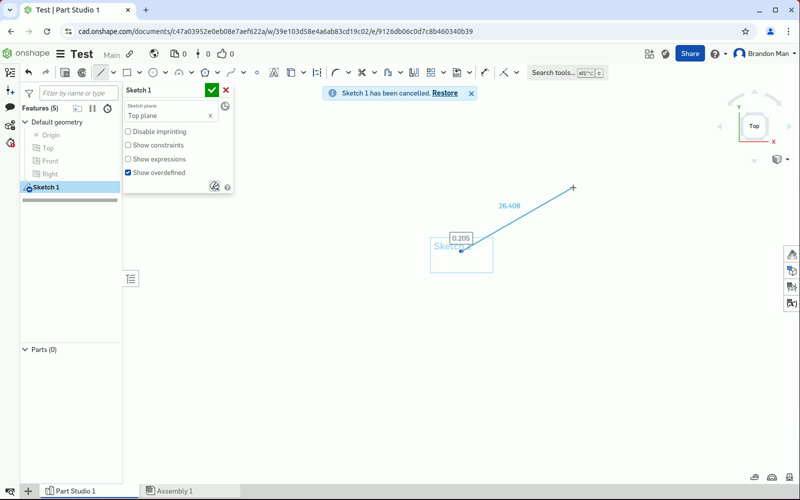
key_up(shift)
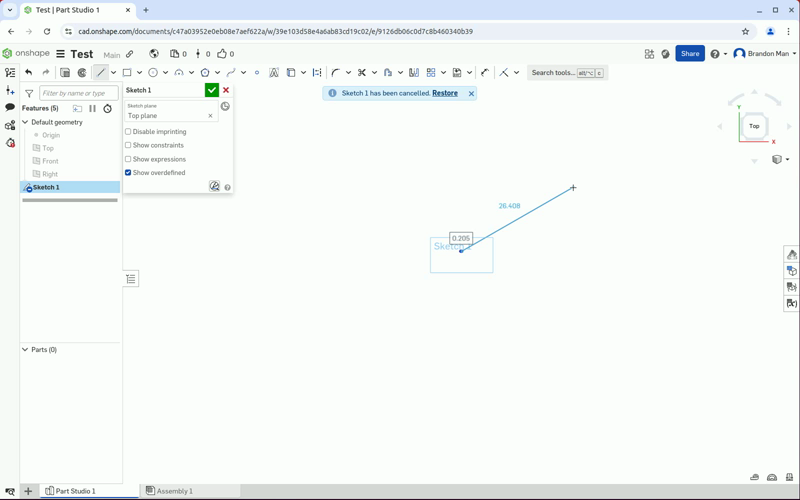
key_down(shift)
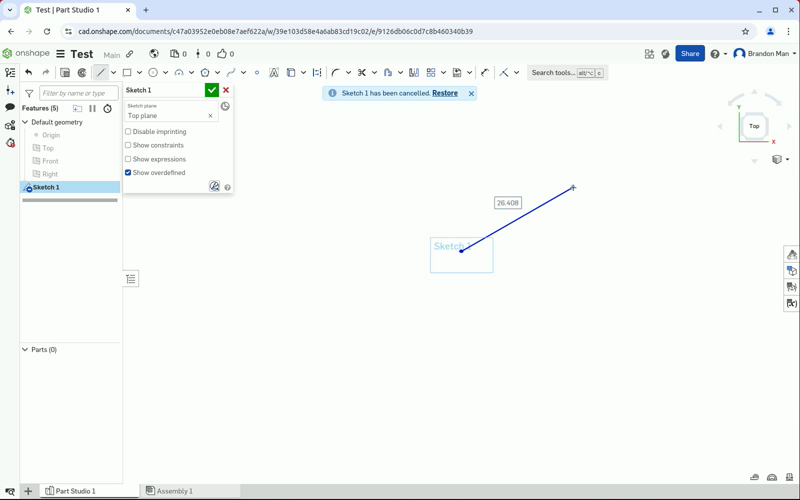
mouse_move(589, 187)
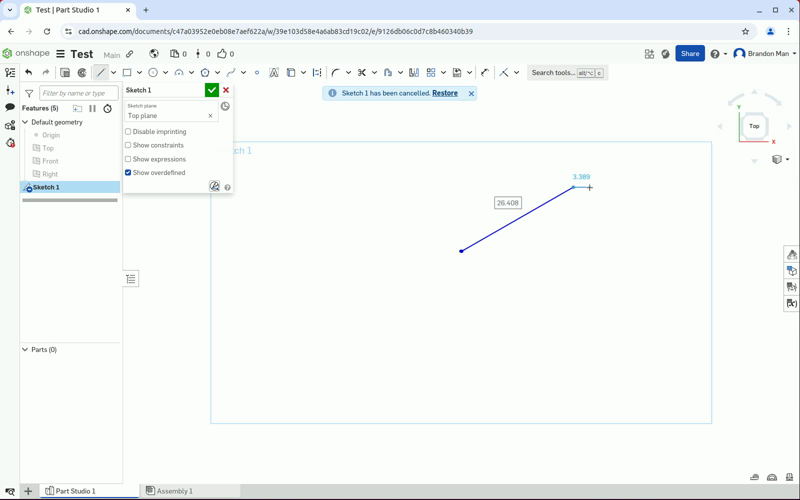
mouse_move(572, 186)
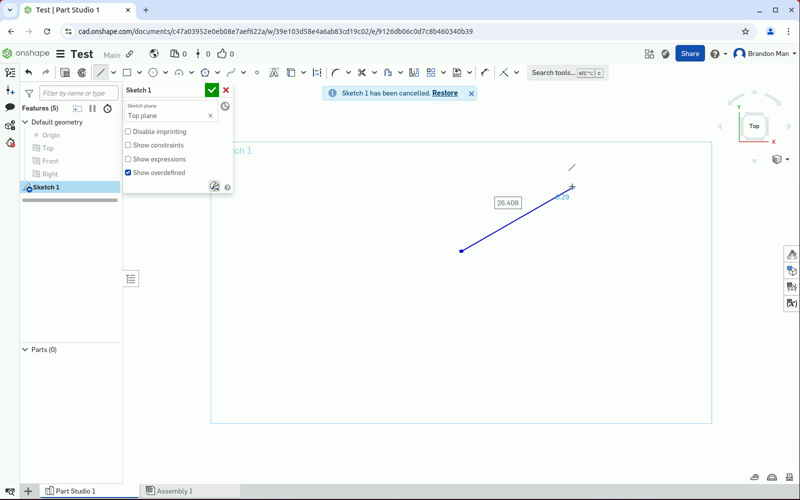
scroll(6)
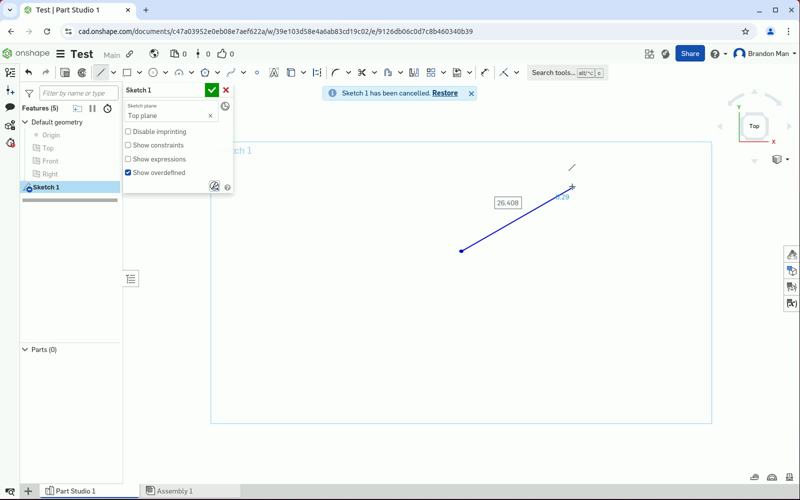
scroll(6)
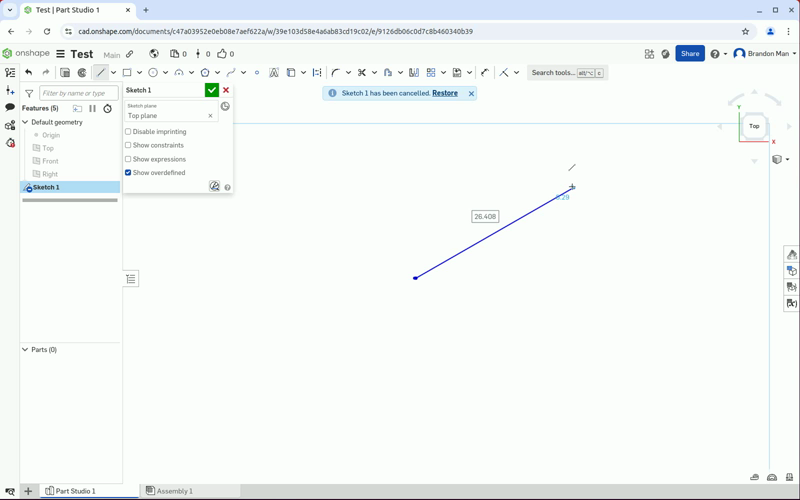
scroll(6)
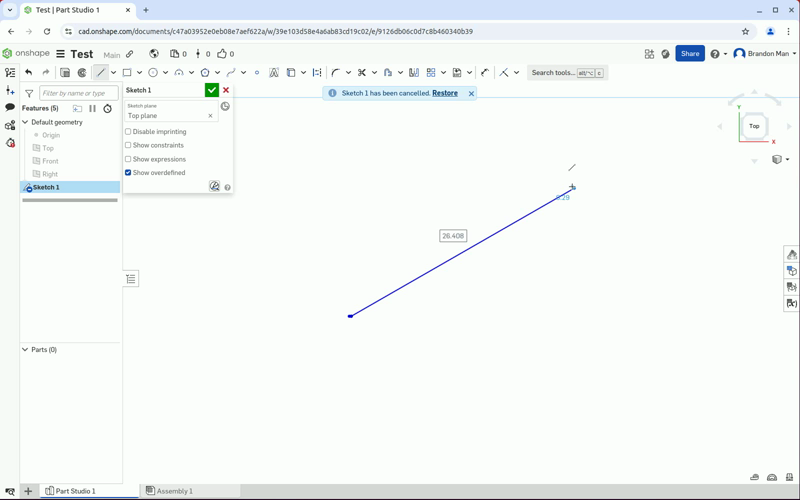
scroll(6)
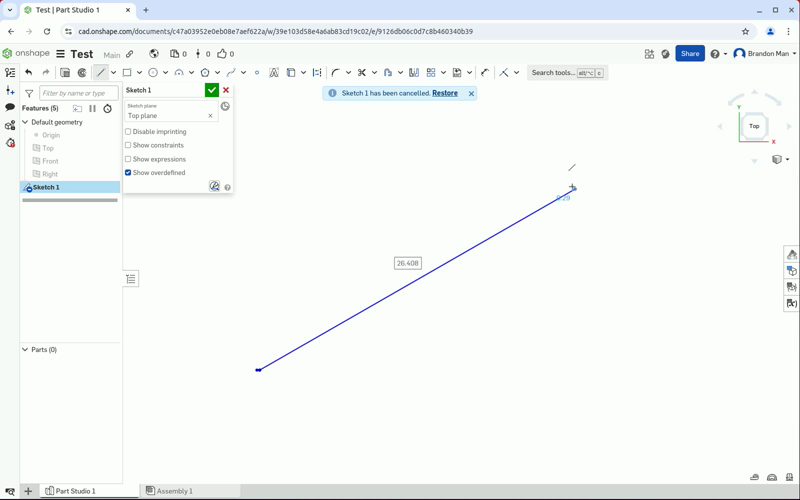
scroll(6)
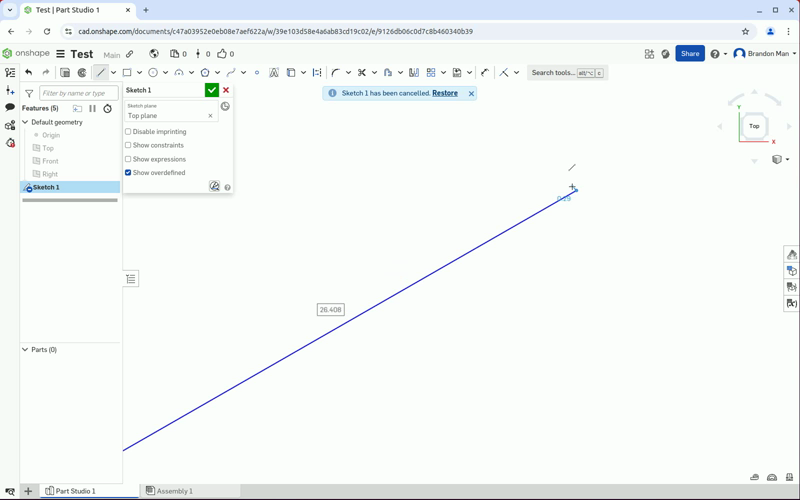
scroll(6)
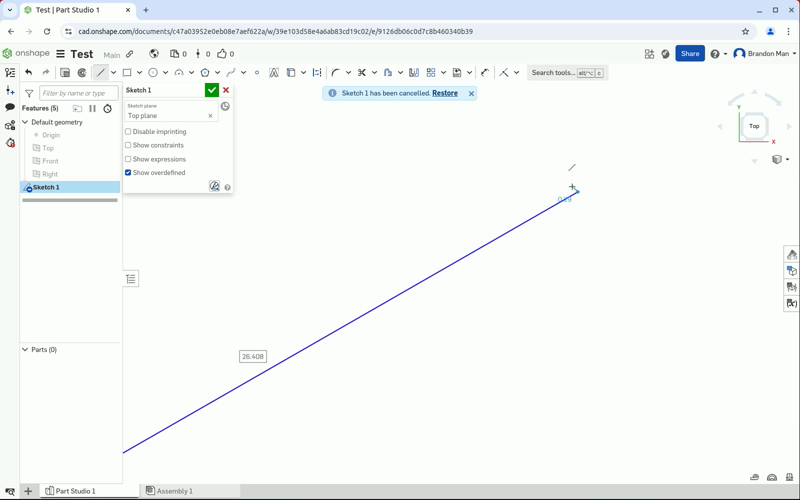
scroll(6)
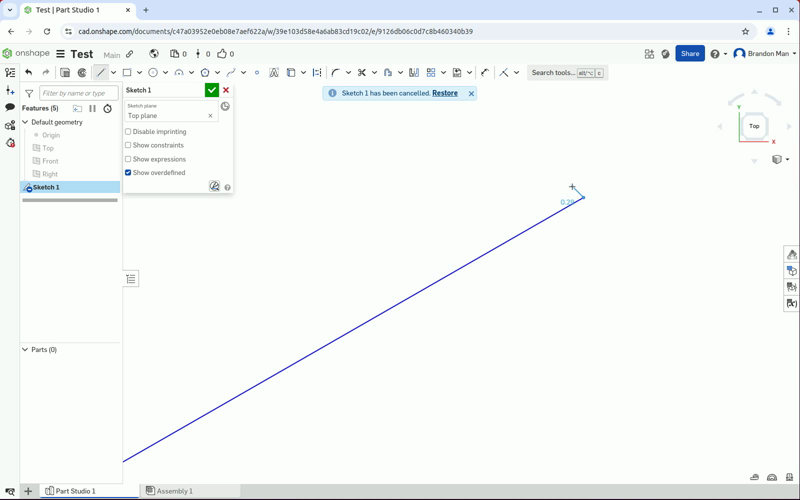
click(572, 186)
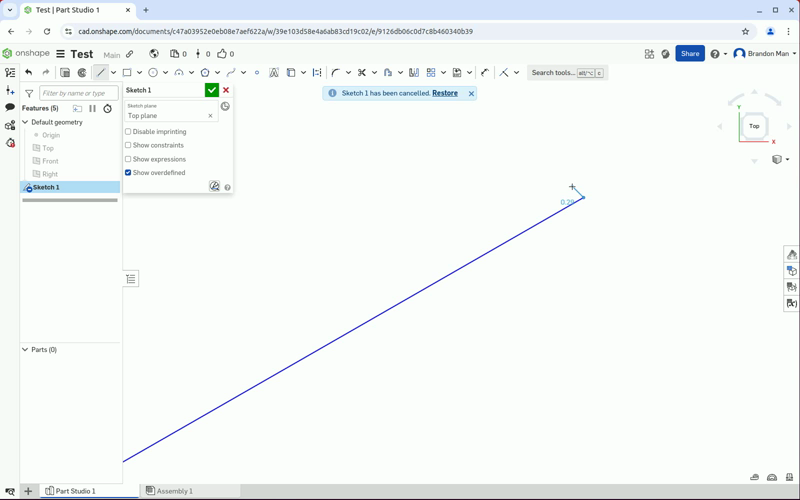
scroll(-6)
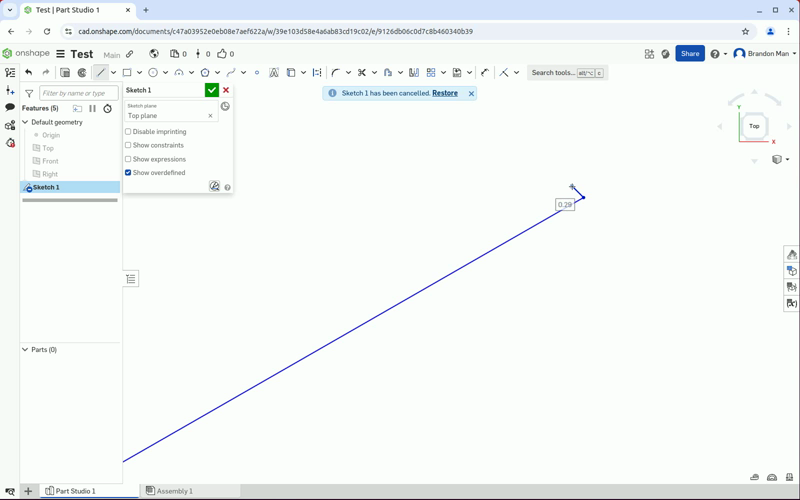
scroll(-6)
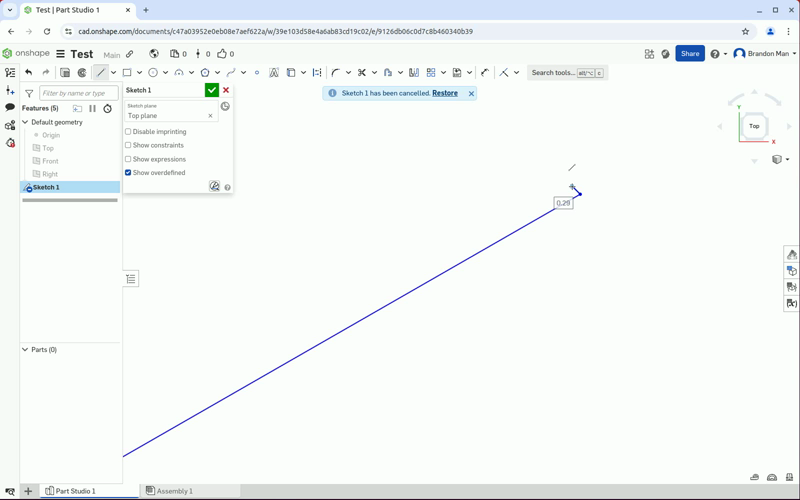
scroll(-6)
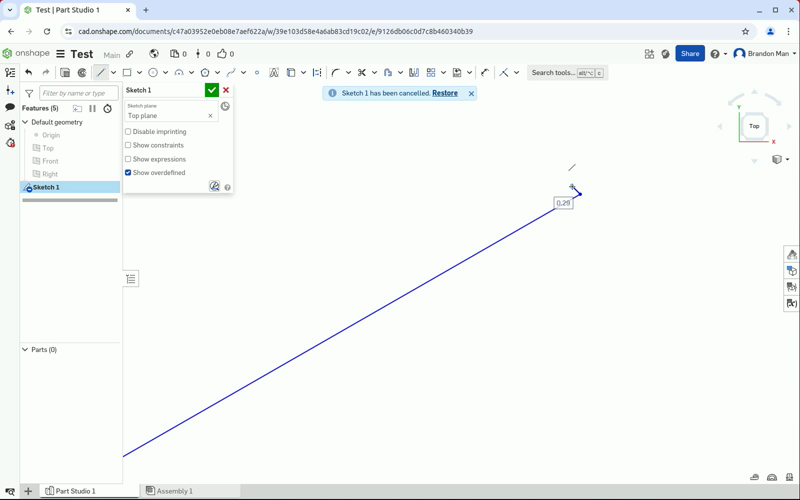
scroll(-6)
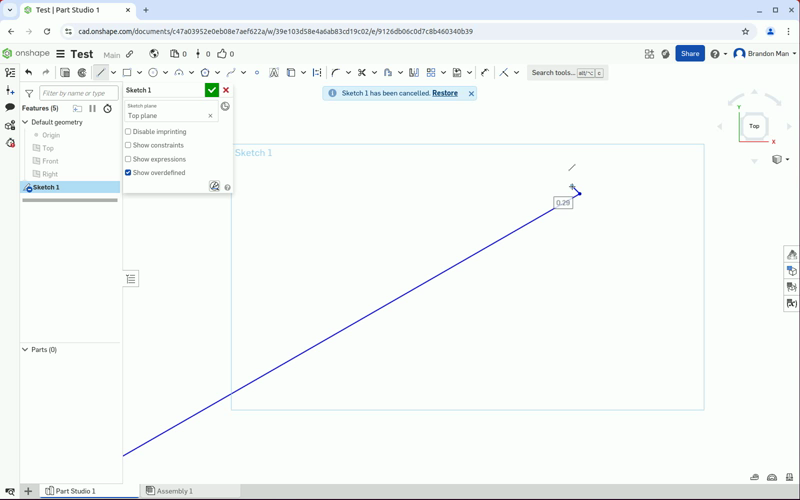
scroll(-6)
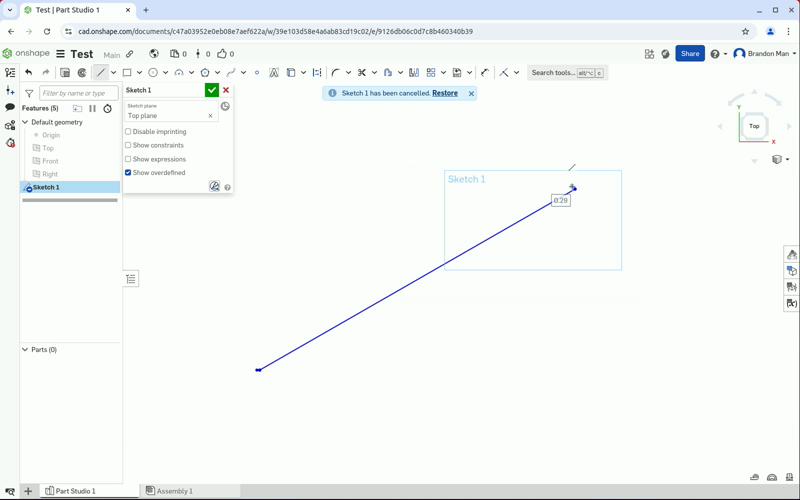
scroll(-6)
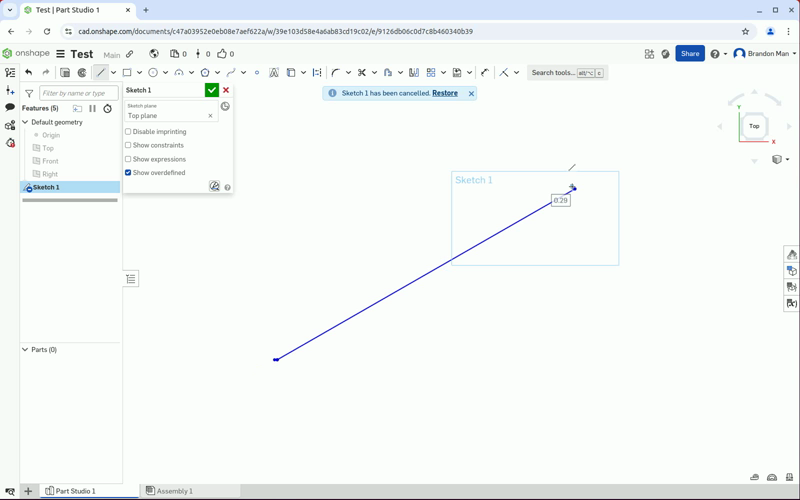
scroll(-6)
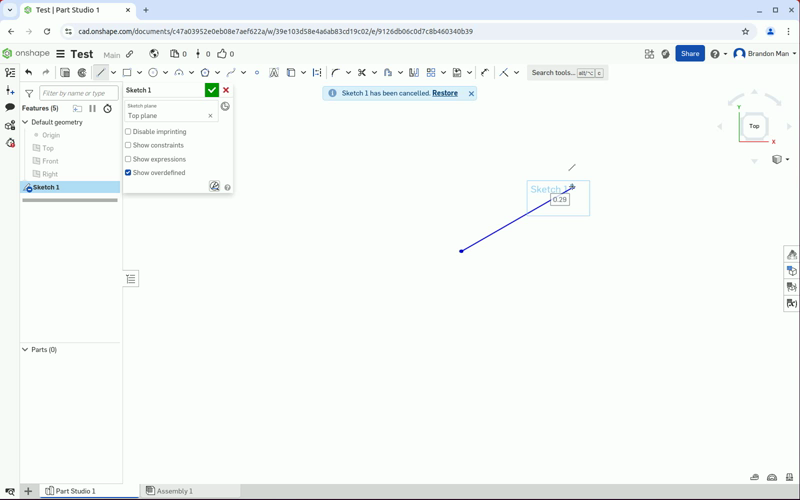
key_up(shift)
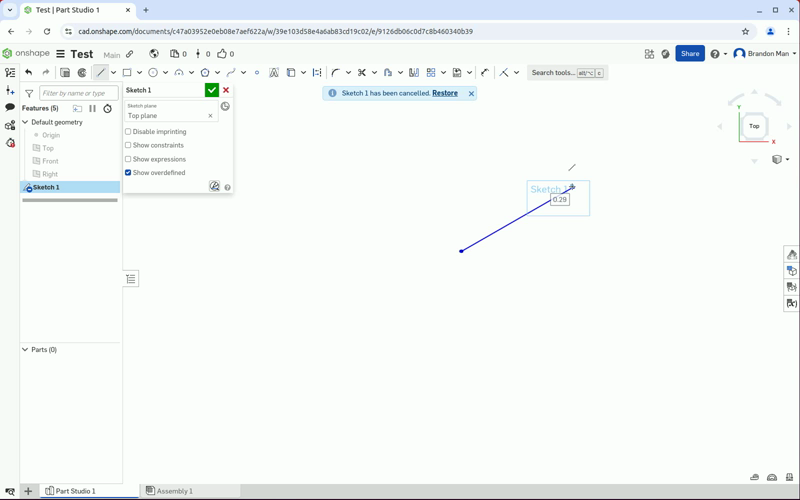
key_down(shift)
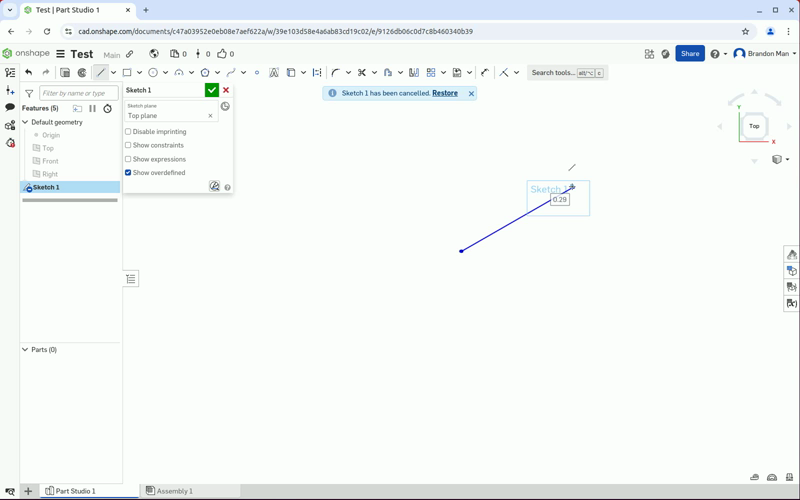
mouse_move(460, 250)
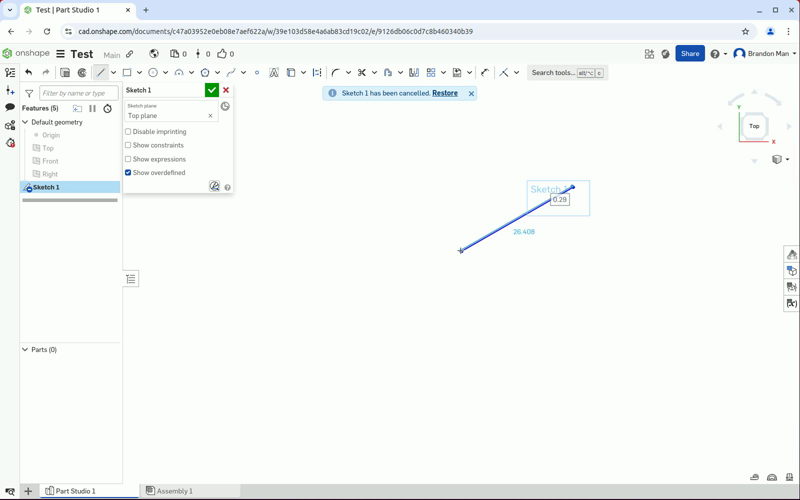
scroll(6)
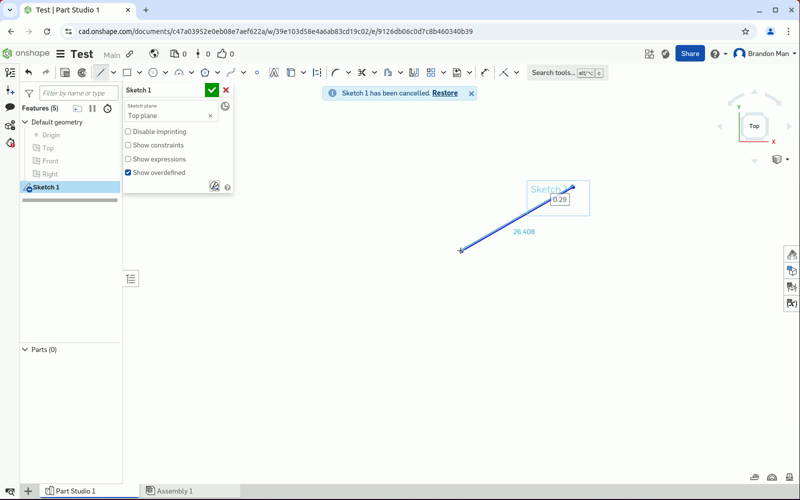
scroll(6)
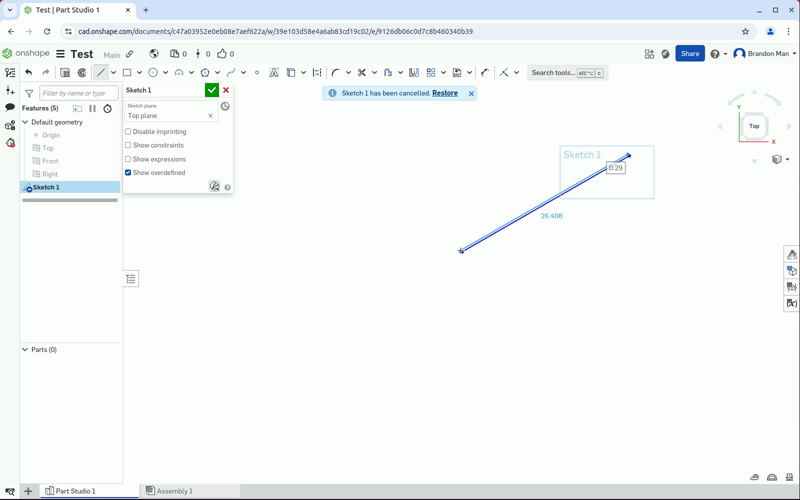
scroll(6)
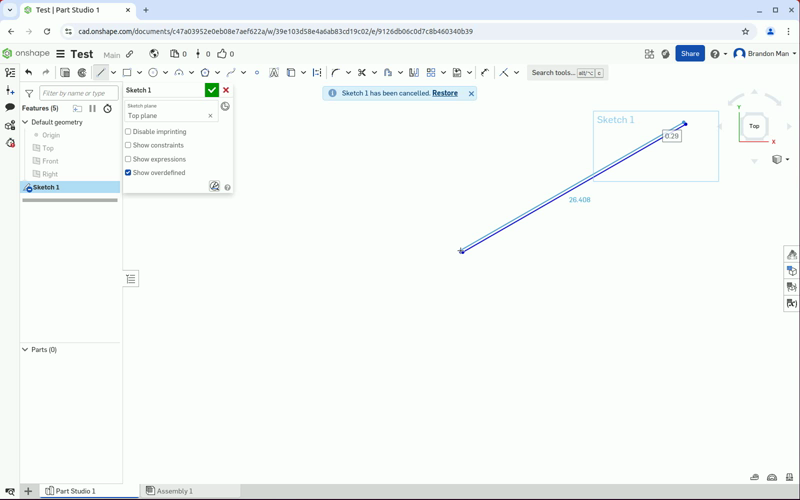
scroll(6)
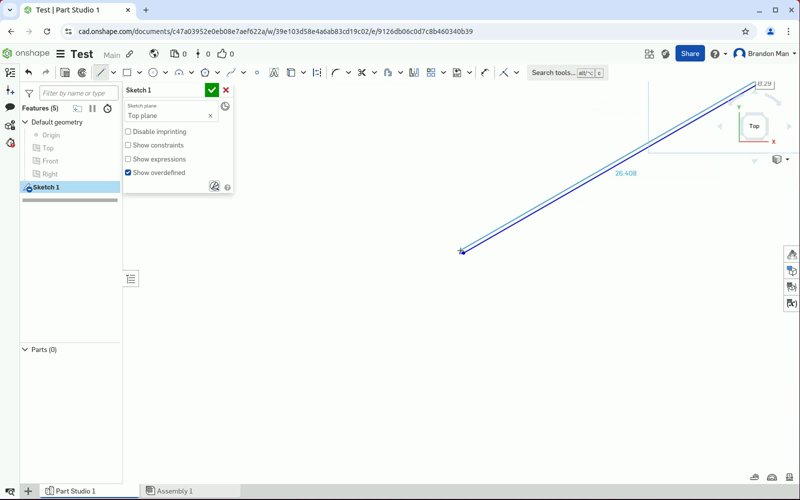
scroll(6)
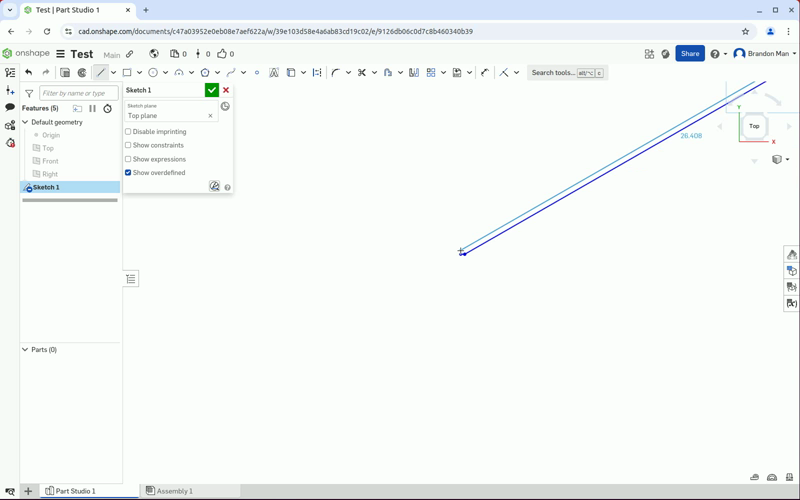
scroll(6)
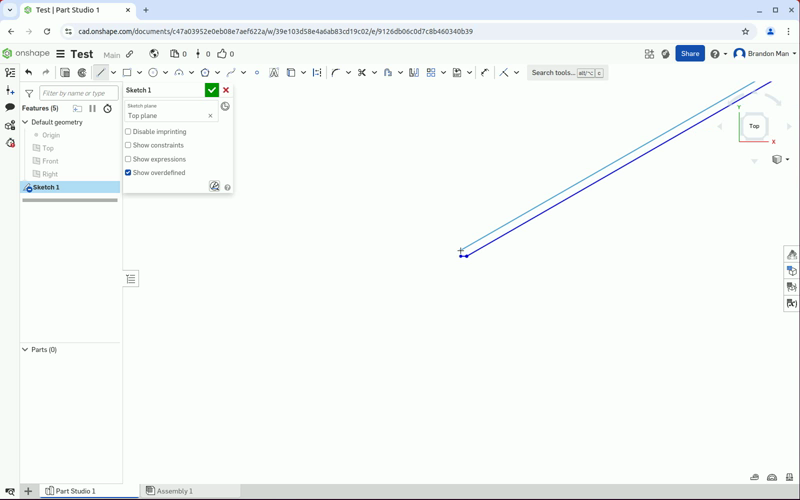
scroll(6)
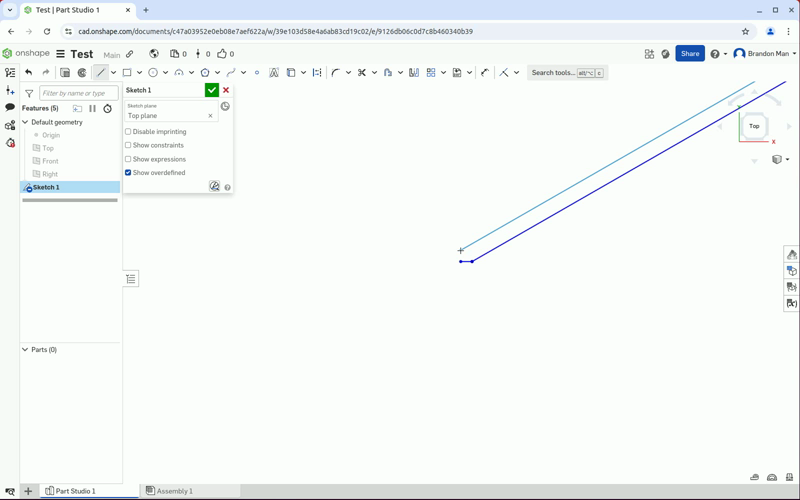
click(460, 250)
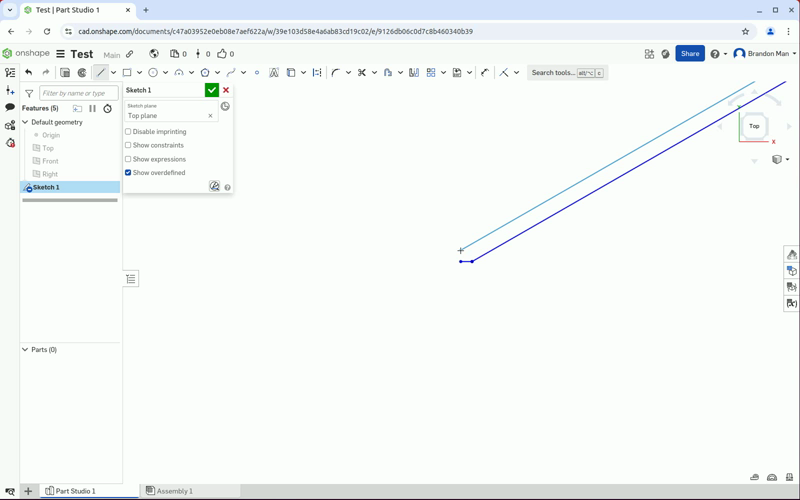
scroll(-6)
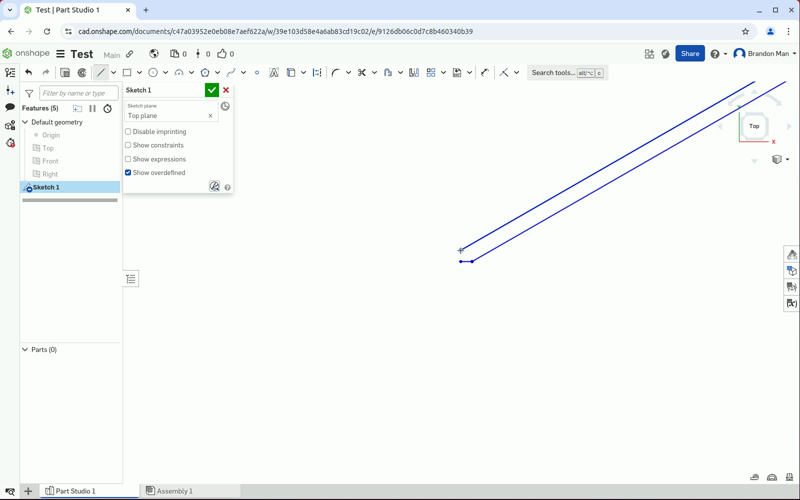
scroll(-6)
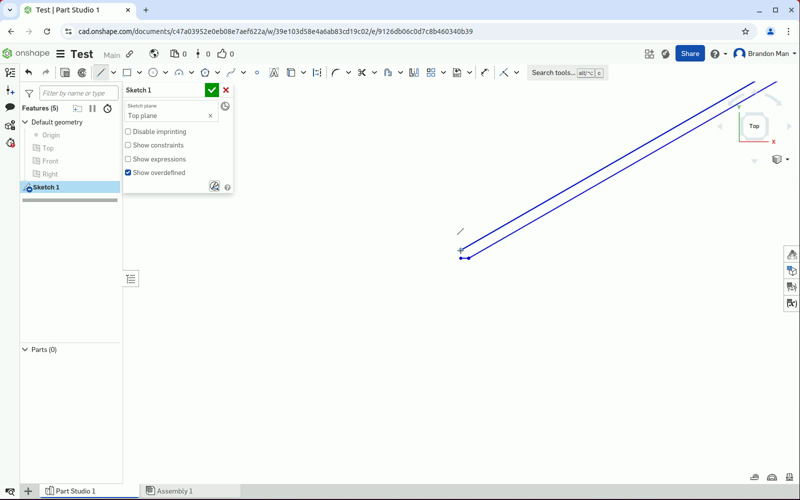
scroll(-6)
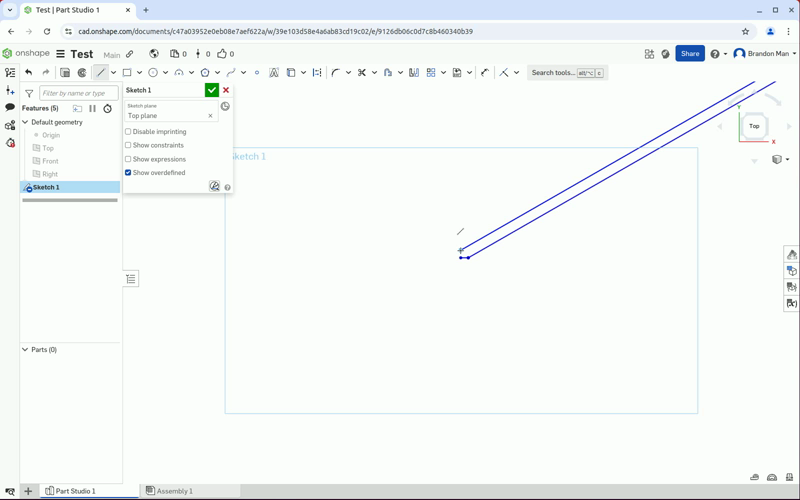
scroll(-6)
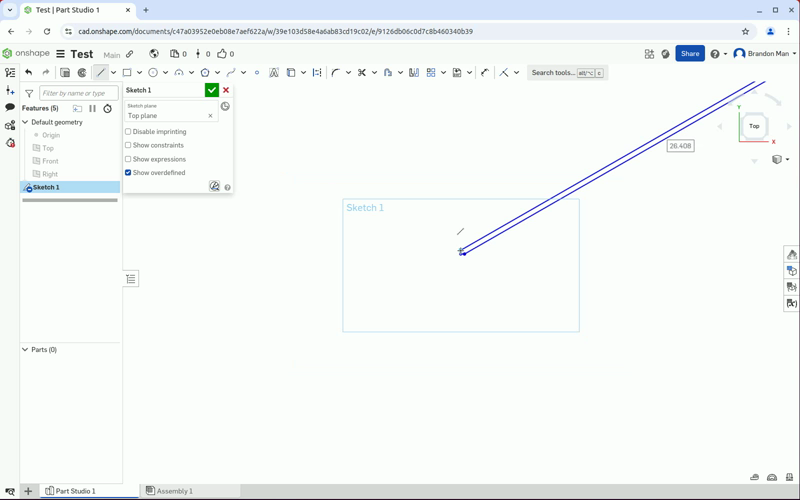
scroll(-6)
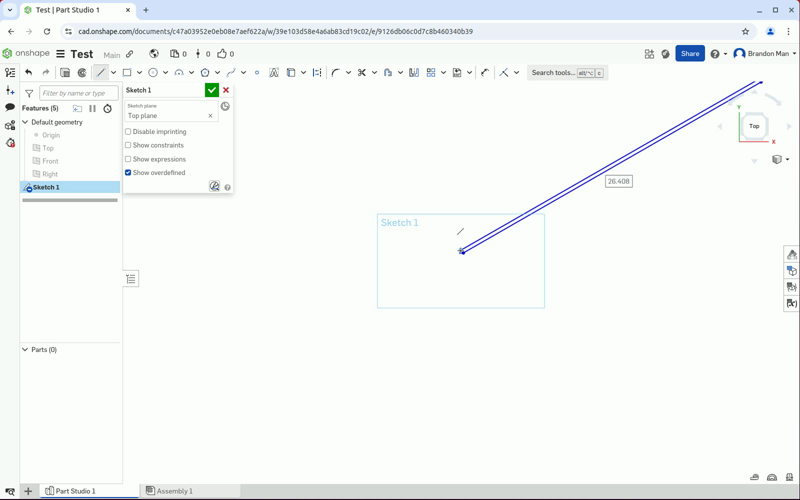
scroll(-6)
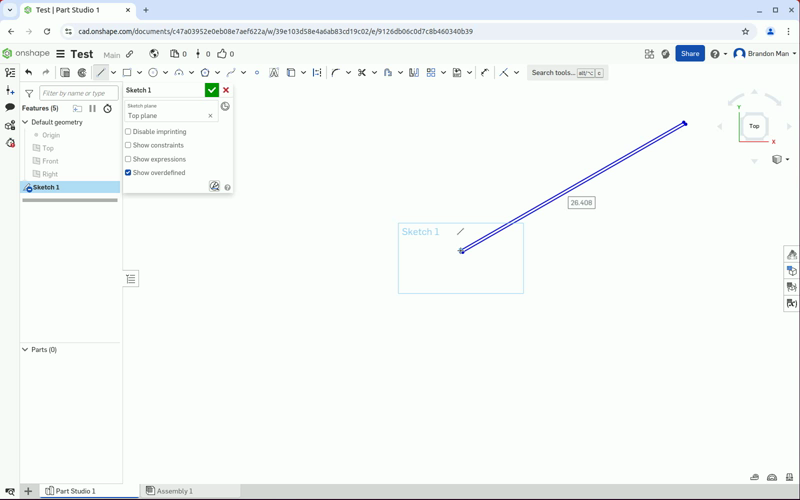
scroll(-6)
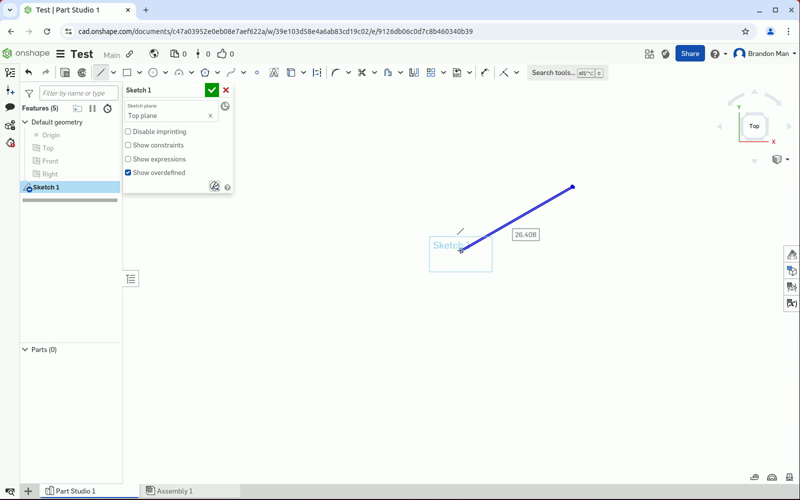
key_up(shift)
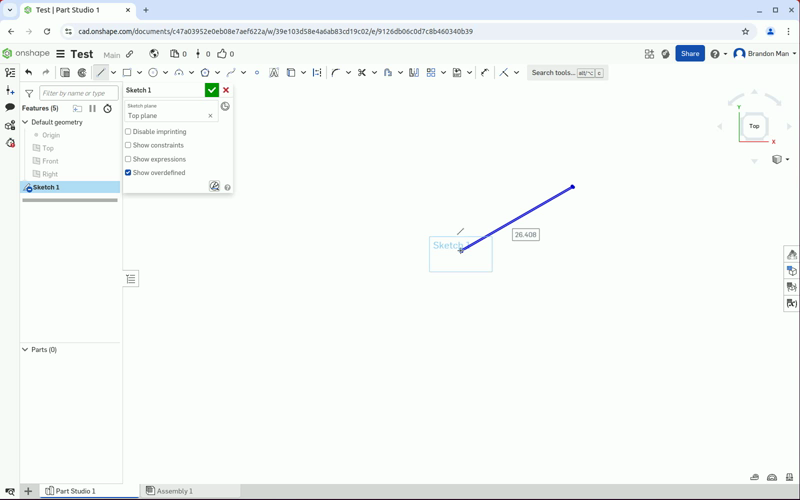
mouse_move(490, 250)
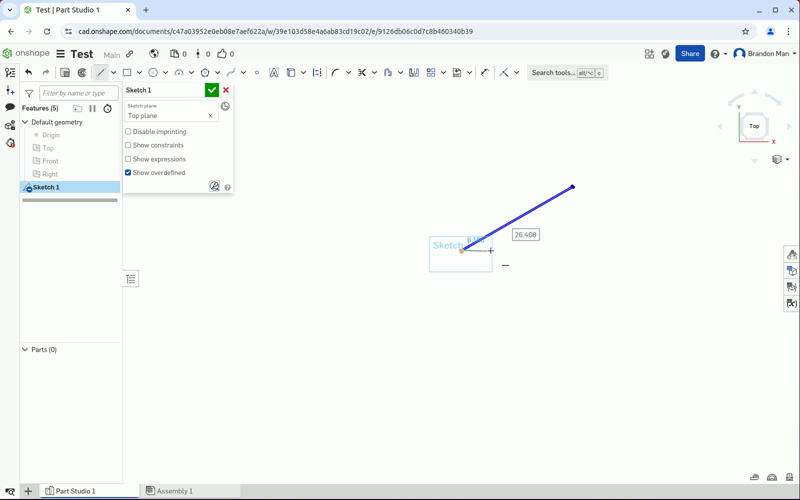
key_down(shift)
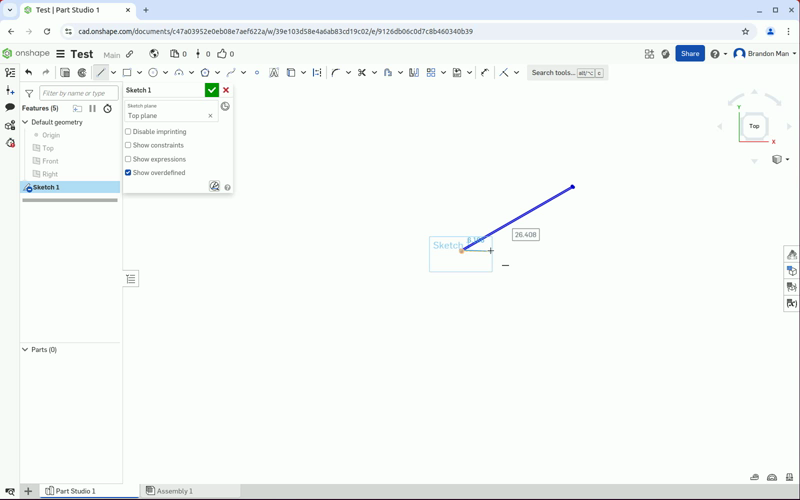
mouse_move(460, 251)
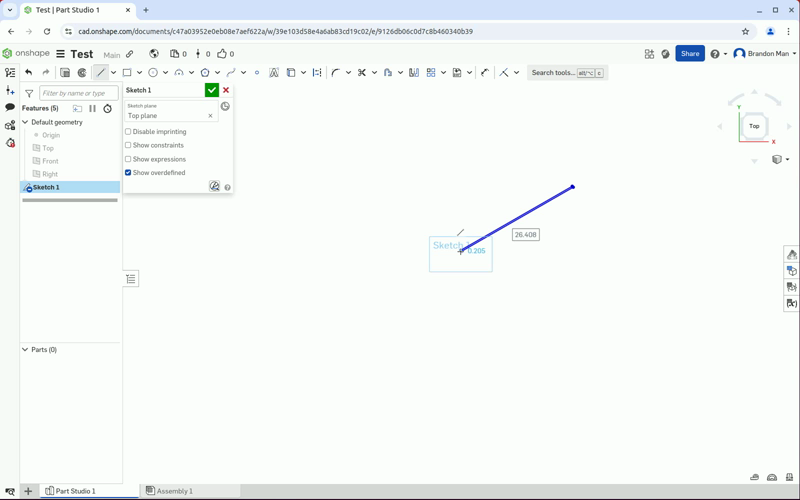
scroll(6)
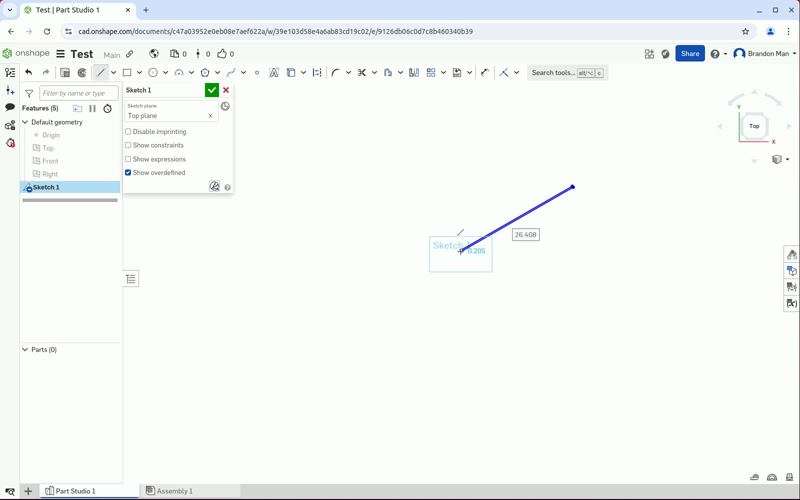
scroll(6)
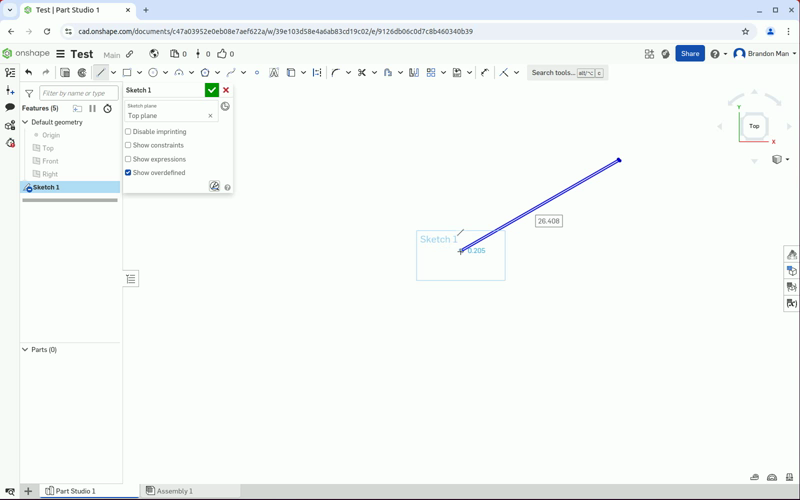
scroll(6)
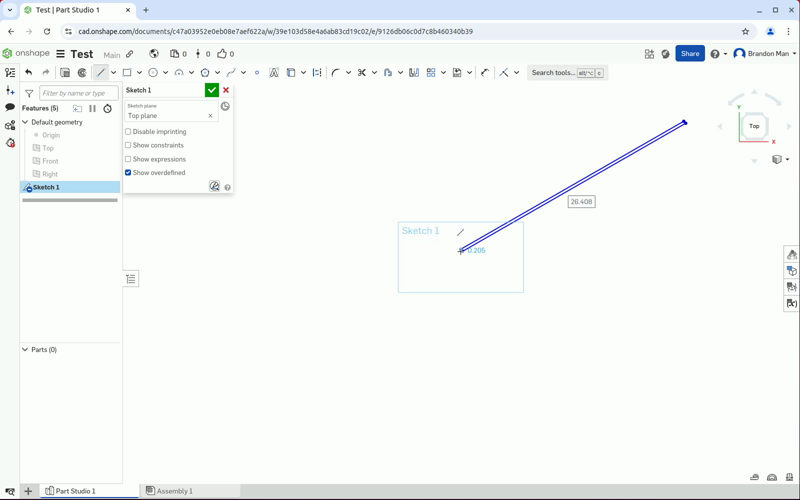
scroll(6)
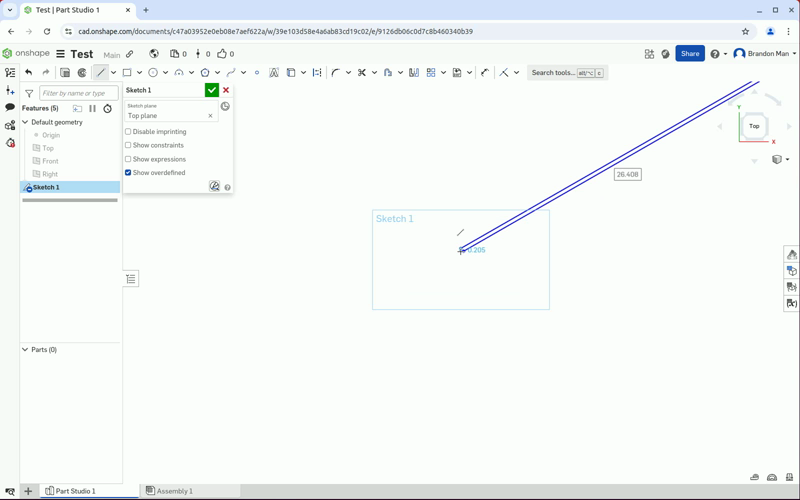
scroll(6)
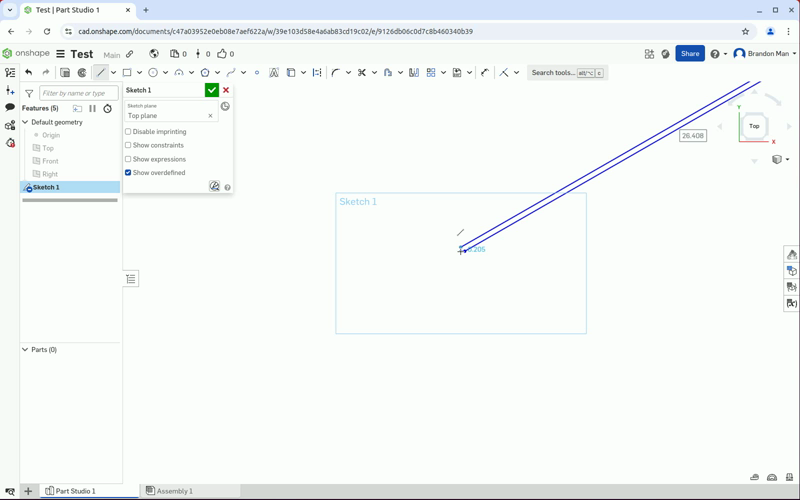
scroll(6)
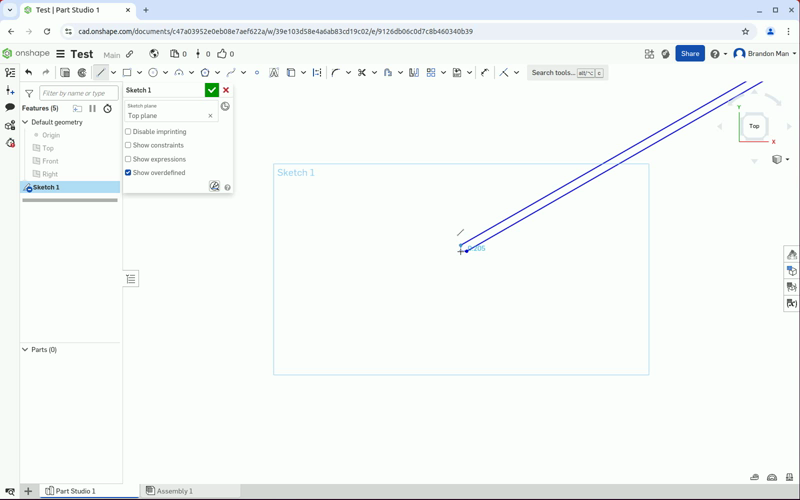
scroll(6)
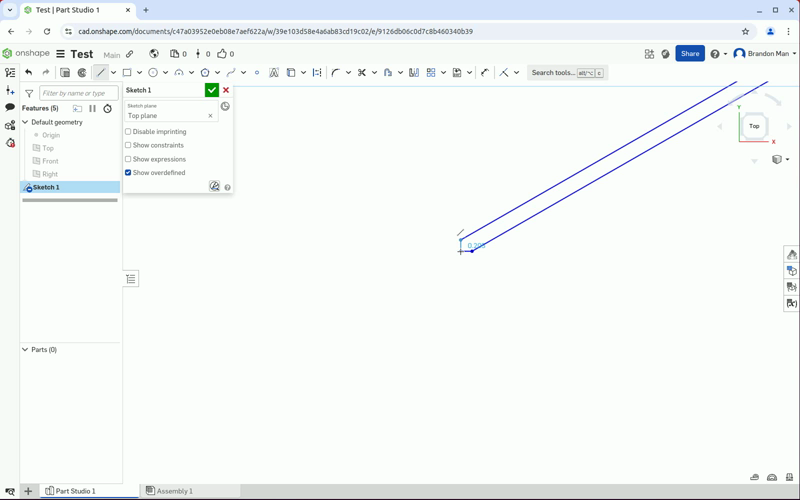
key_up(shift)
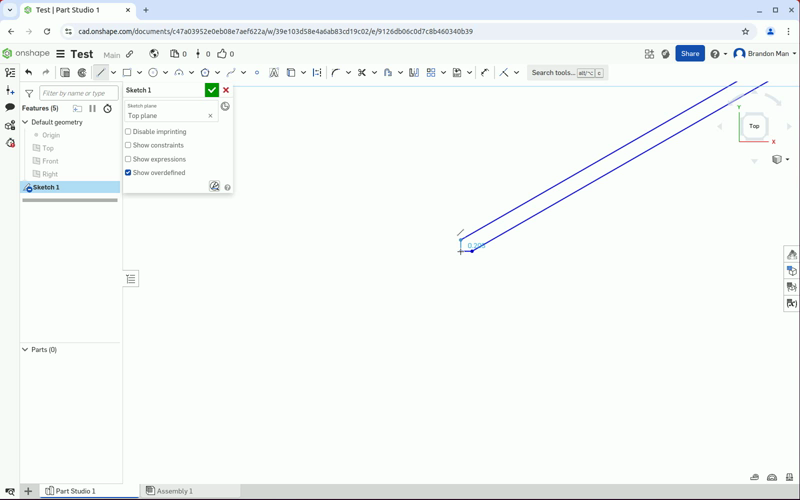
click(460, 251)
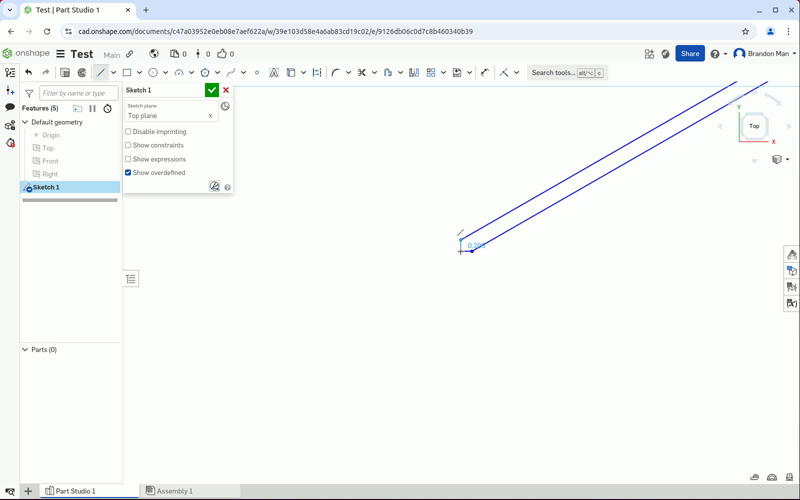
scroll(-6)
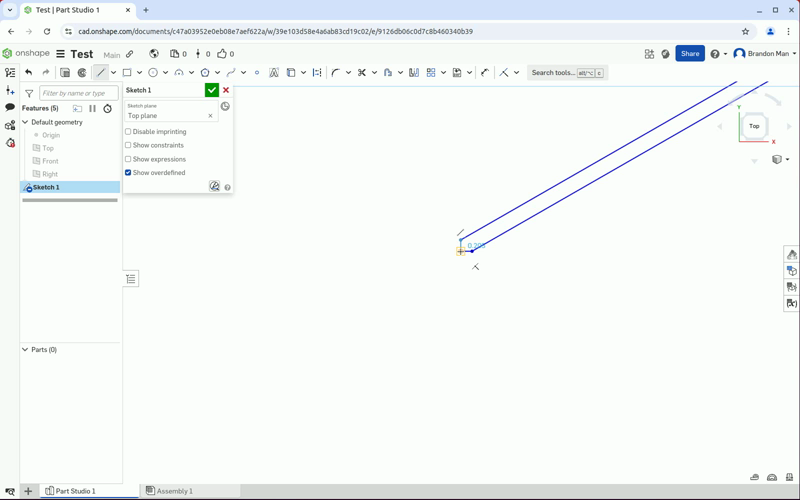
scroll(-6)
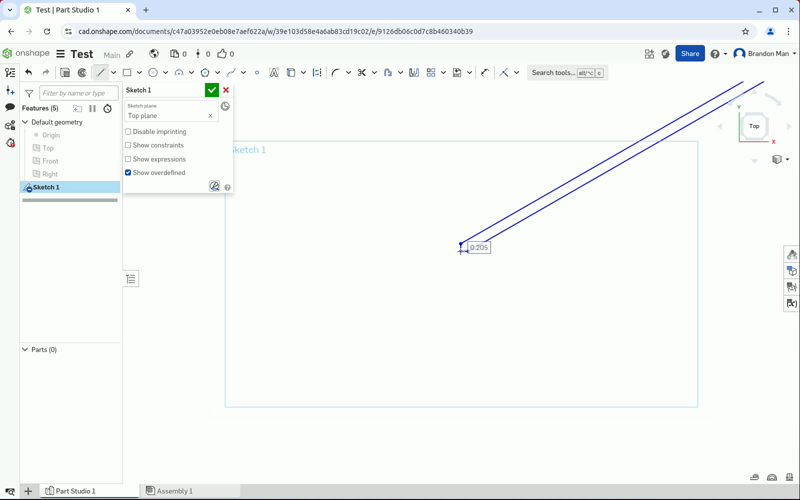
scroll(-6)
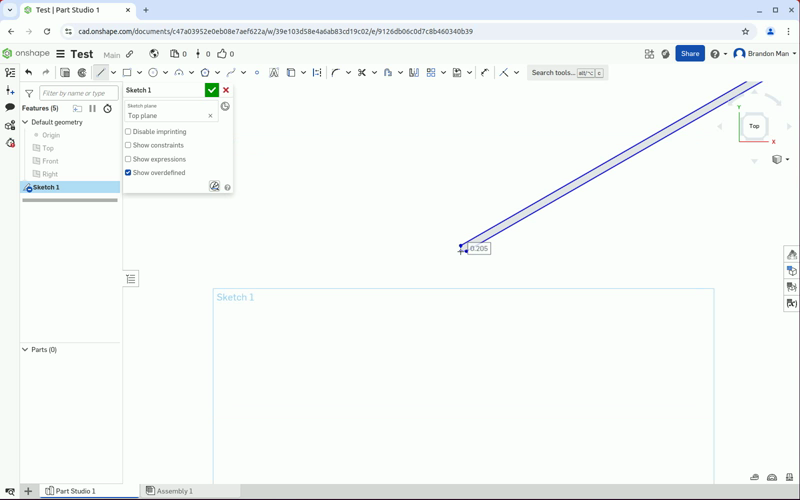
scroll(-6)
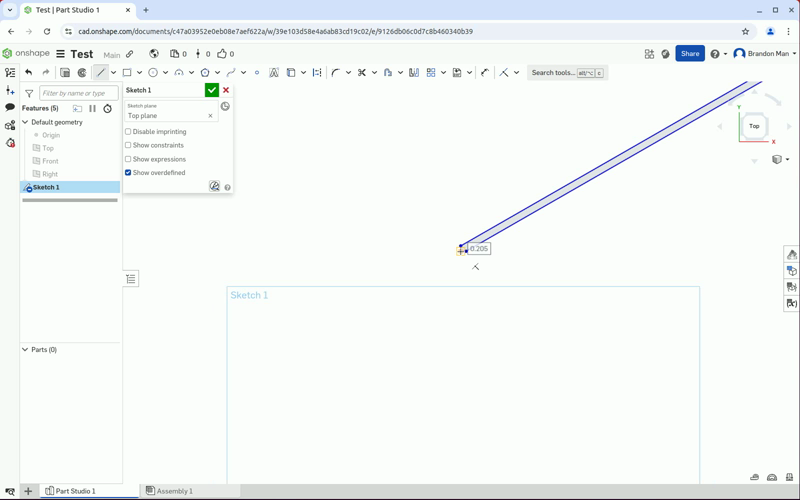
scroll(-6)
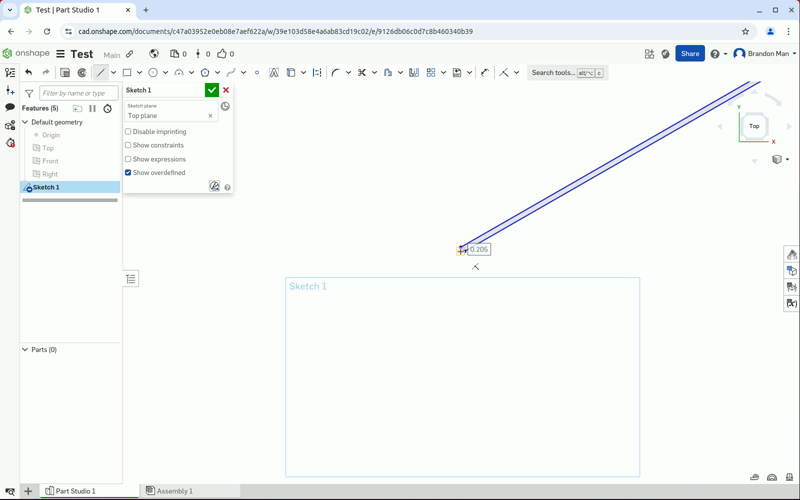
scroll(-6)
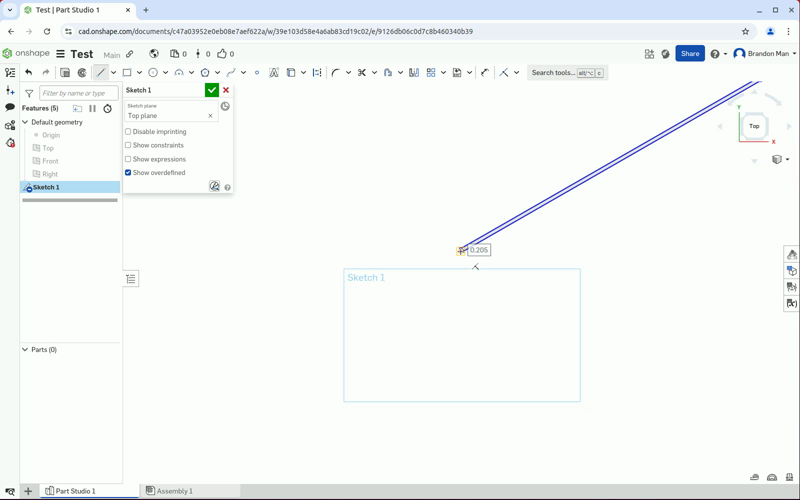
scroll(-6)
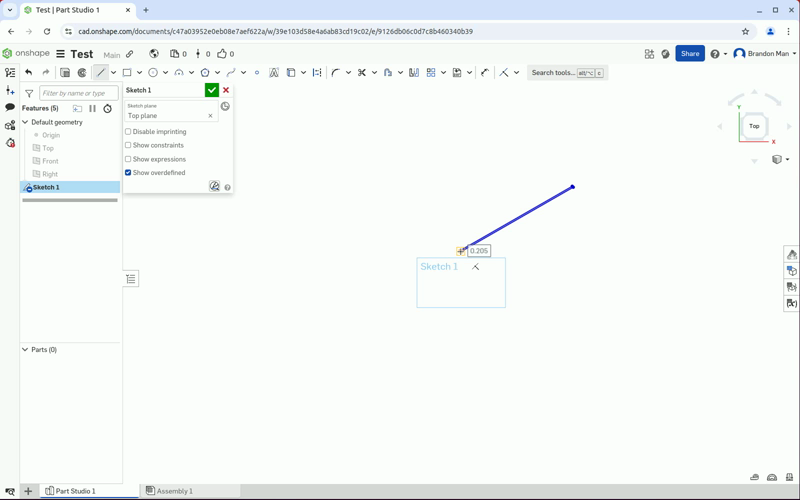
key(esc)
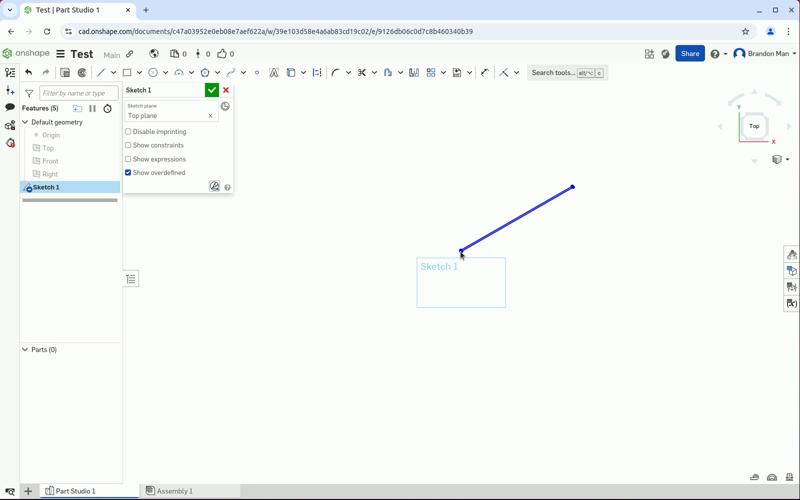
mouse_move(561, 192)
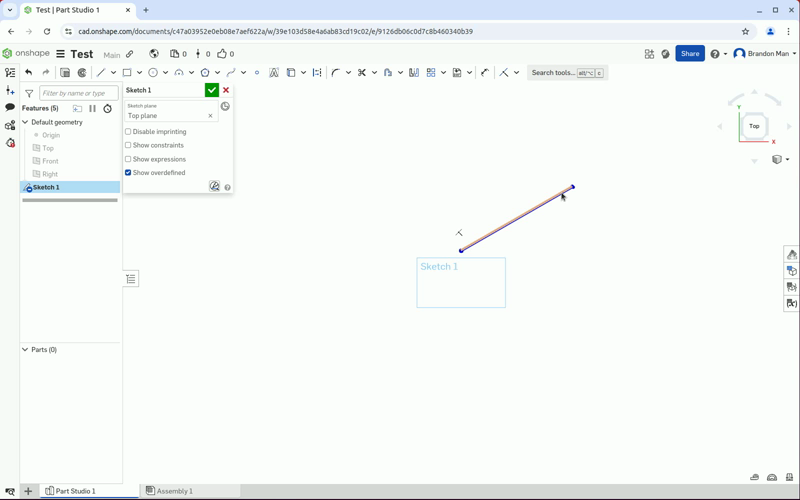
scroll(6)
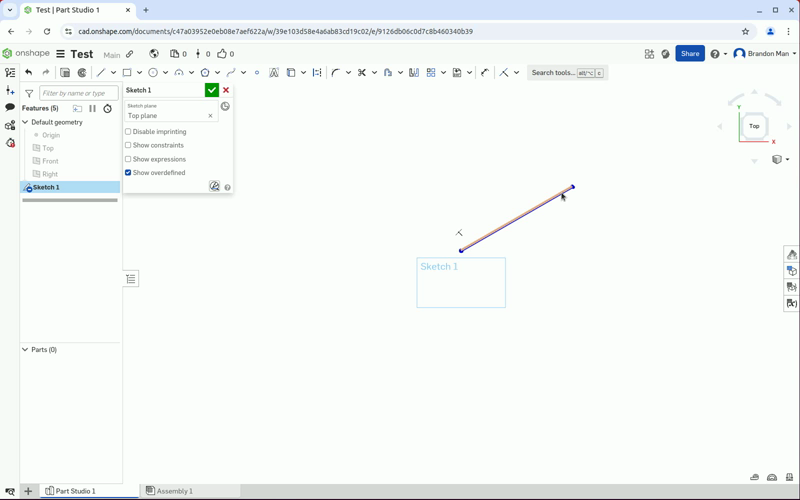
scroll(6)
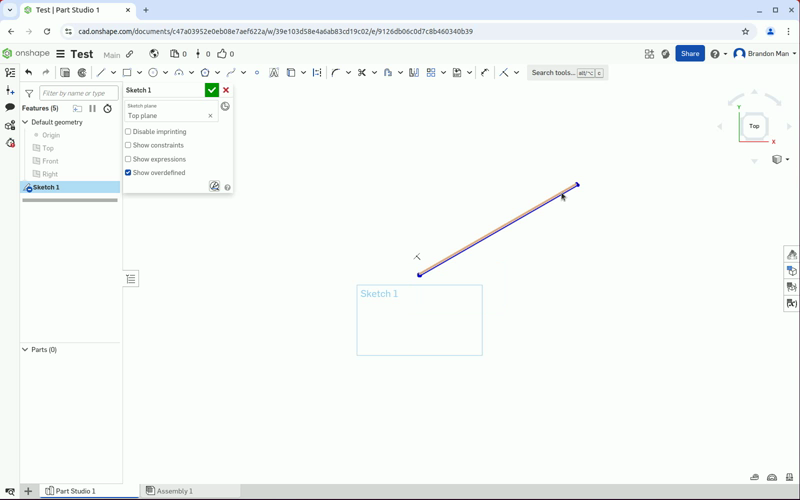
scroll(6)
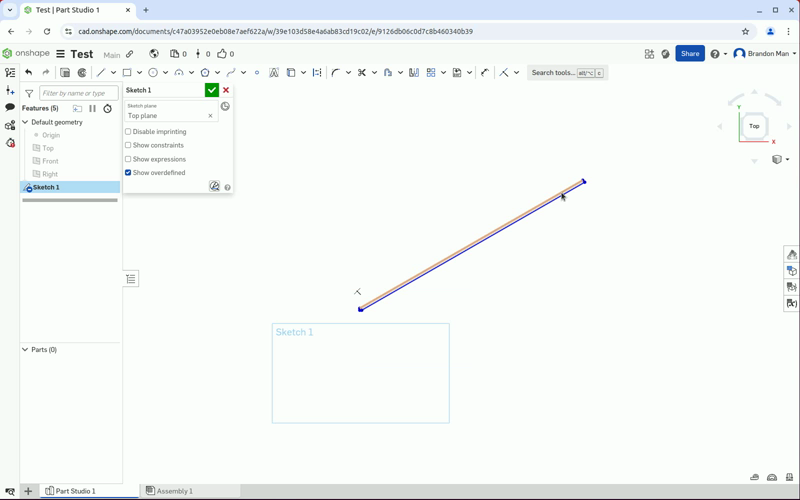
scroll(6)
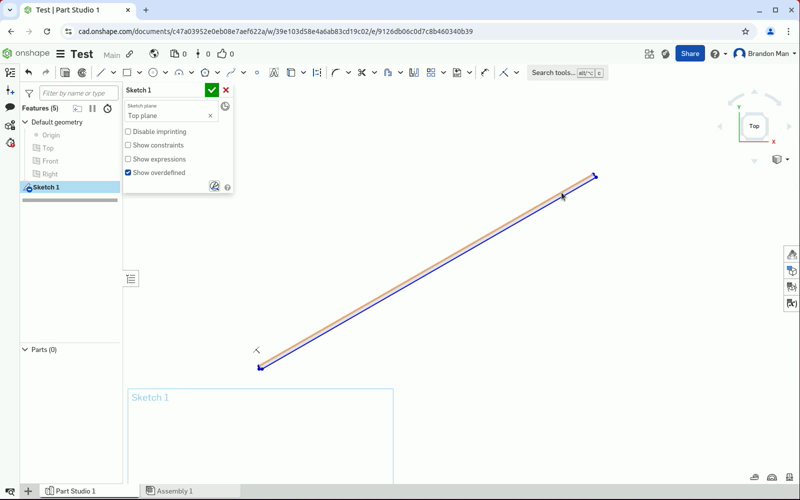
scroll(6)
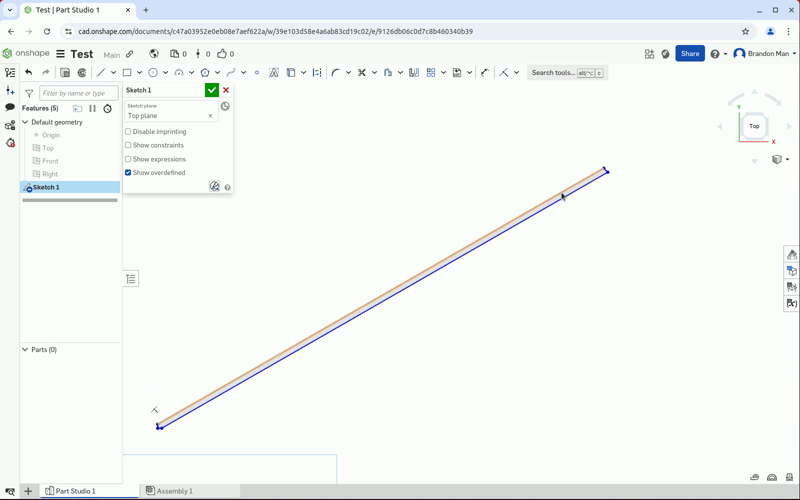
scroll(6)
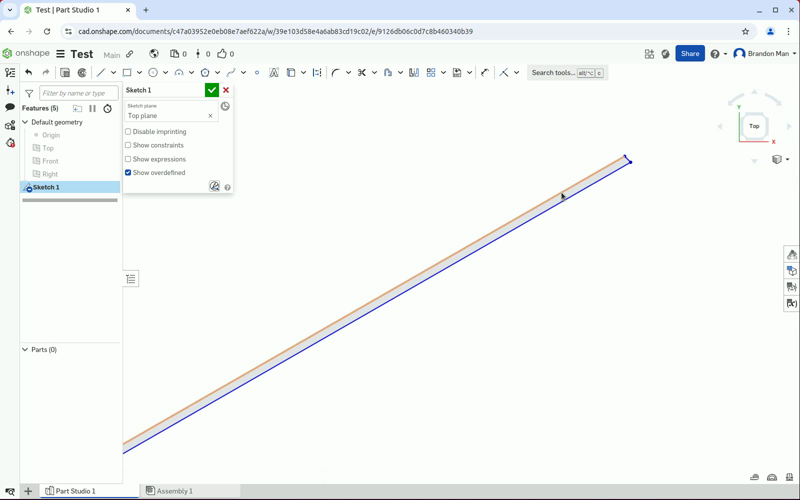
scroll(6)
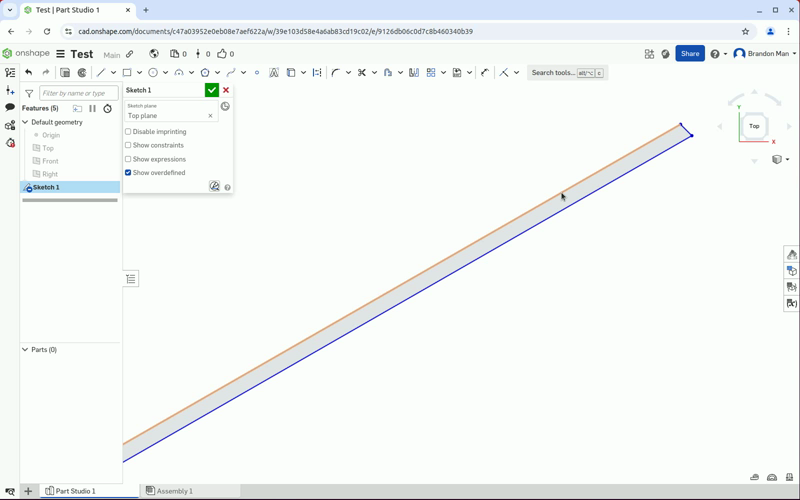
click(561, 192)
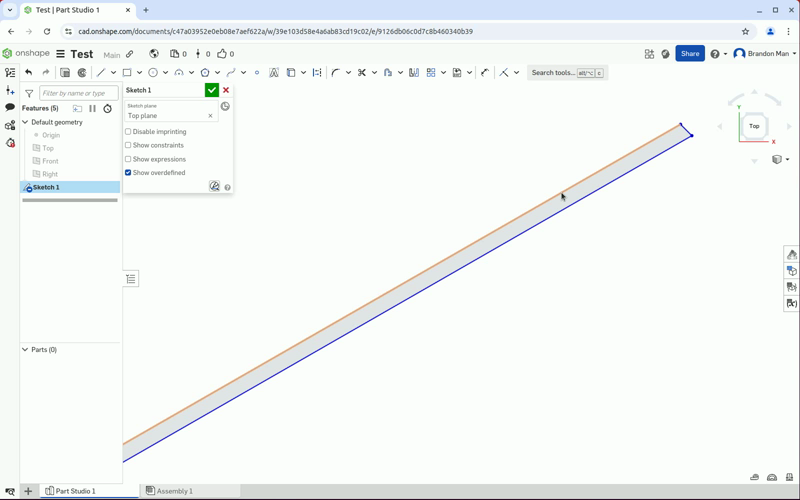
scroll(-6)
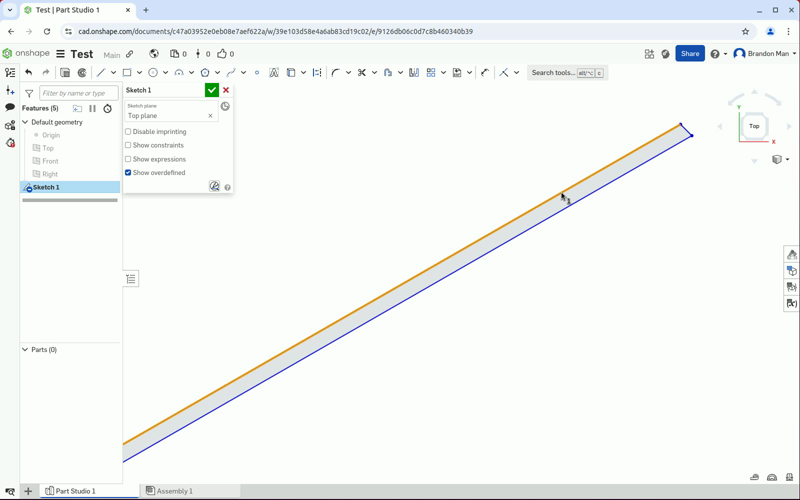
scroll(-6)
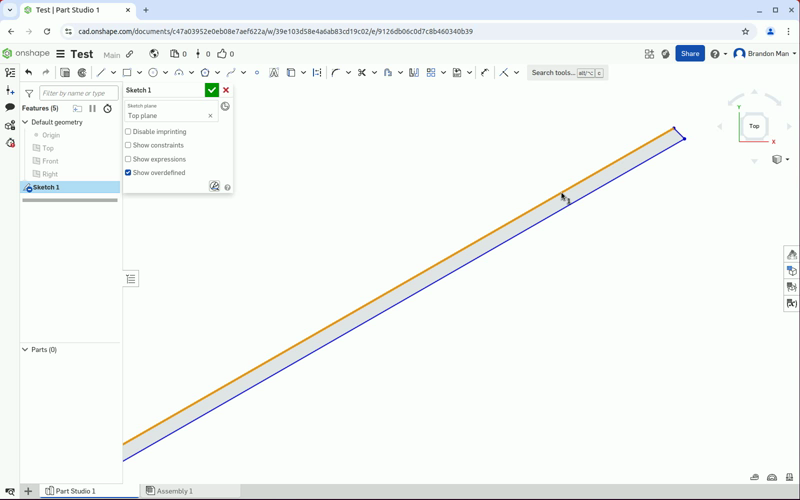
scroll(-6)
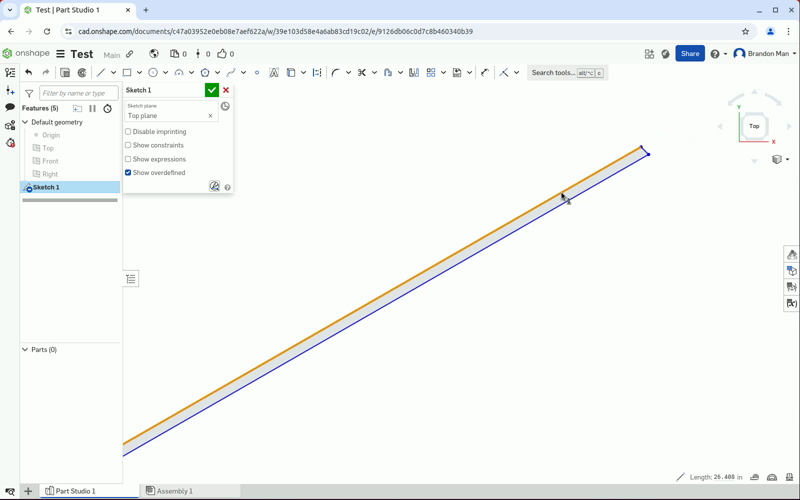
scroll(-6)
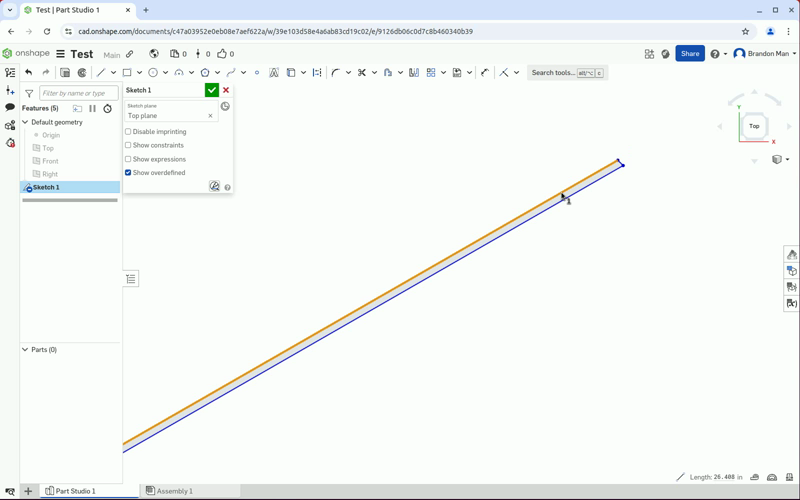
scroll(-6)
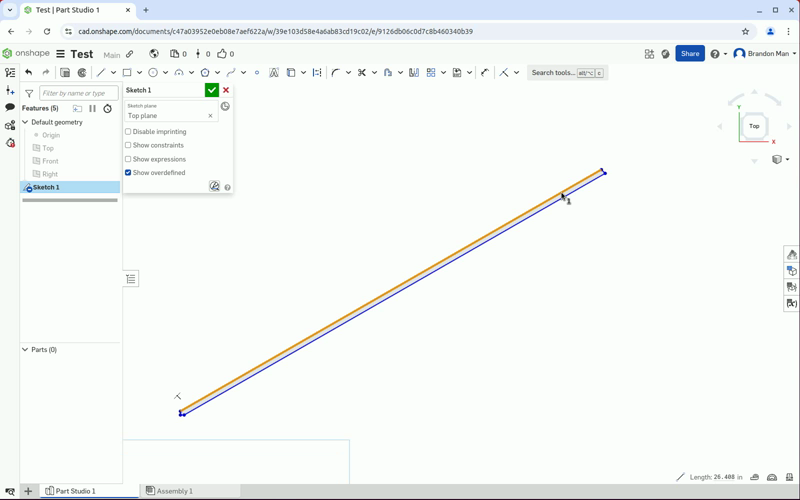
scroll(-6)
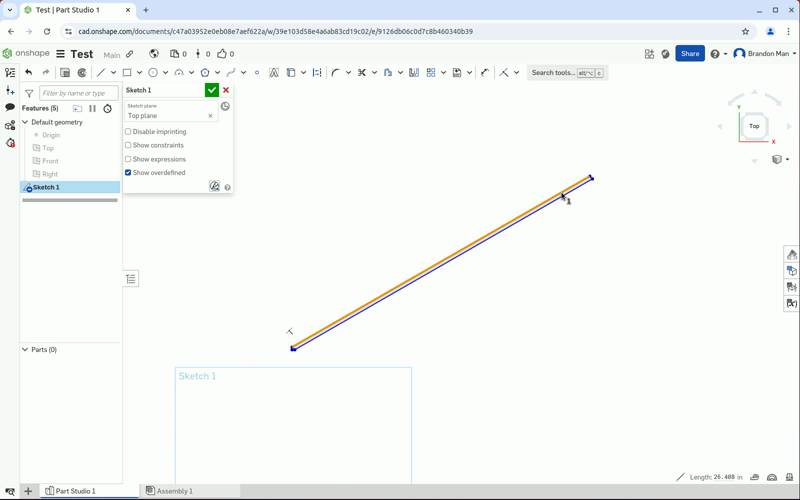
scroll(-6)
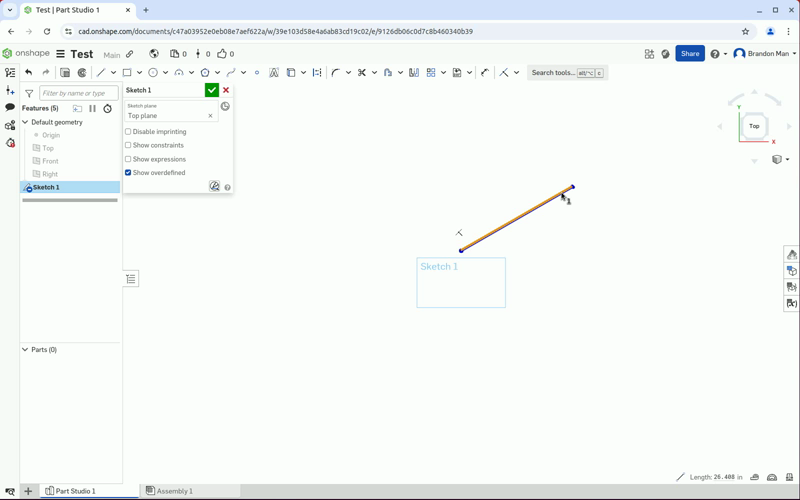
mouse_move(73, 352)
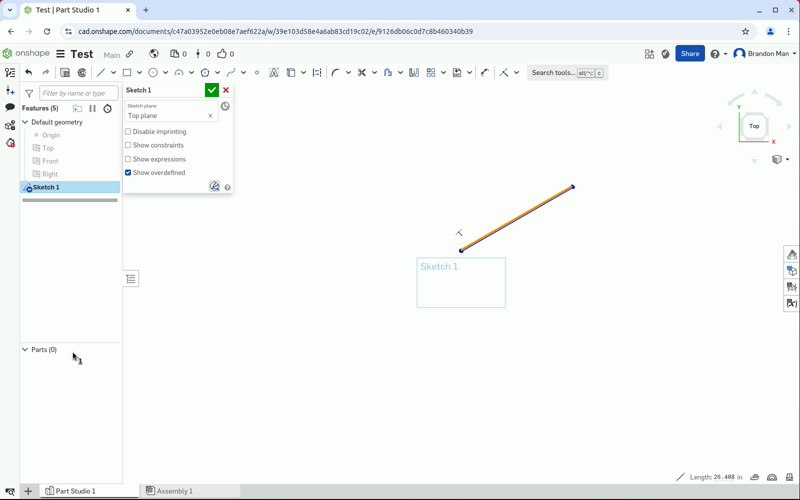
key(shift+y)
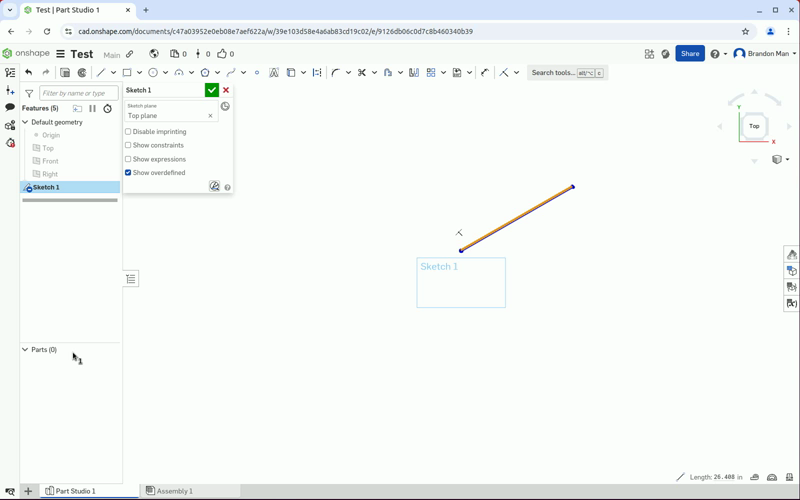
key(shift+e)
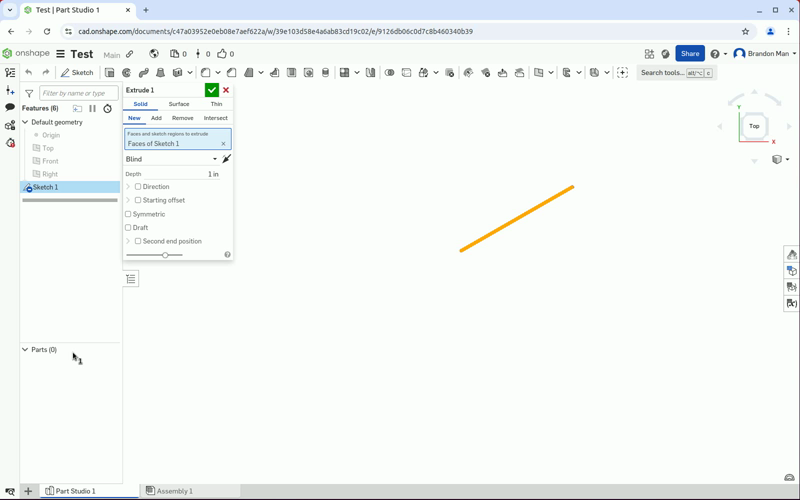
mouse_move(143, 106)
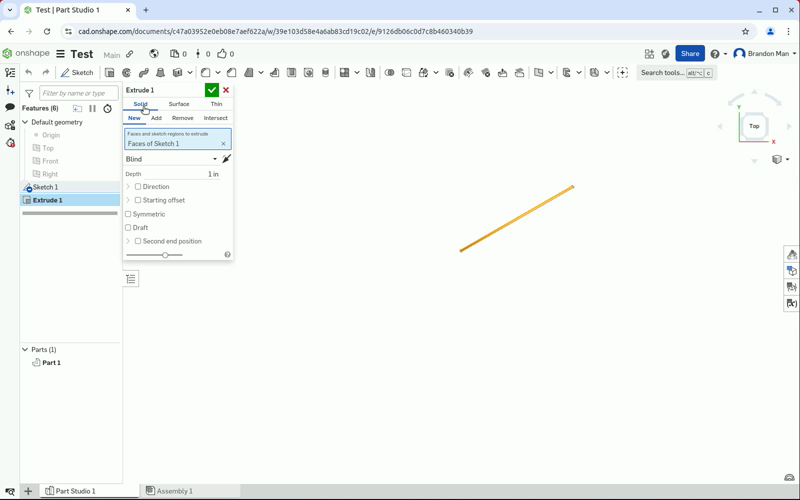
click(143, 106)
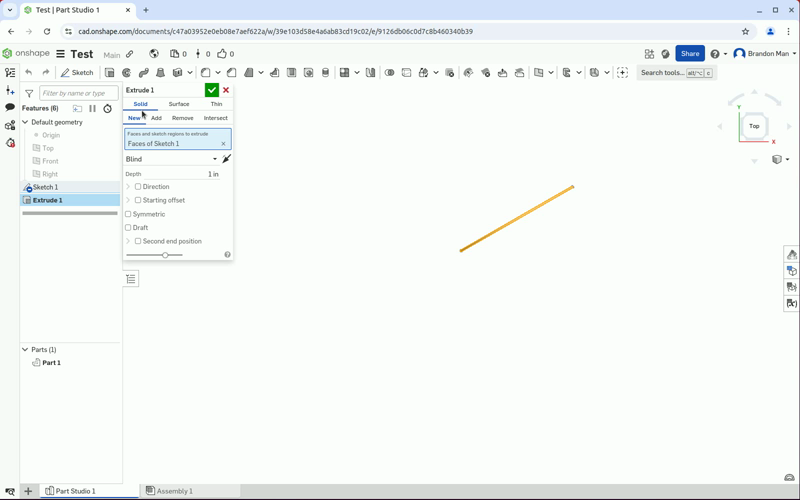
mouse_move(137, 120)
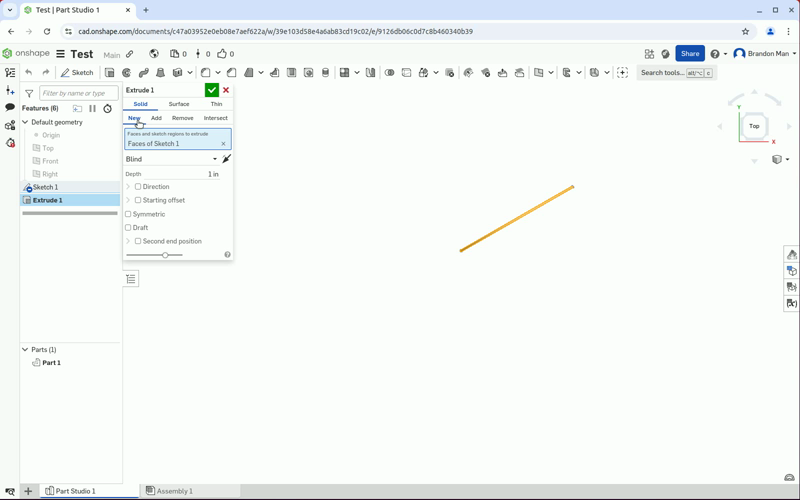
click(137, 120)
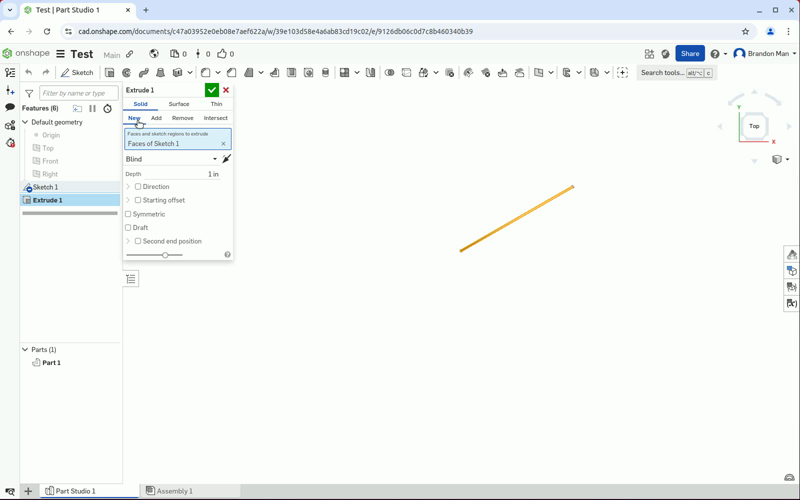
key(tab, 4)
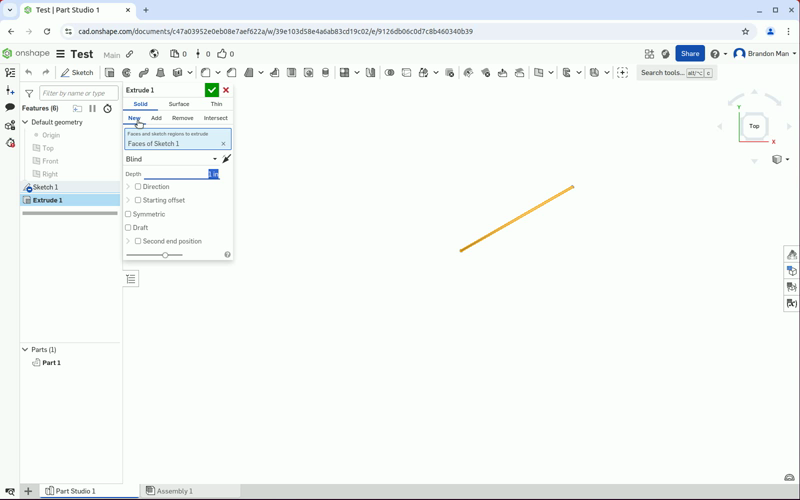
text(9.869)
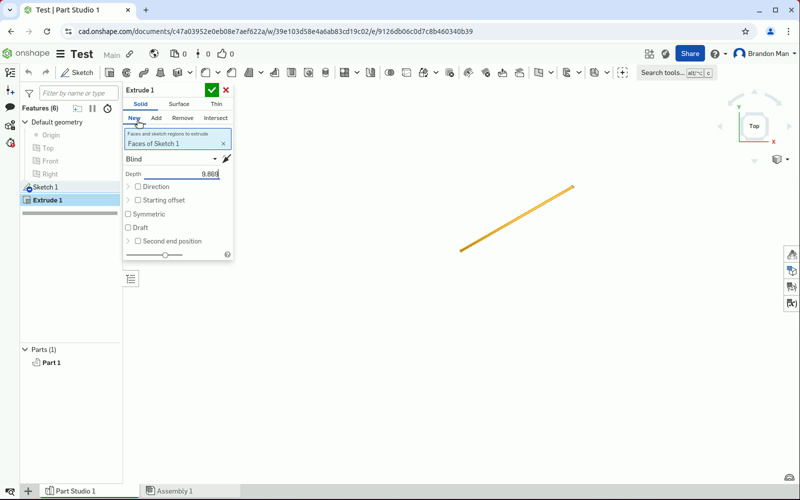
key(enter)
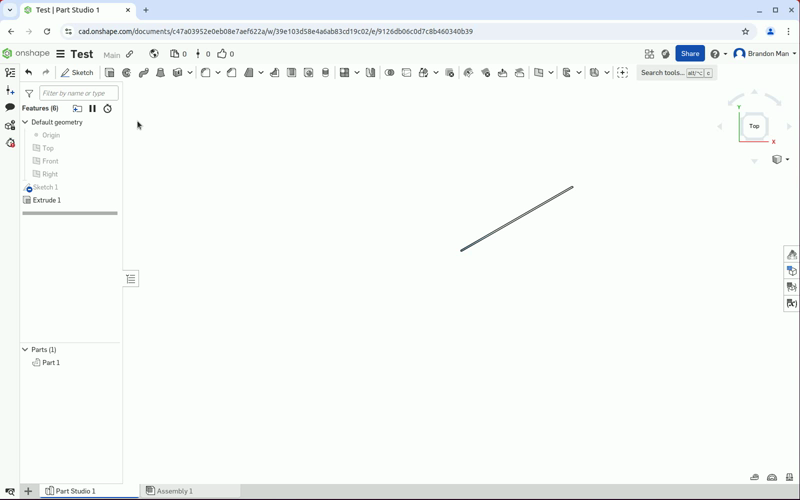
key(shift+h)
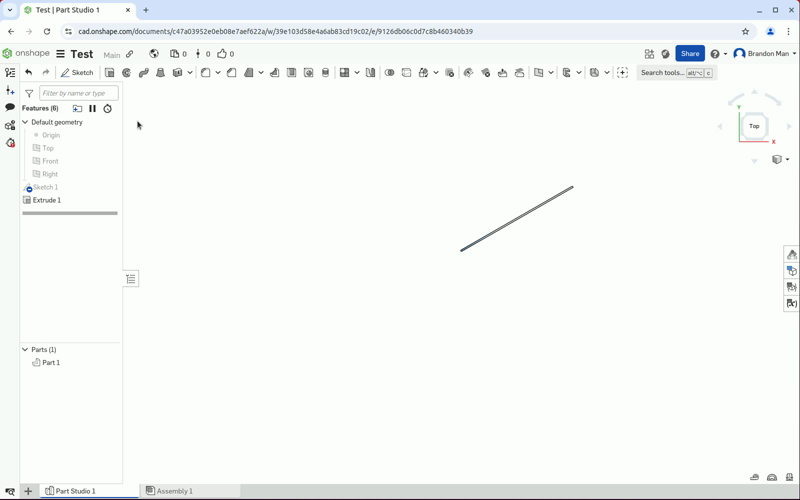
key(shift+h)
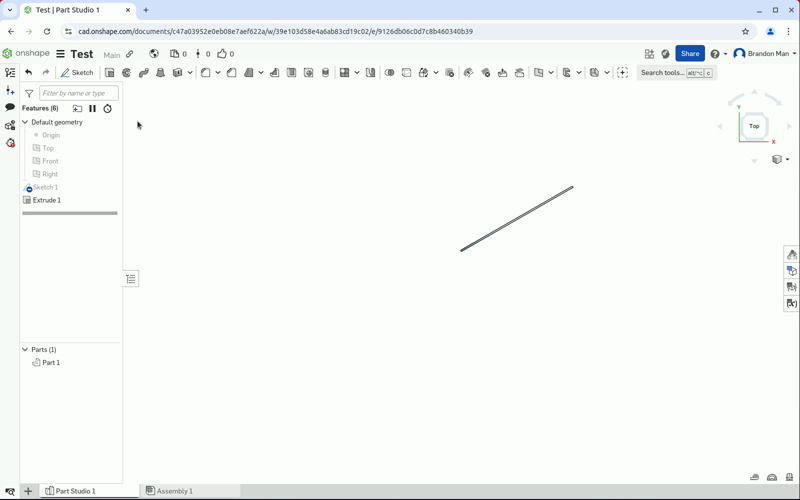
mouse_move(73, 189)
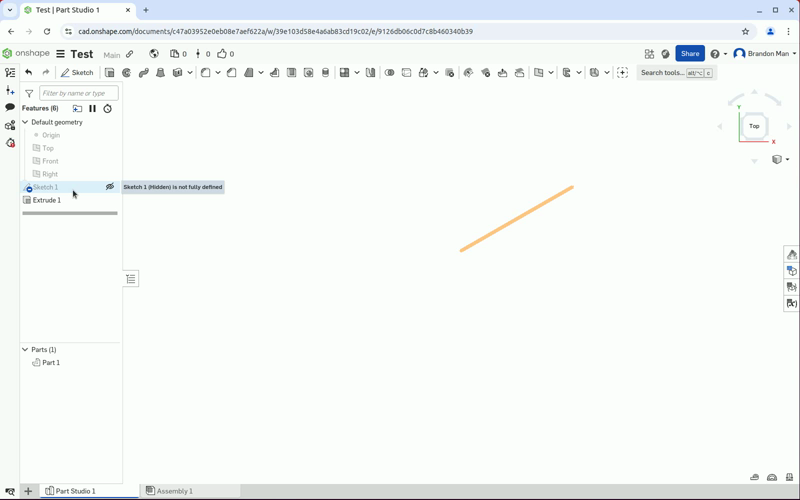
click(73, 189)
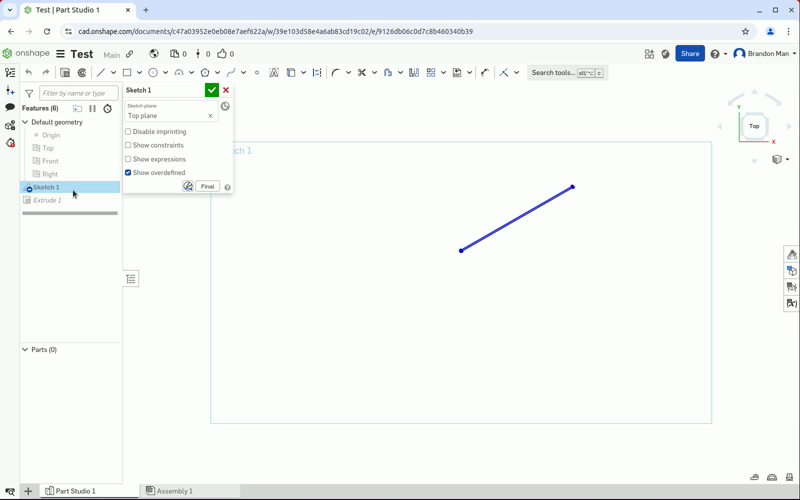
mouse_move(229, 92)
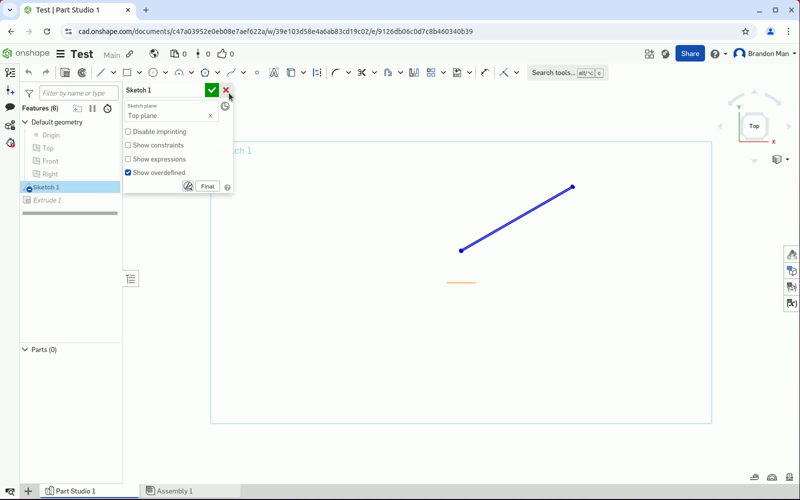
click(229, 92)
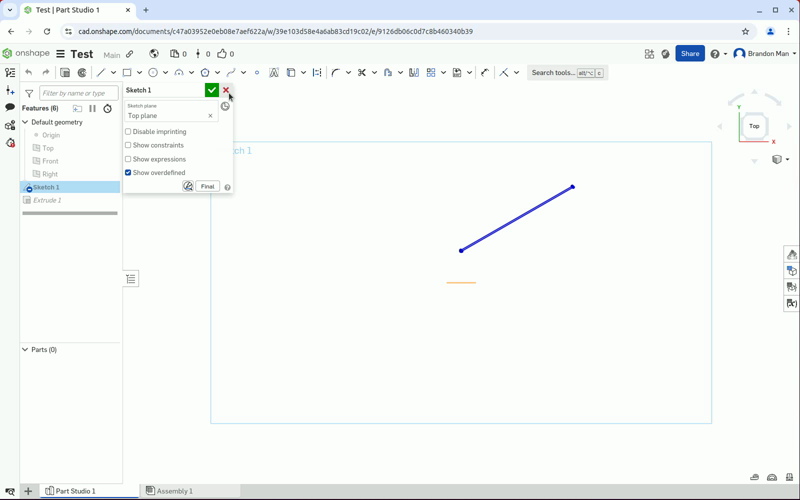
key(shift+s)
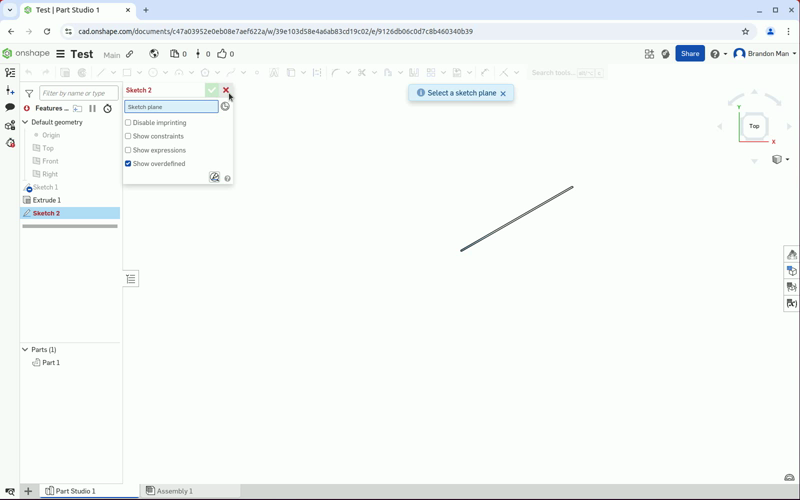
mouse_move(73, 150)
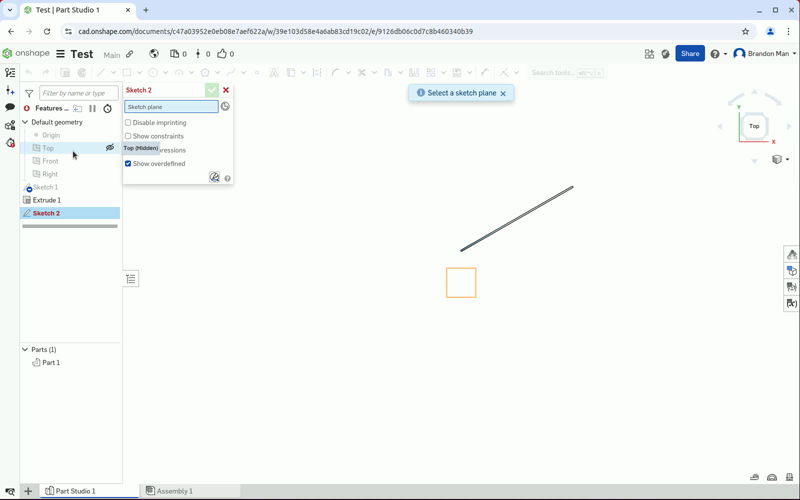
click(73, 150)
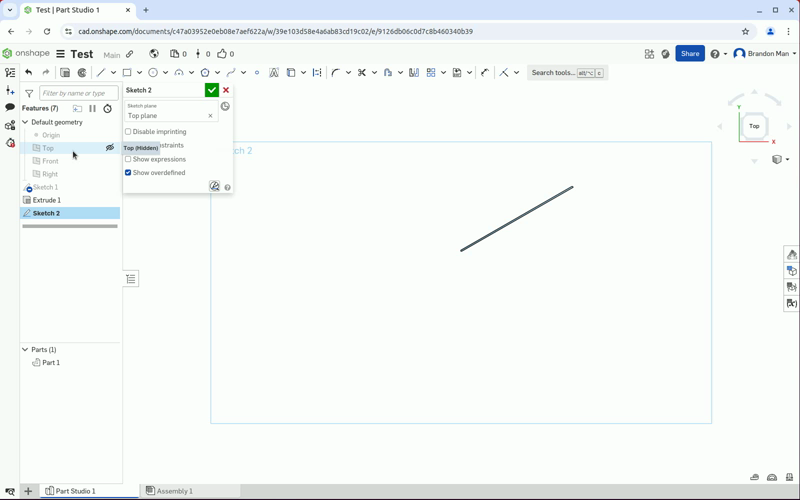
mouse_move(73, 352)
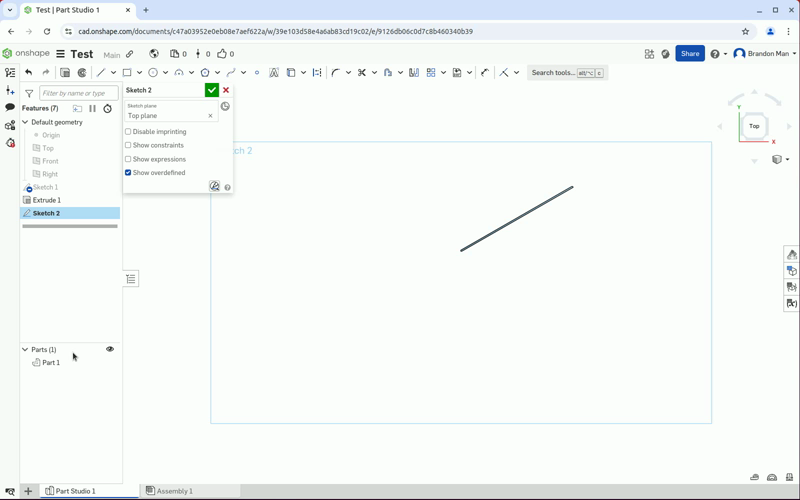
key(y)
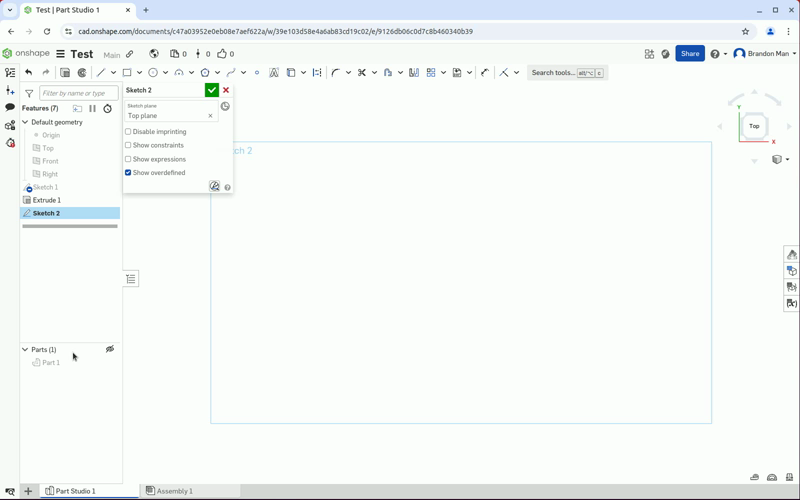
key(l)
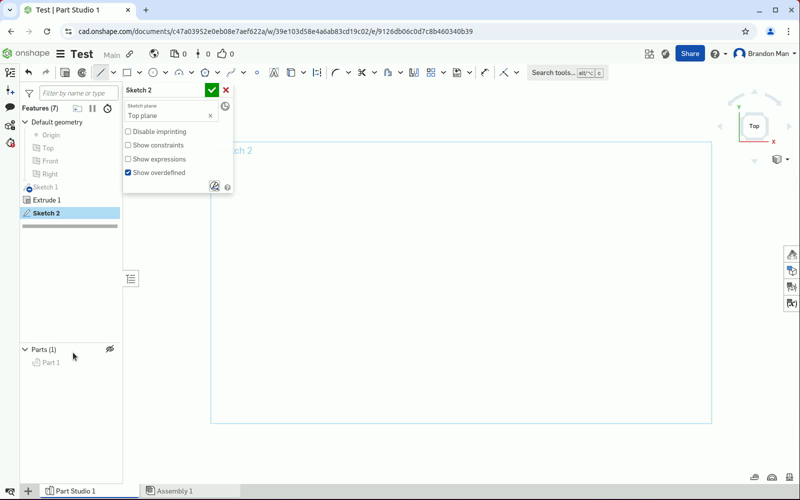
key_down(shift)
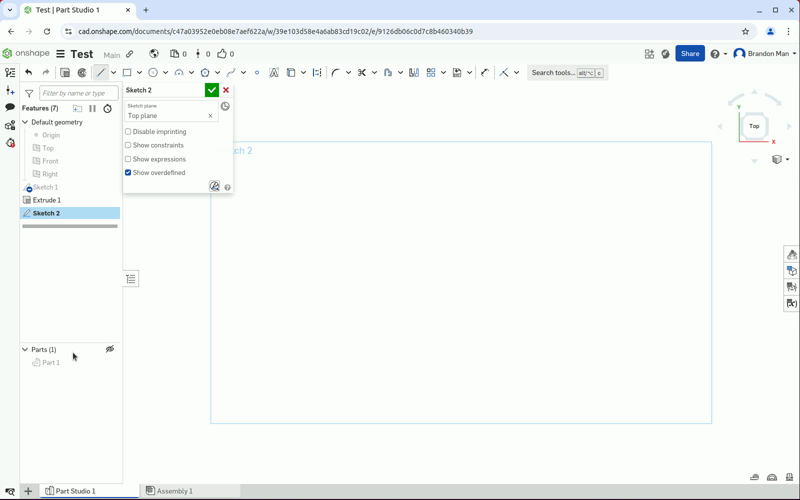
mouse_move(460, 282)
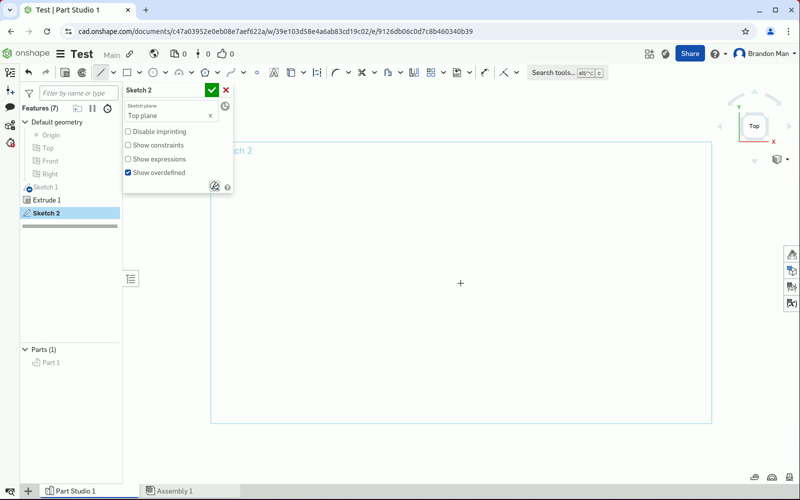
click(460, 282)
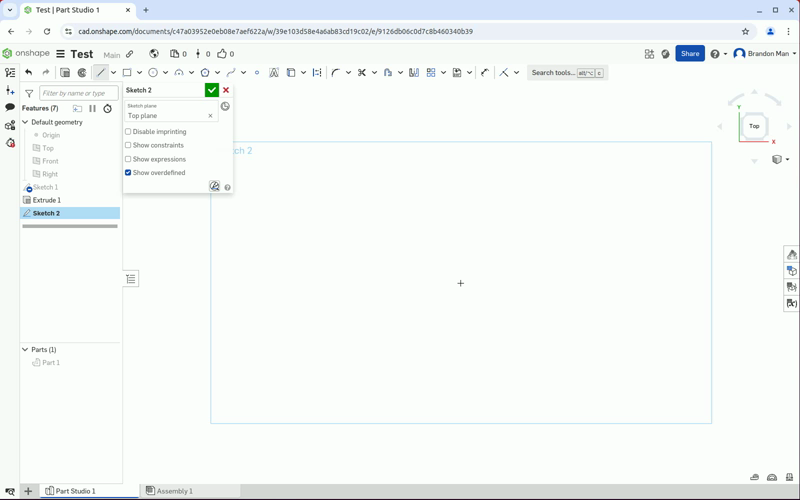
key_up(shift)
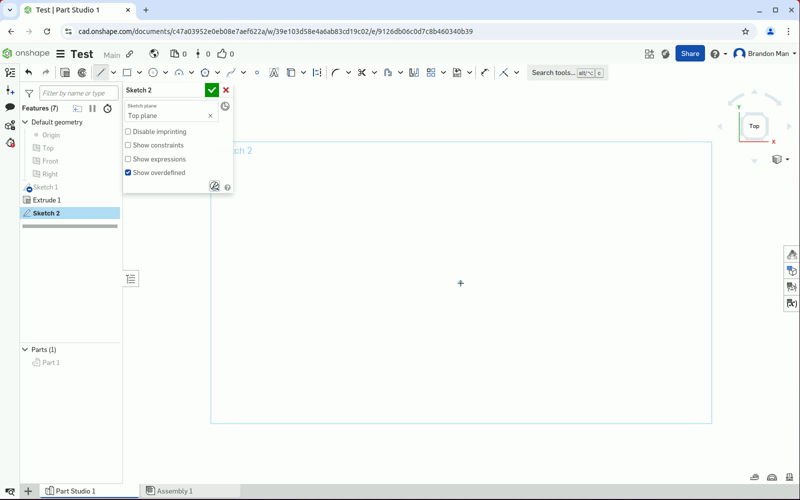
key_down(shift)
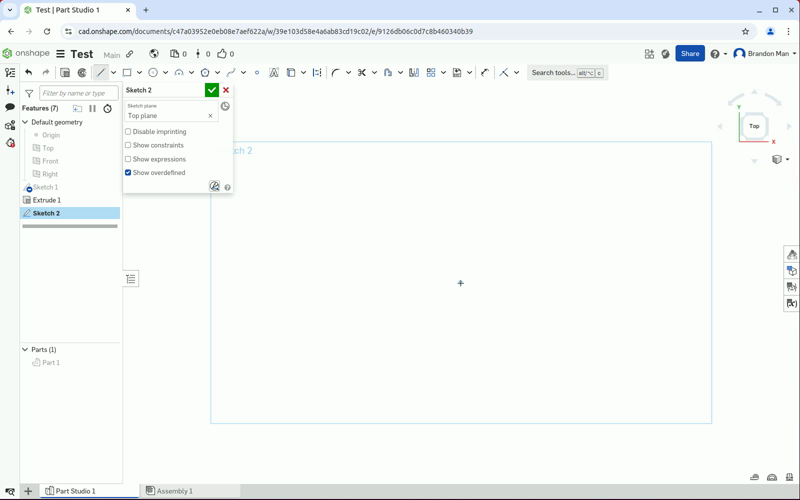
mouse_move(490, 282)
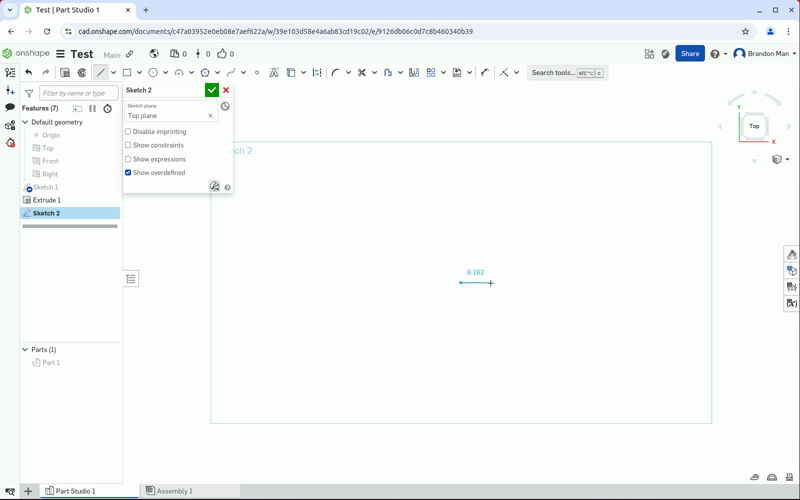
mouse_move(462, 282)
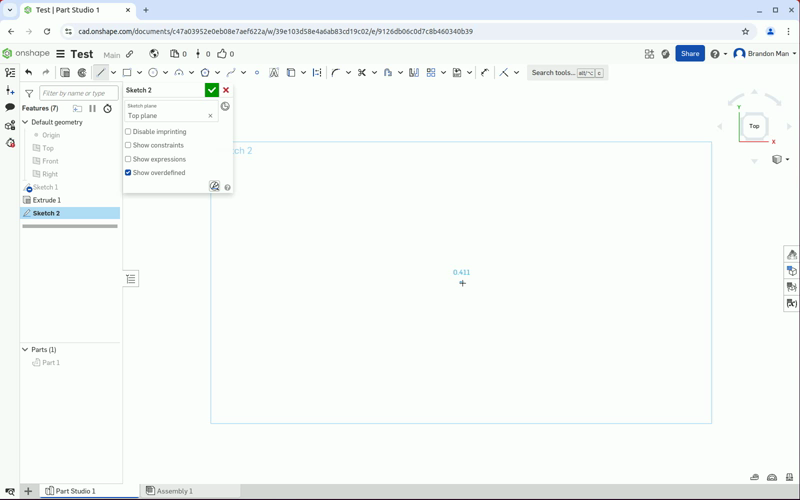
scroll(6)
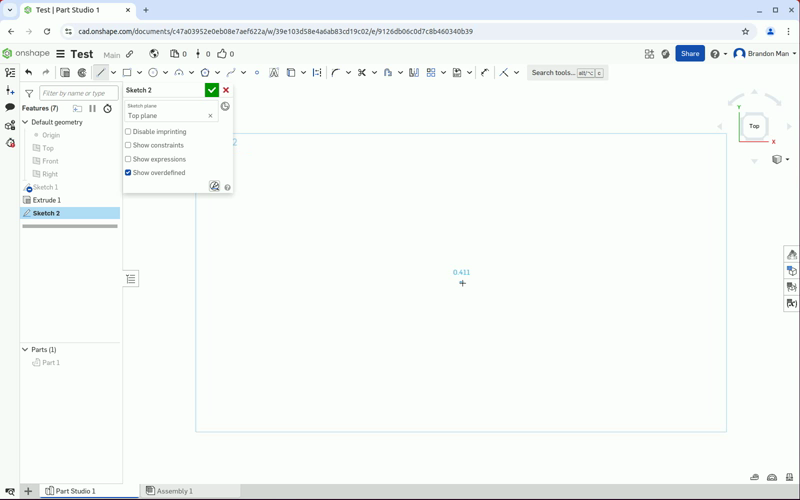
scroll(6)
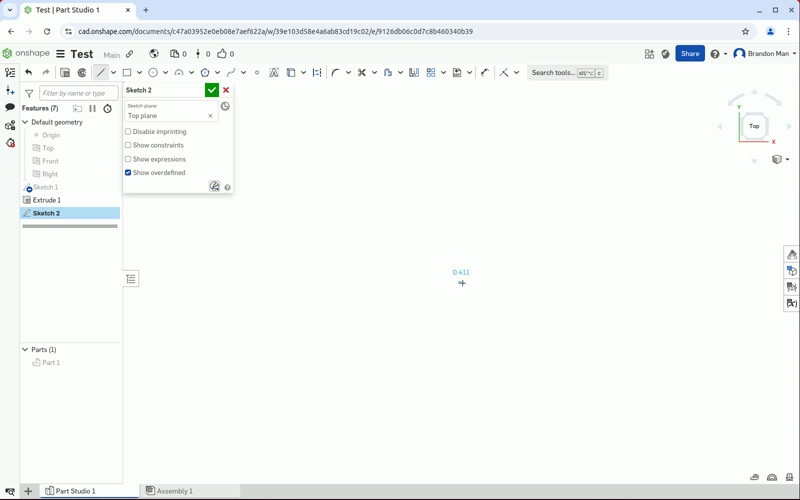
scroll(6)
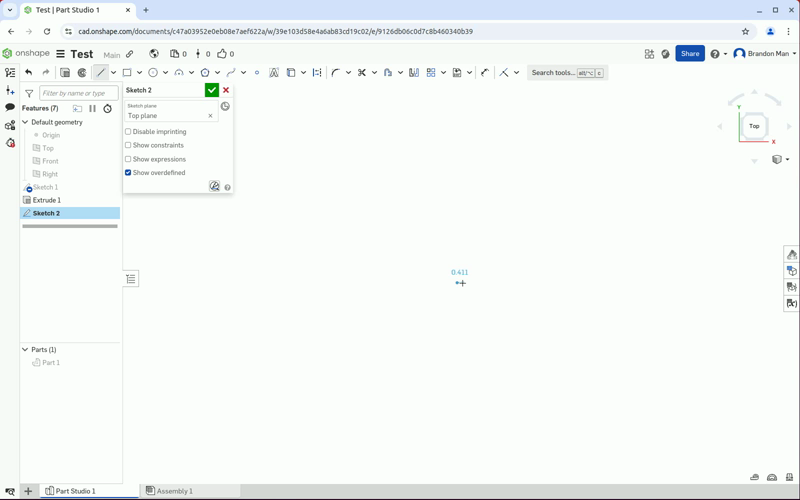
scroll(6)
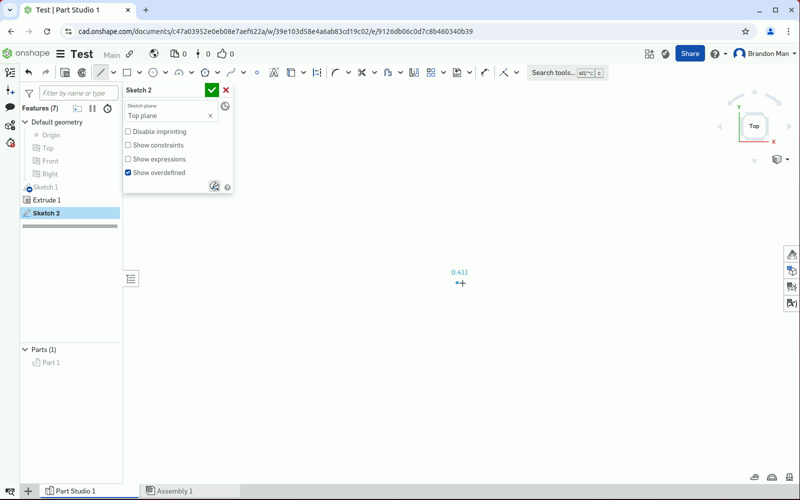
scroll(6)
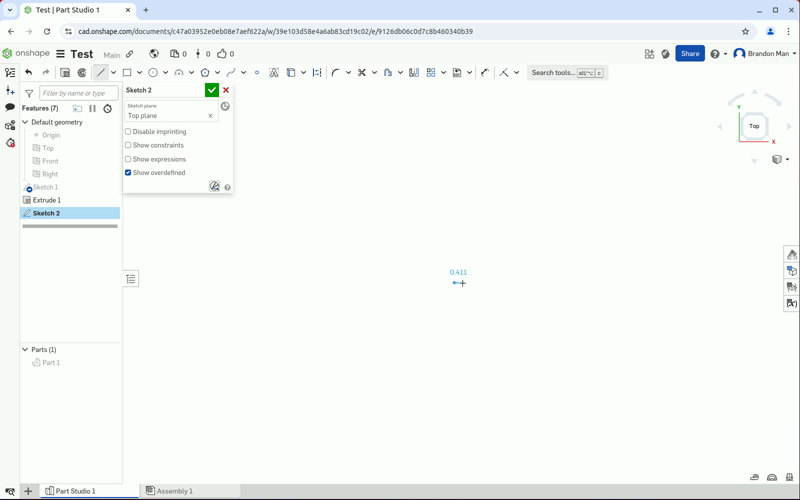
scroll(6)
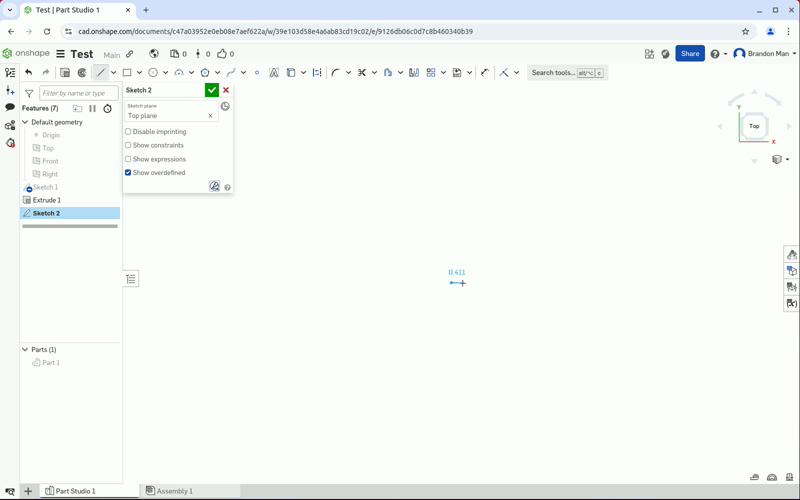
scroll(6)
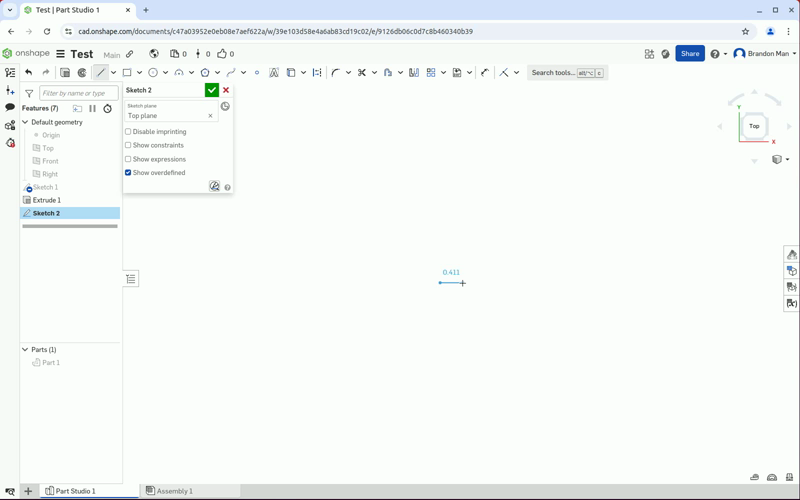
click(462, 282)
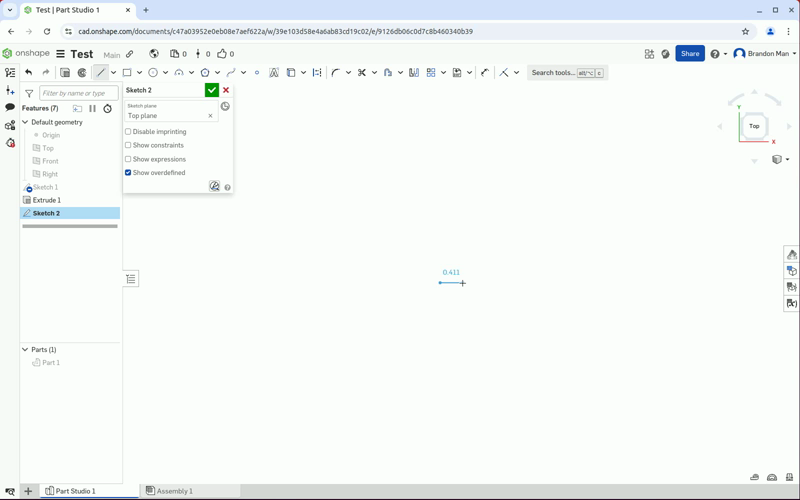
scroll(-6)
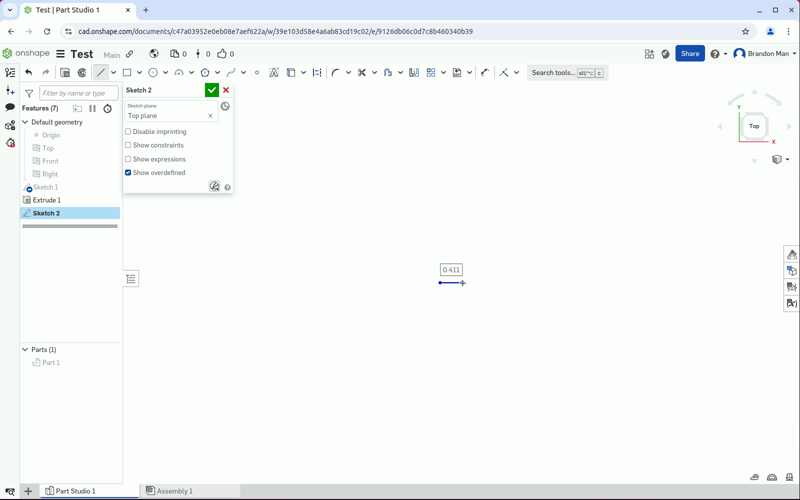
scroll(-6)
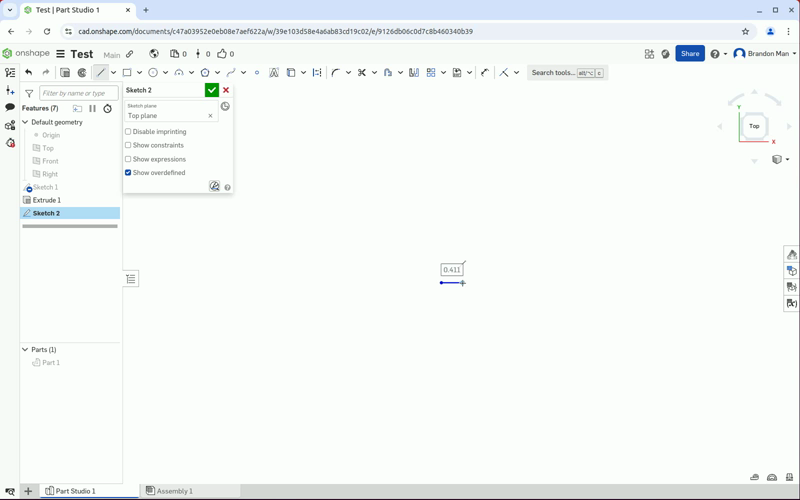
scroll(-6)
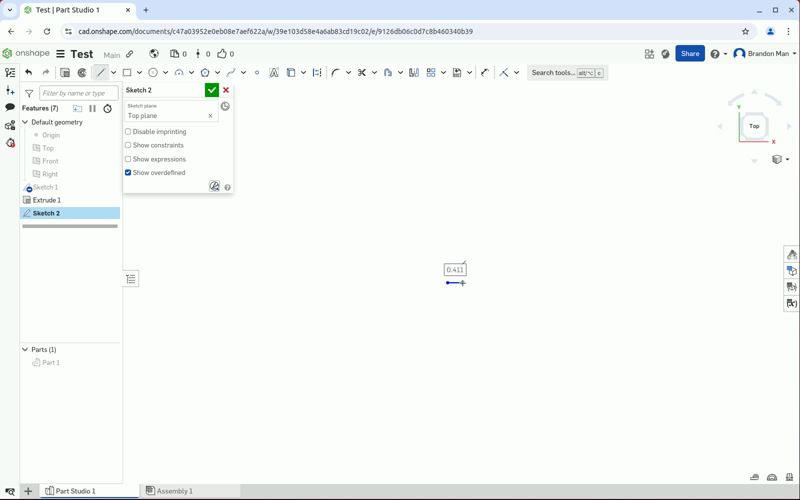
scroll(-6)
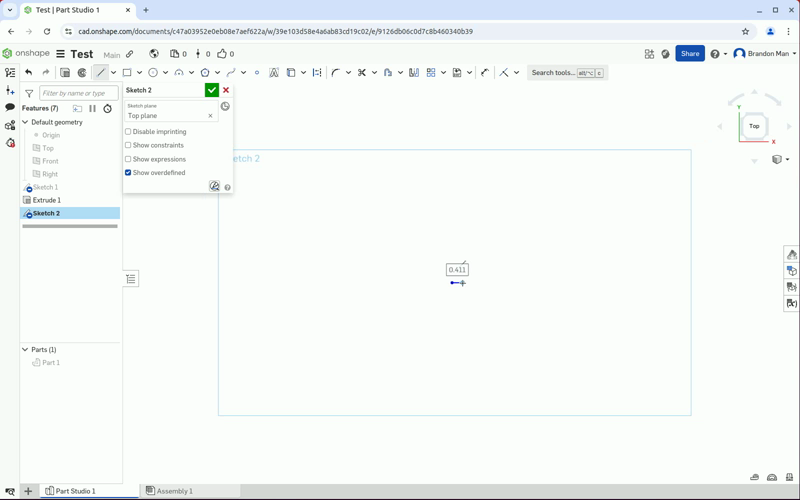
scroll(-6)
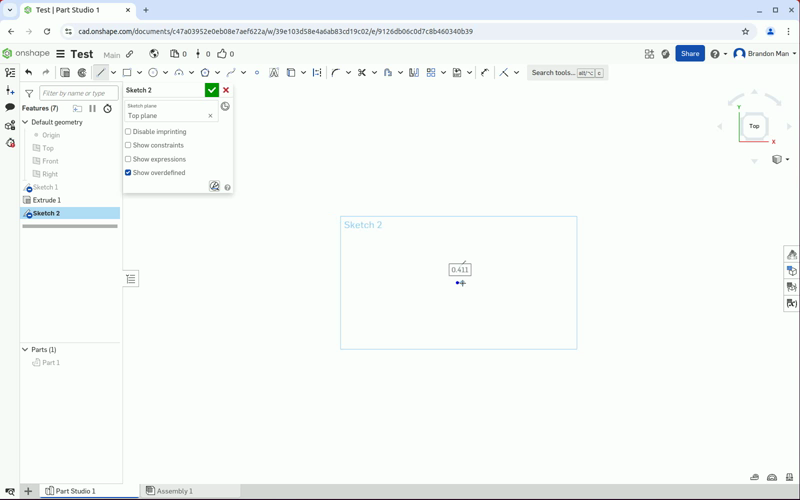
scroll(-6)
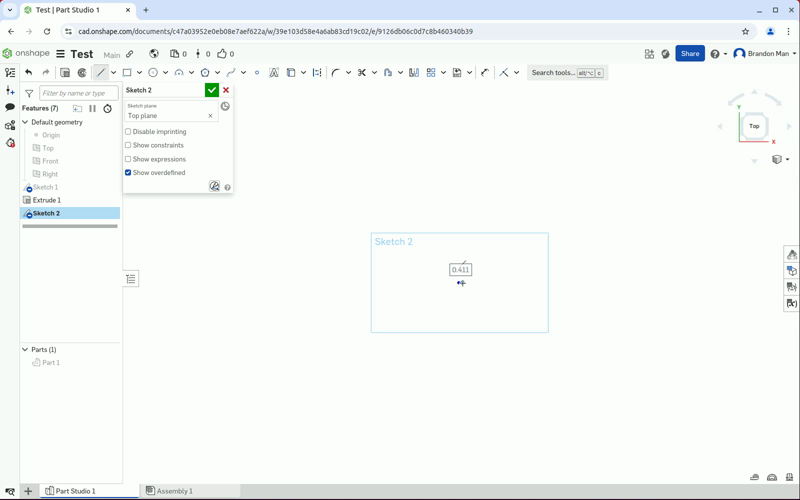
scroll(-6)
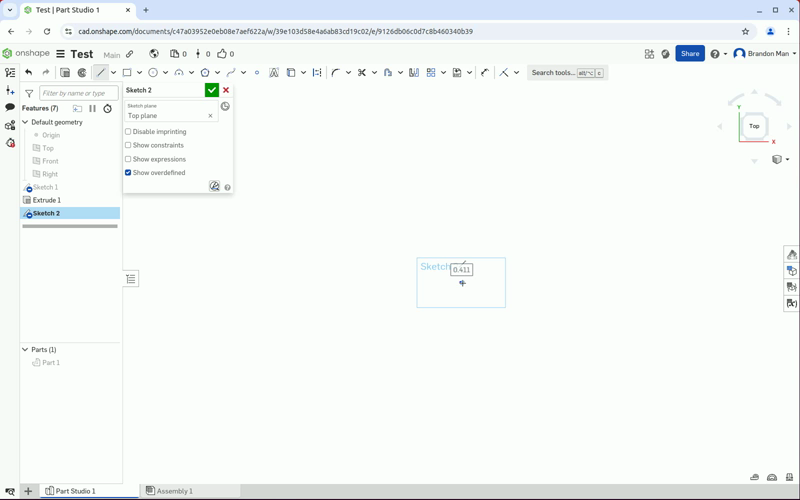
key_up(shift)
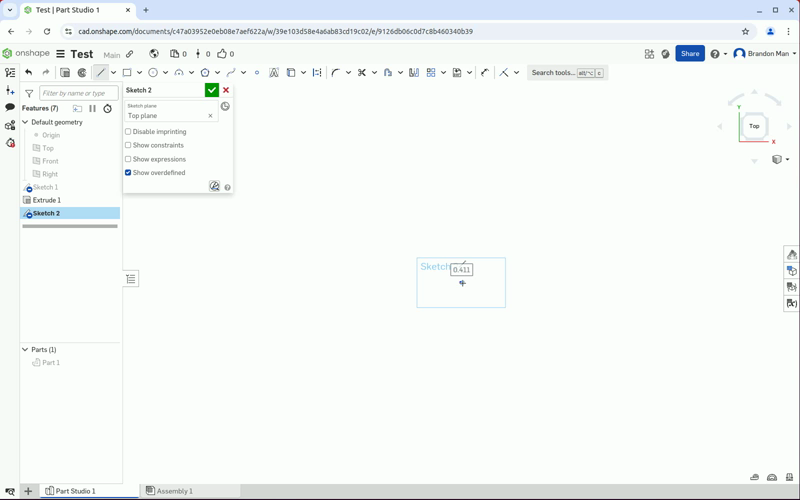
key_down(shift)
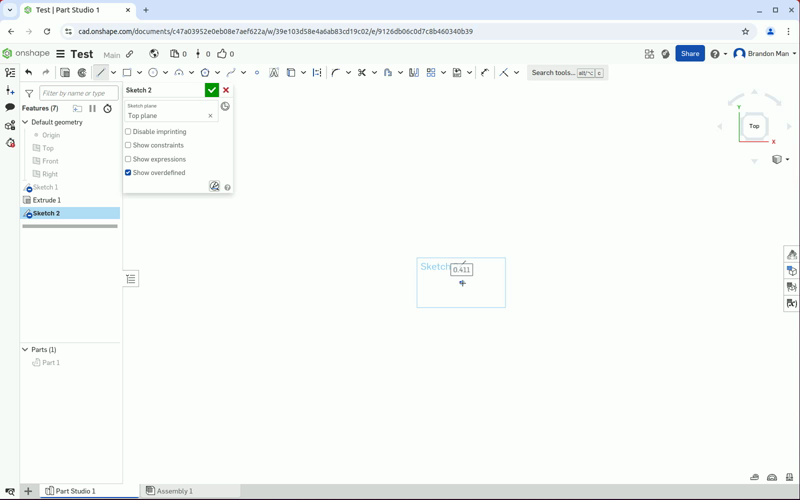
mouse_move(492, 282)
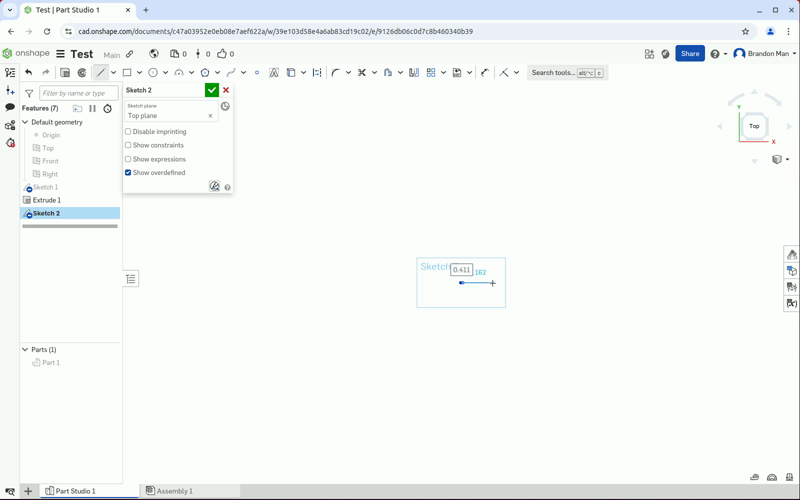
mouse_move(462, 250)
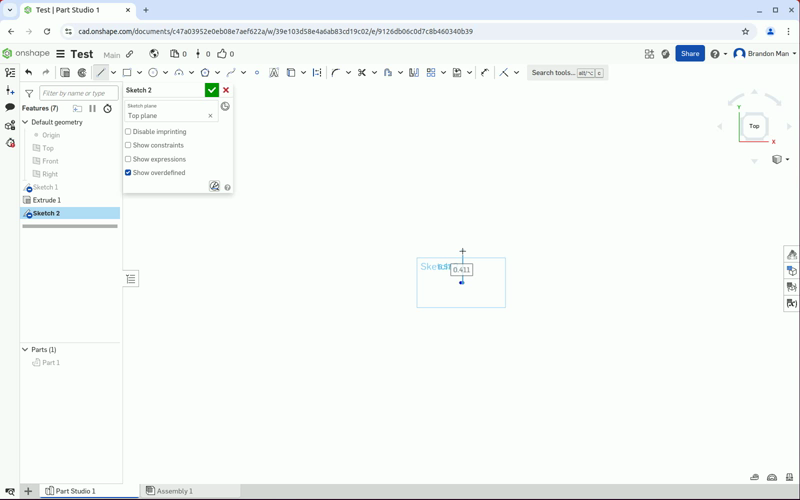
click(462, 250)
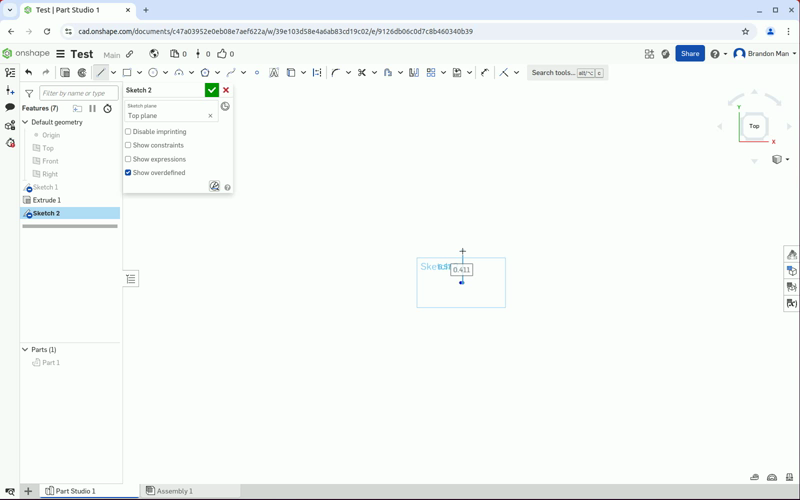
key_up(shift)
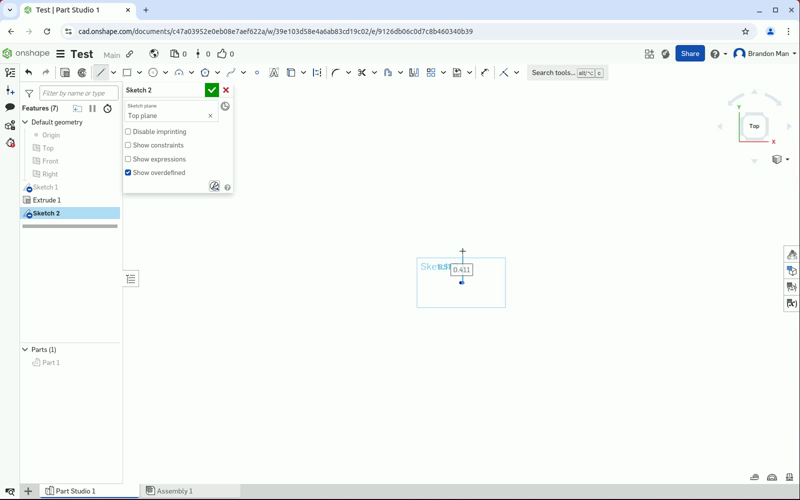
key_down(shift)
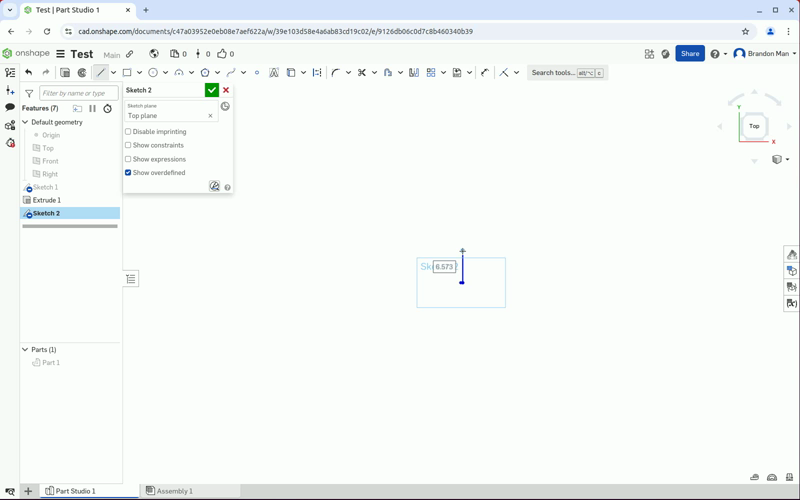
mouse_move(492, 250)
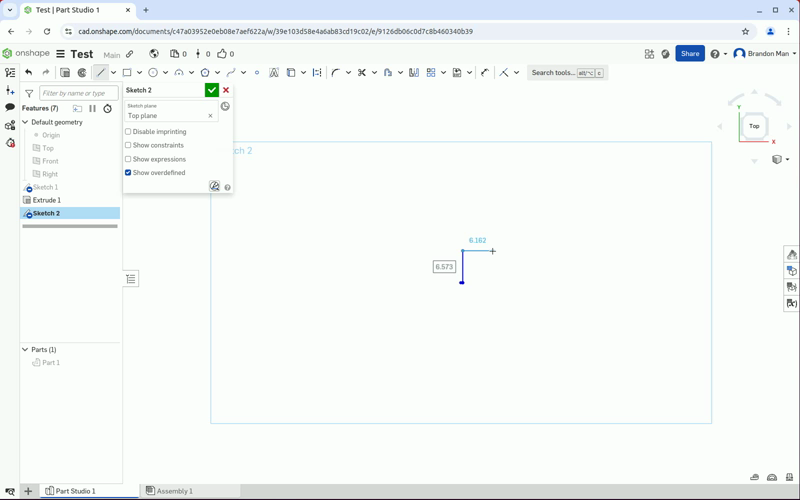
mouse_move(460, 250)
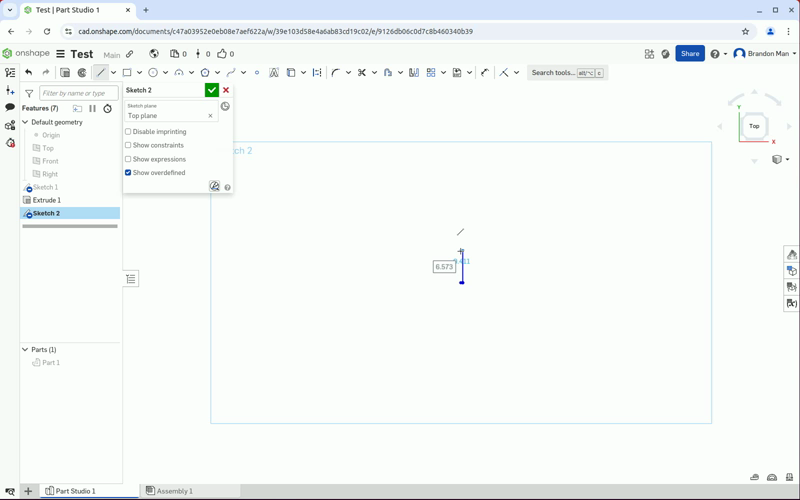
scroll(6)
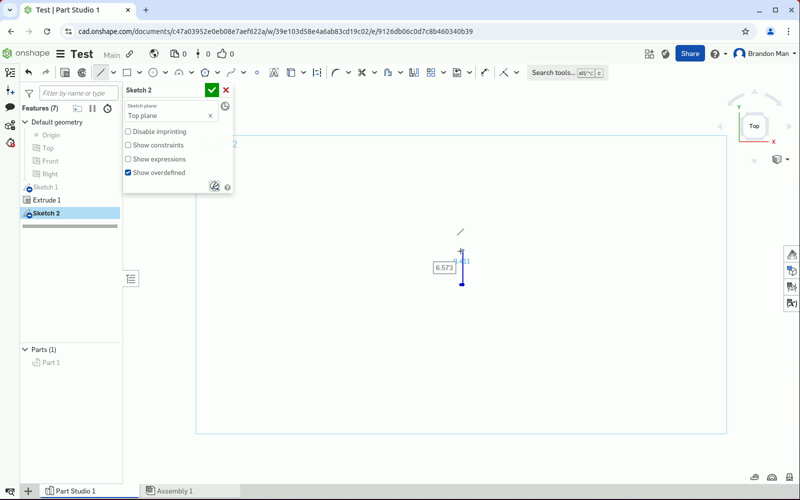
scroll(6)
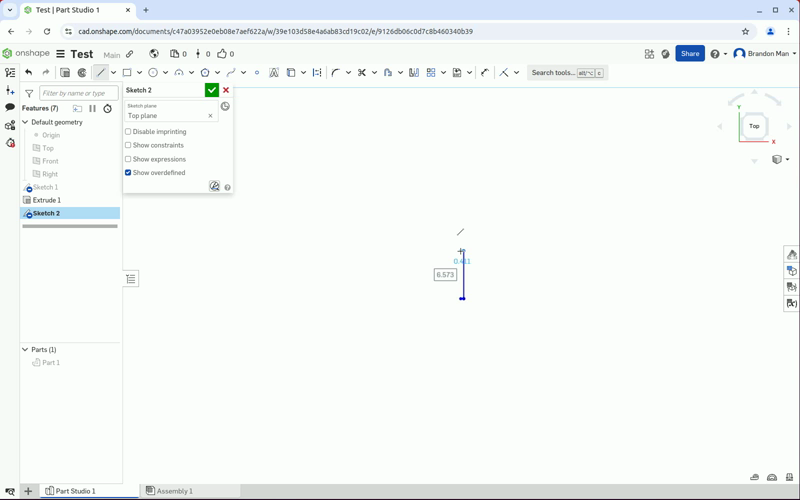
scroll(6)
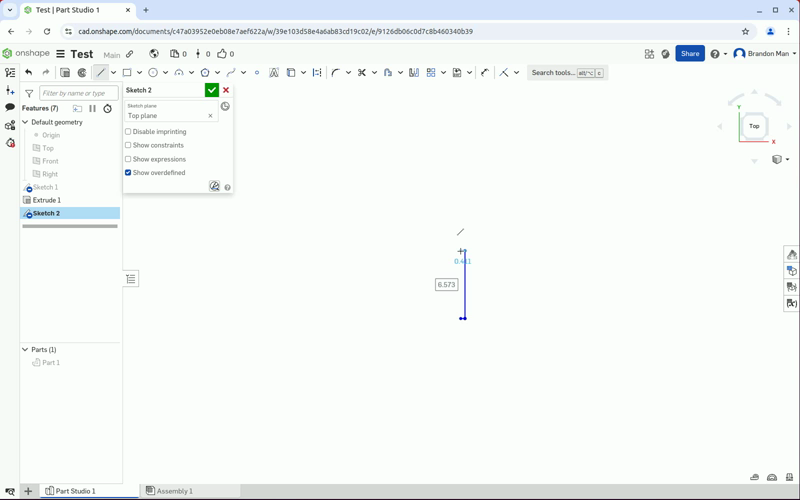
scroll(6)
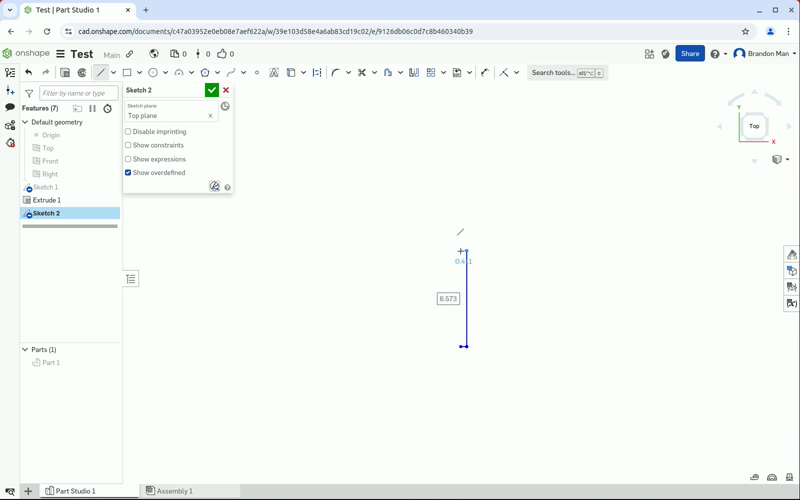
scroll(6)
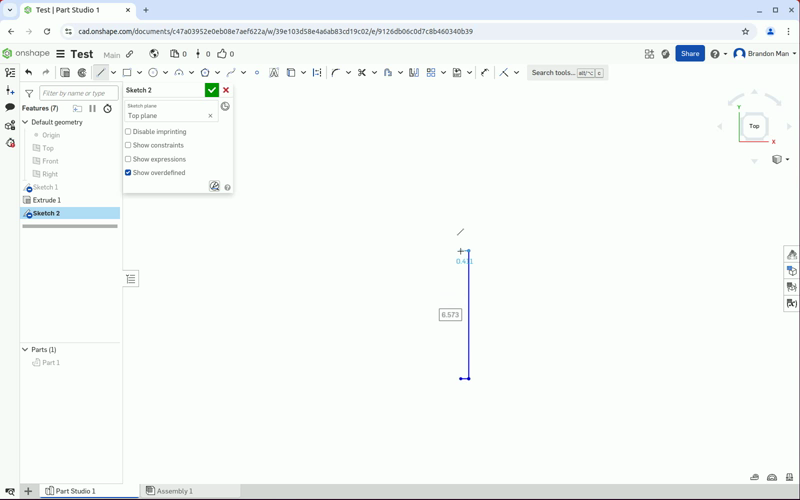
scroll(6)
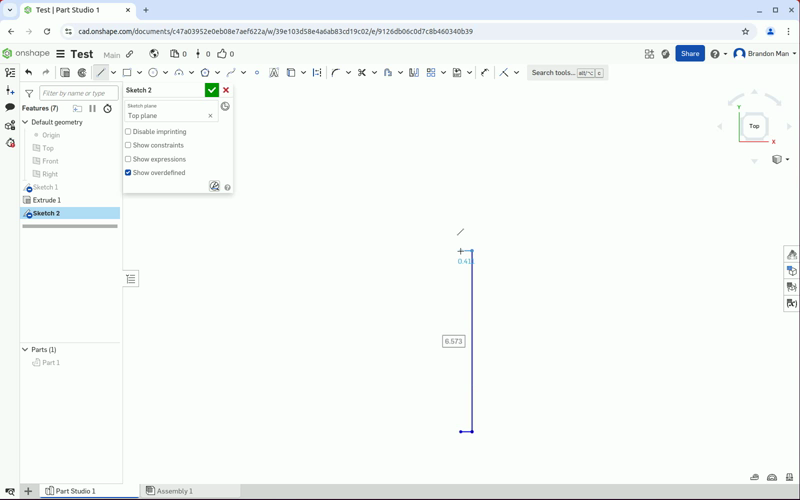
scroll(6)
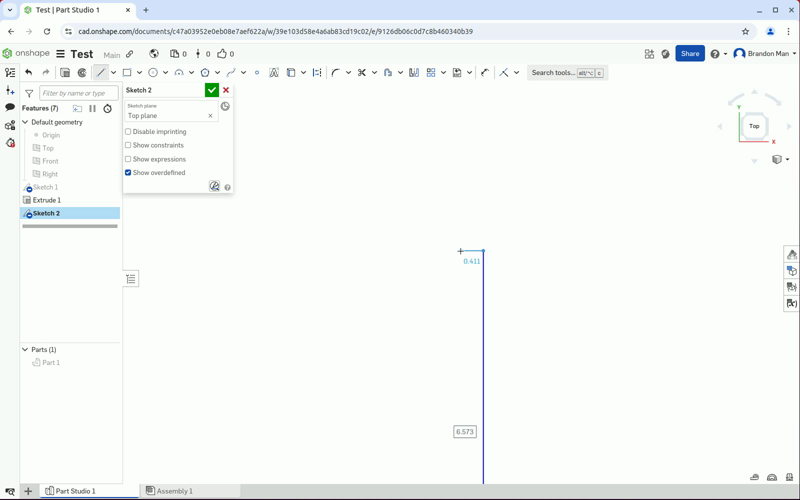
click(460, 250)
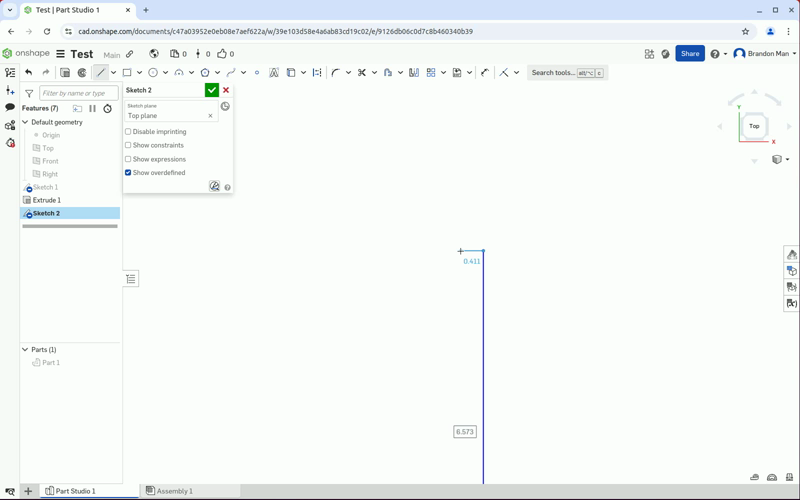
scroll(-6)
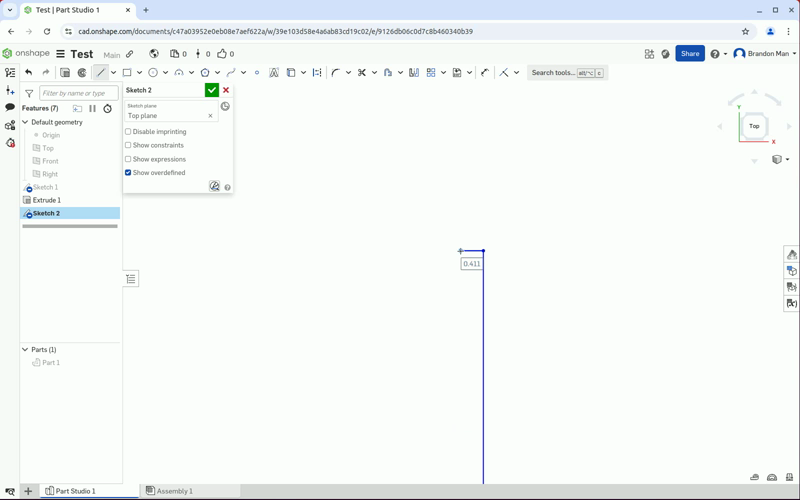
scroll(-6)
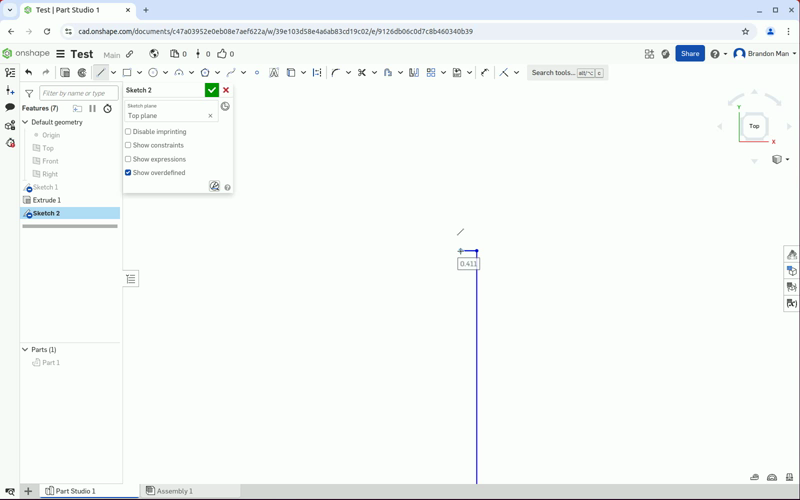
scroll(-6)
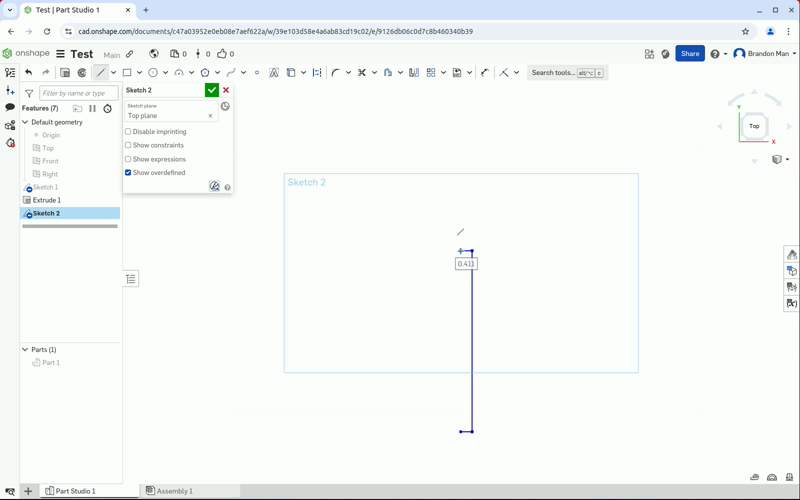
scroll(-6)
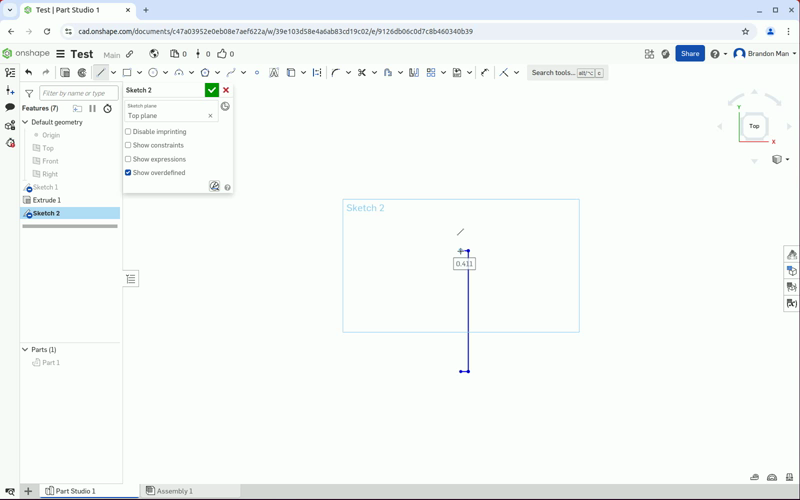
scroll(-6)
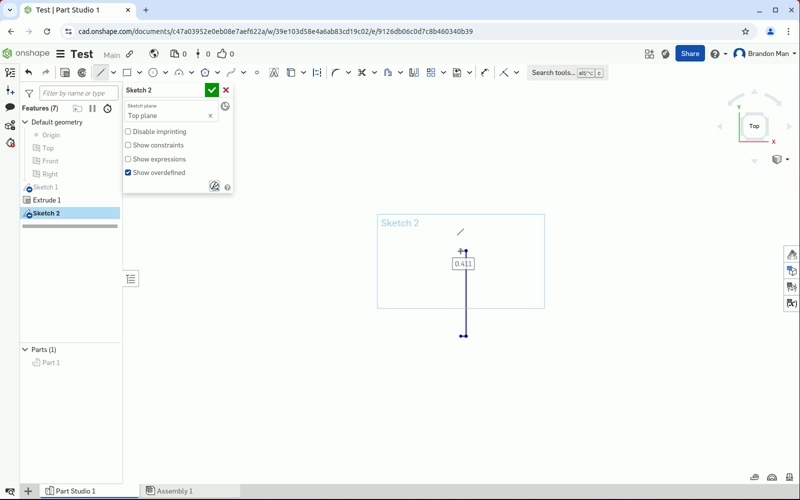
scroll(-6)
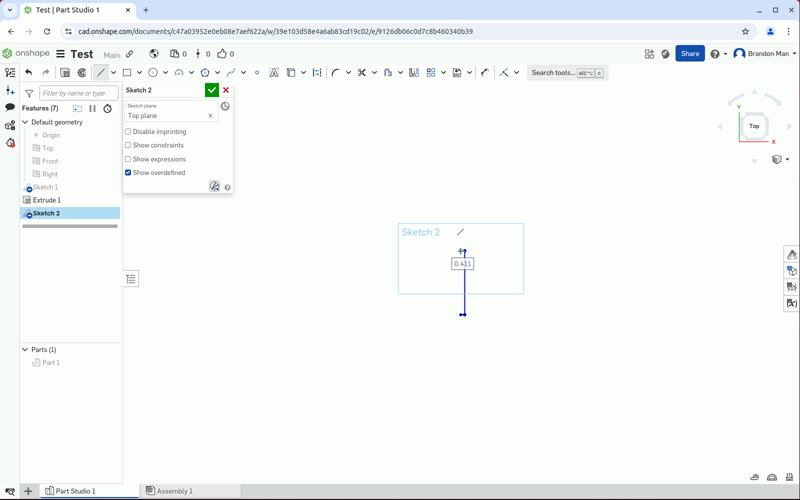
scroll(-6)
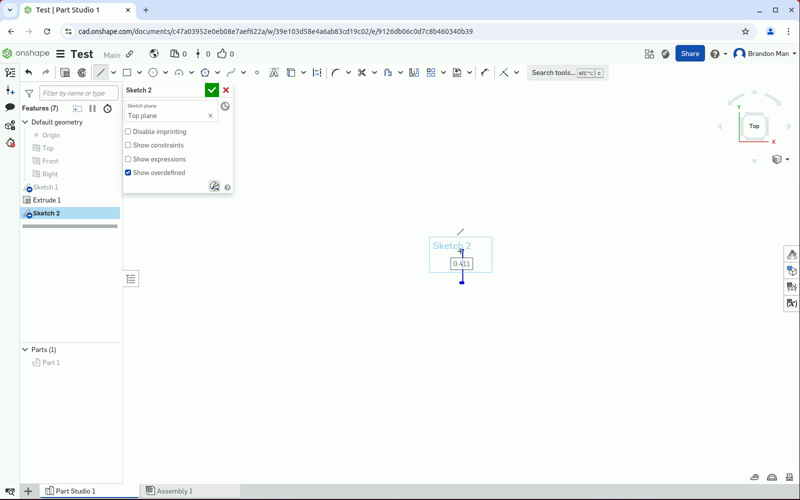
key_up(shift)
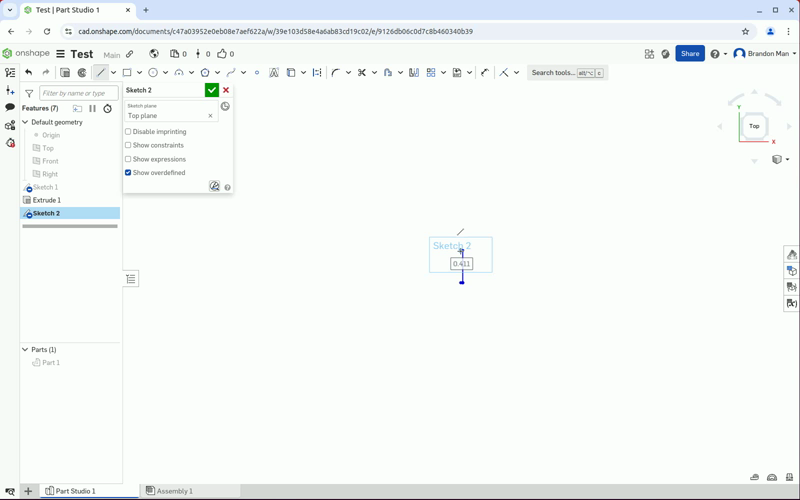
mouse_move(490, 250)
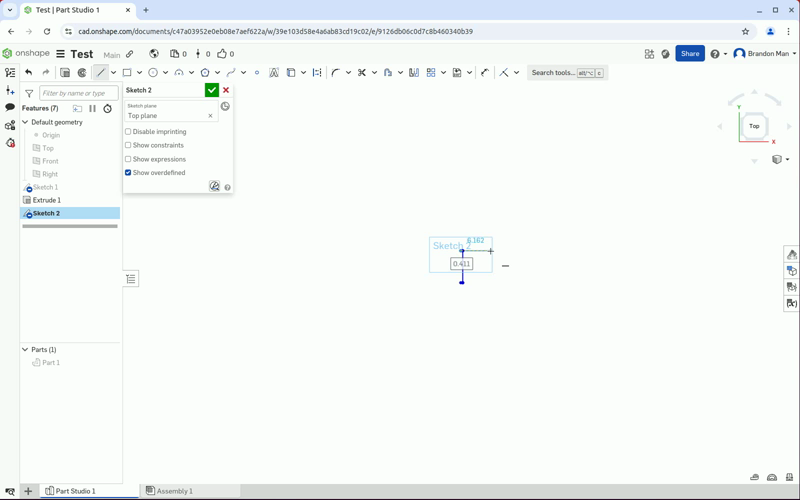
key_down(shift)
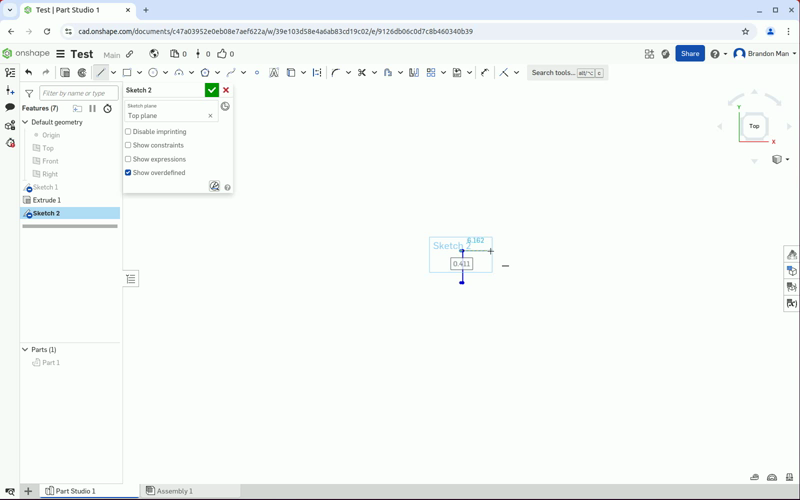
mouse_move(460, 282)
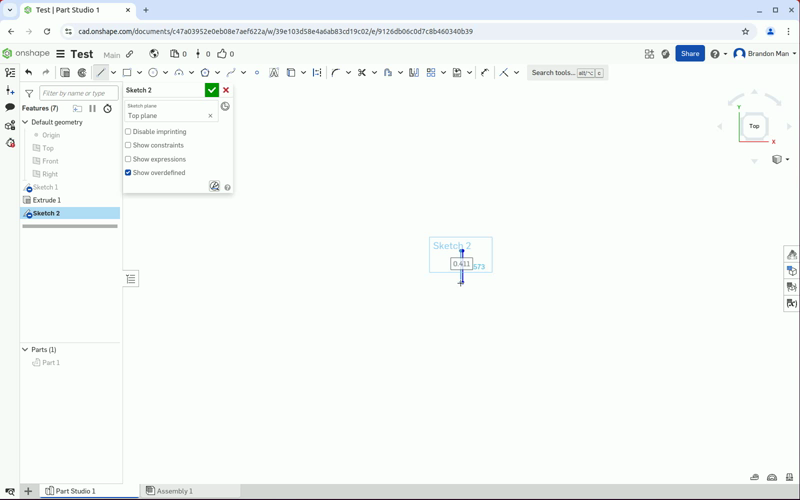
scroll(6)
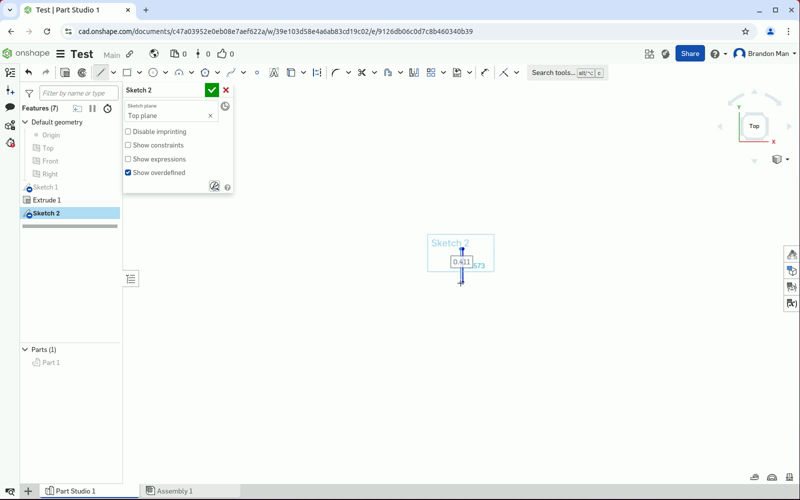
scroll(6)
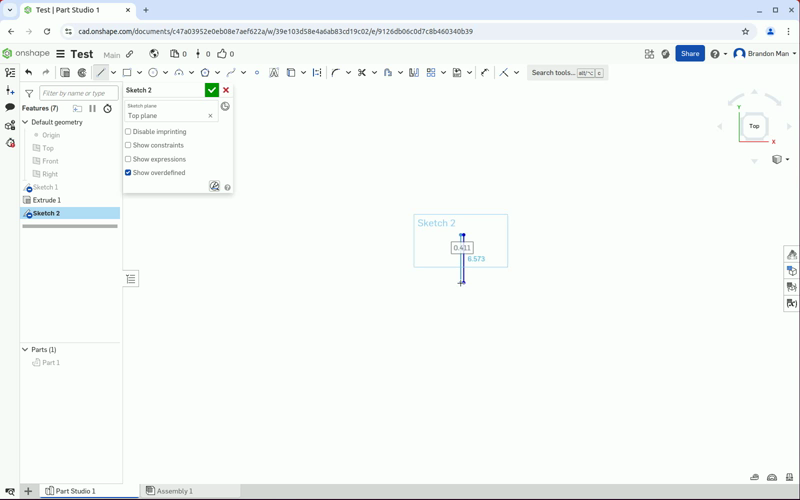
scroll(6)
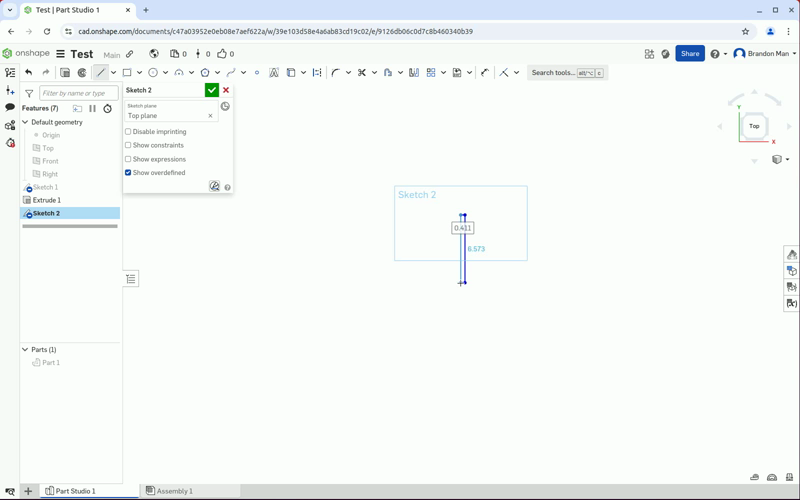
scroll(6)
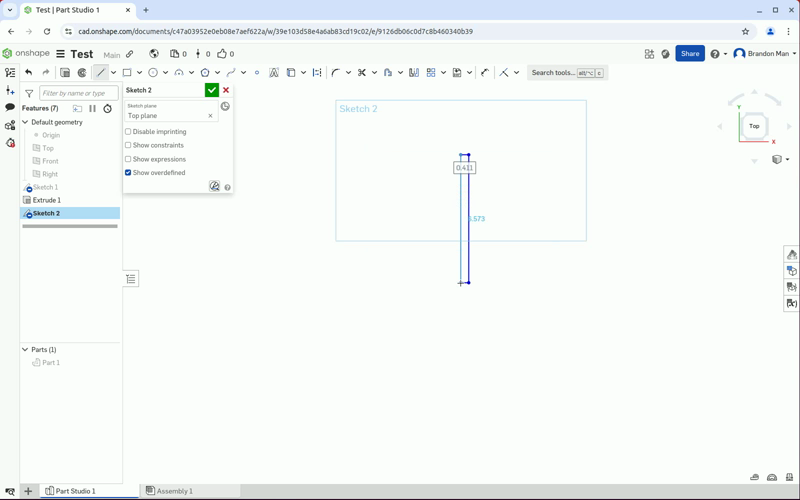
scroll(6)
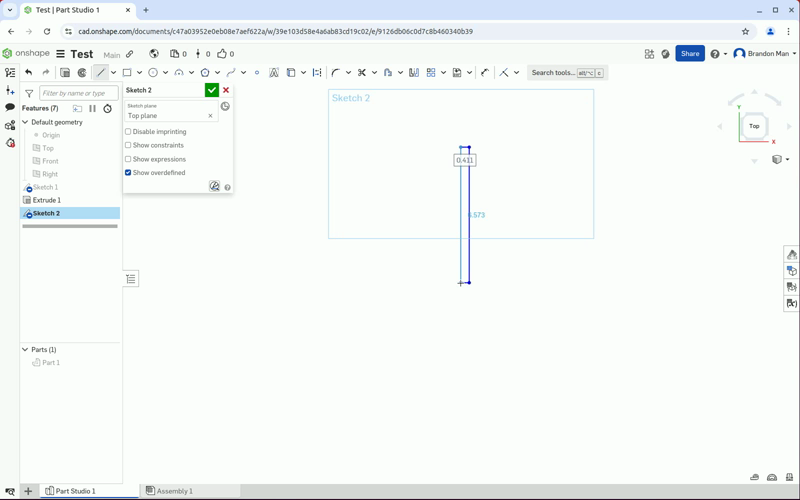
scroll(6)
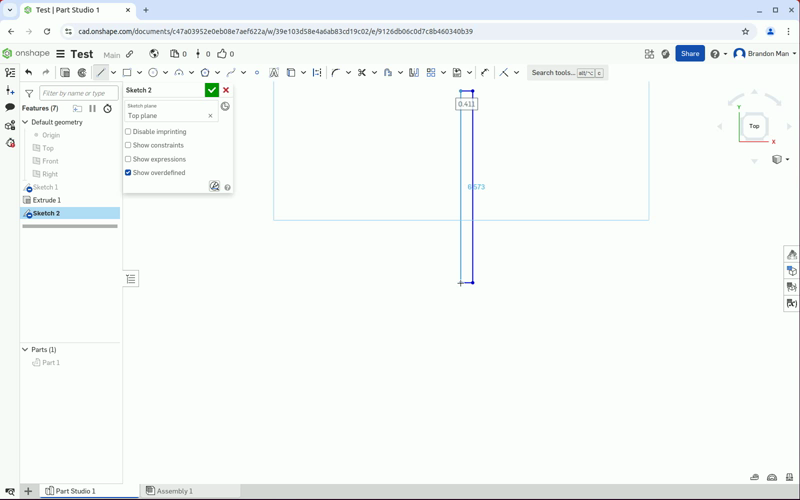
scroll(6)
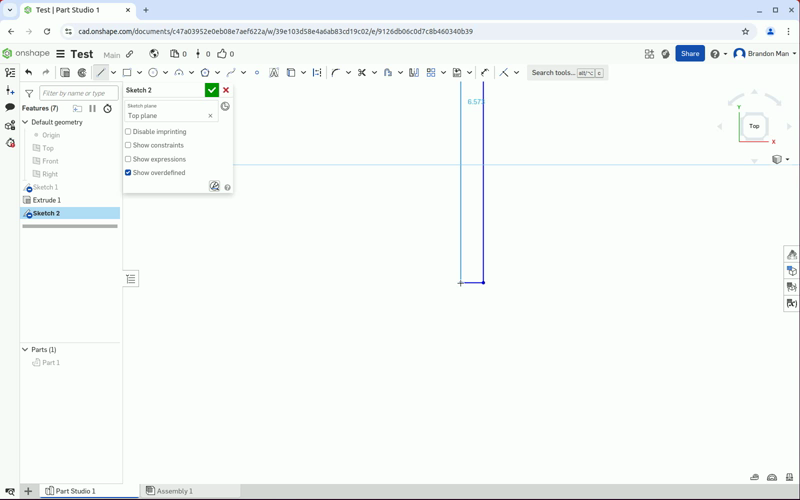
key_up(shift)
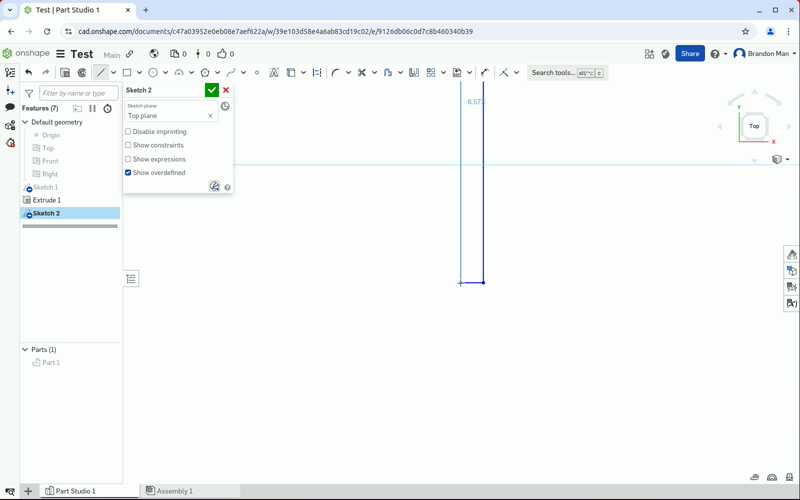
click(460, 282)
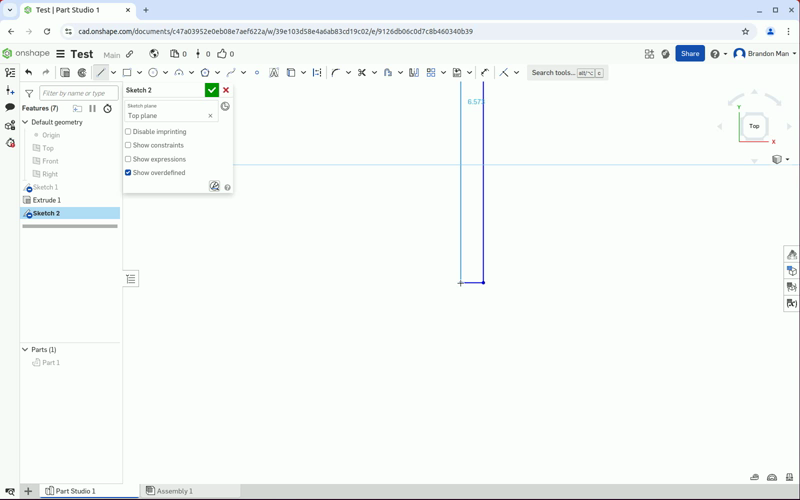
scroll(-6)
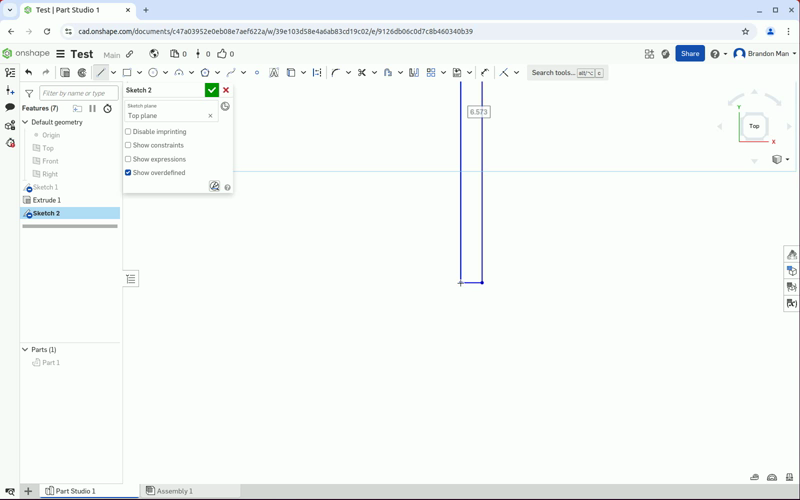
scroll(-6)
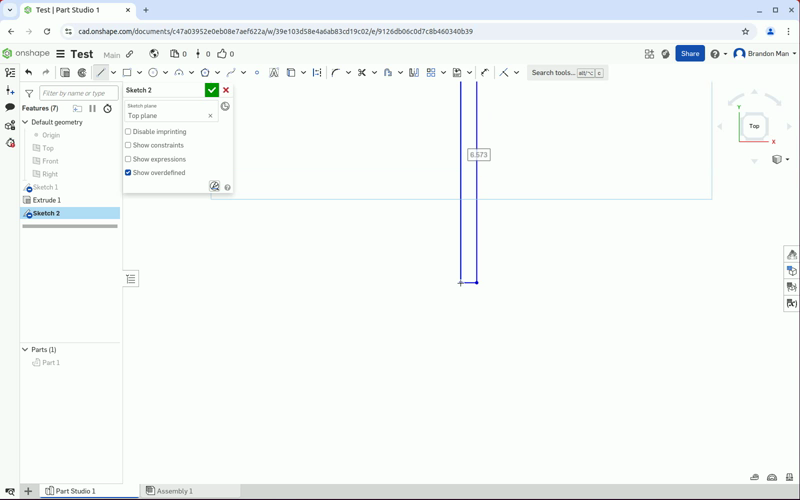
scroll(-6)
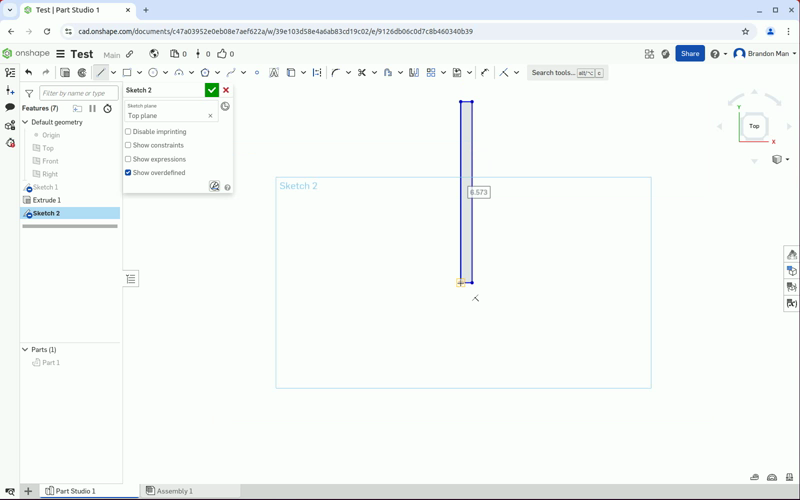
scroll(-6)
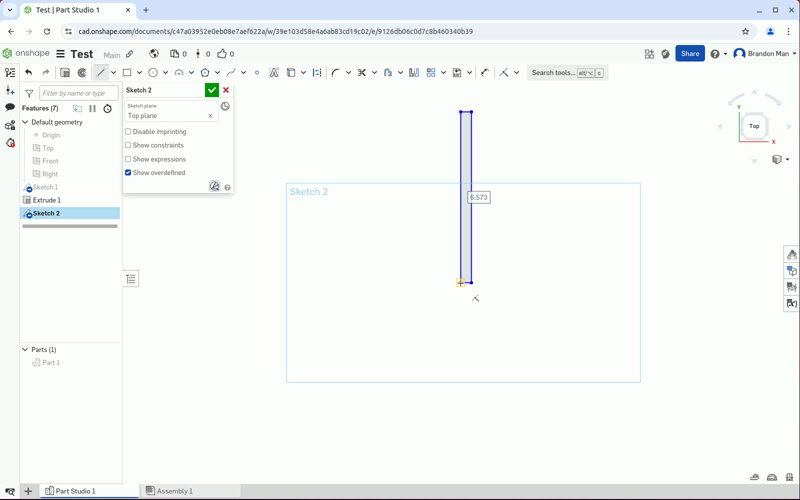
scroll(-6)
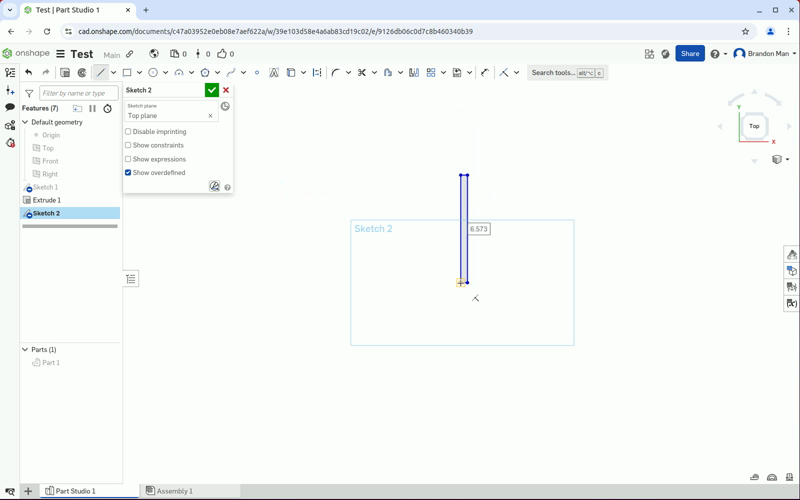
scroll(-6)
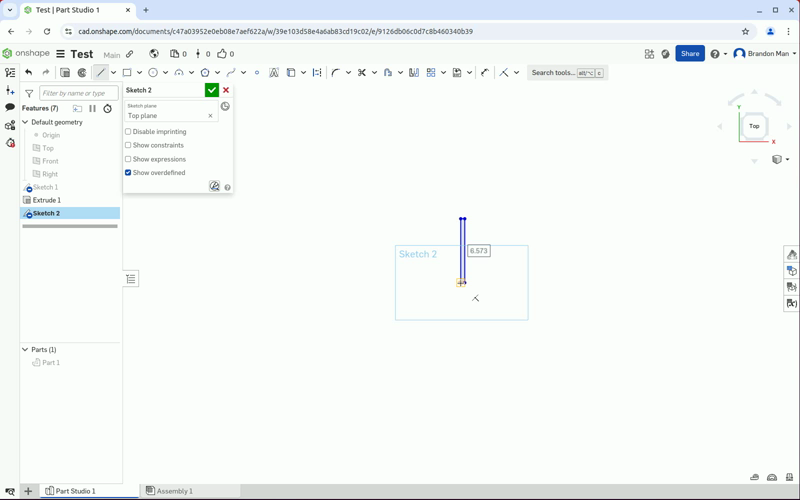
scroll(-6)
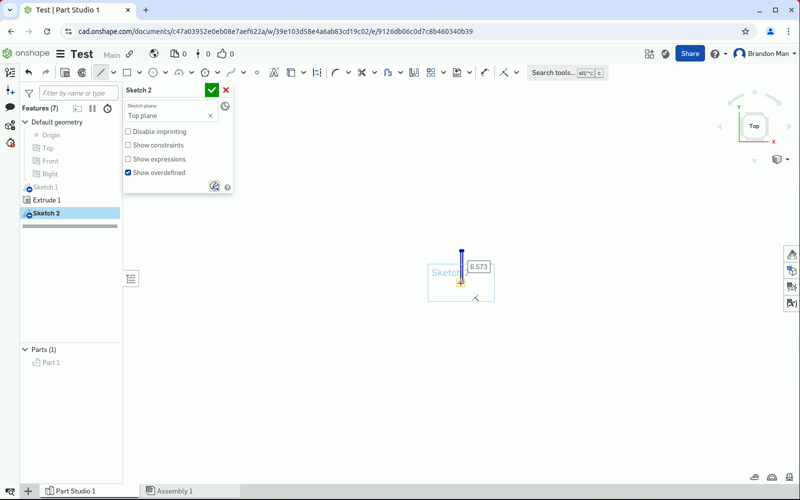
key(esc)
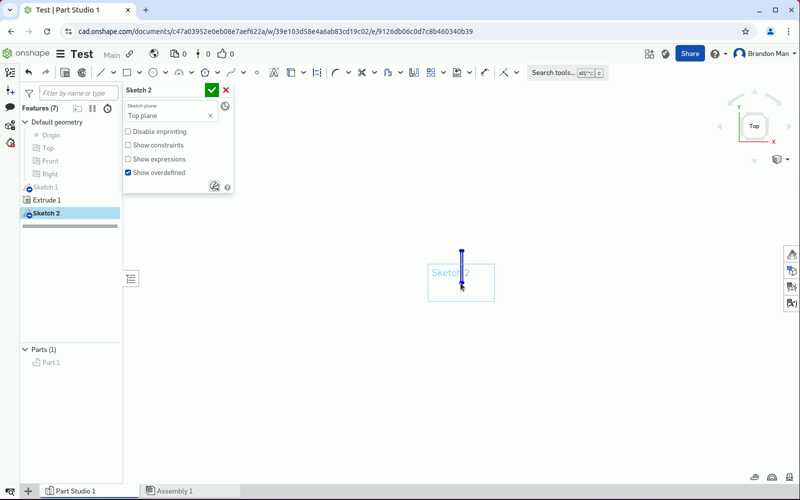
mouse_move(461, 258)
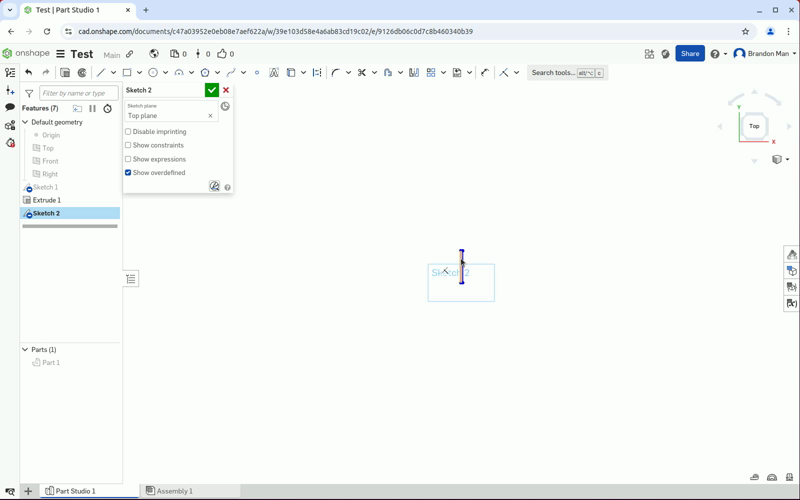
scroll(6)
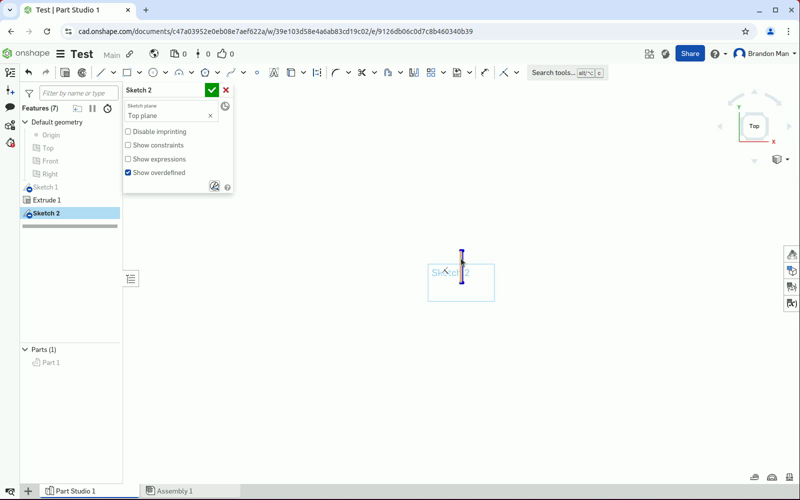
scroll(6)
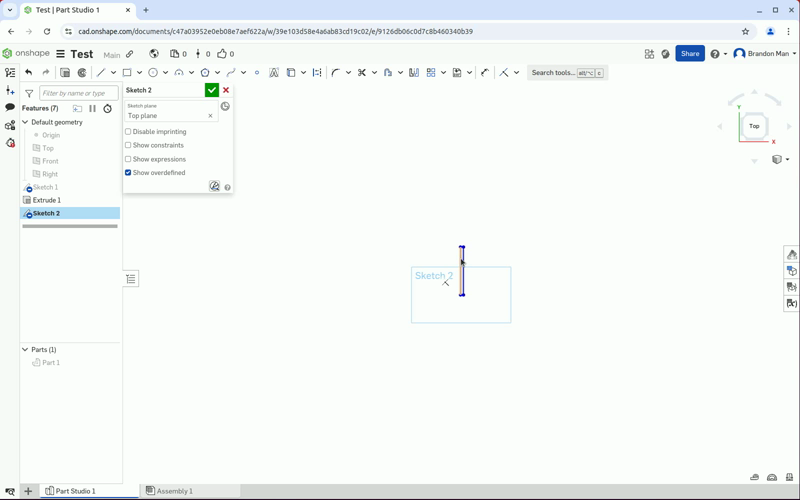
scroll(6)
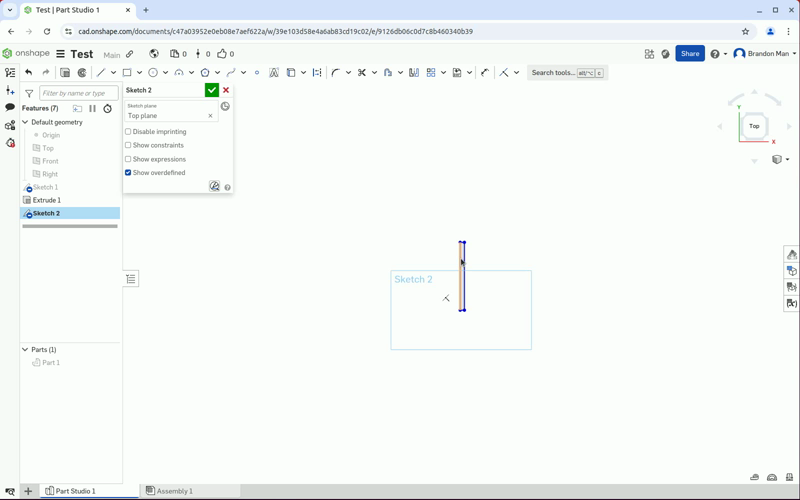
scroll(6)
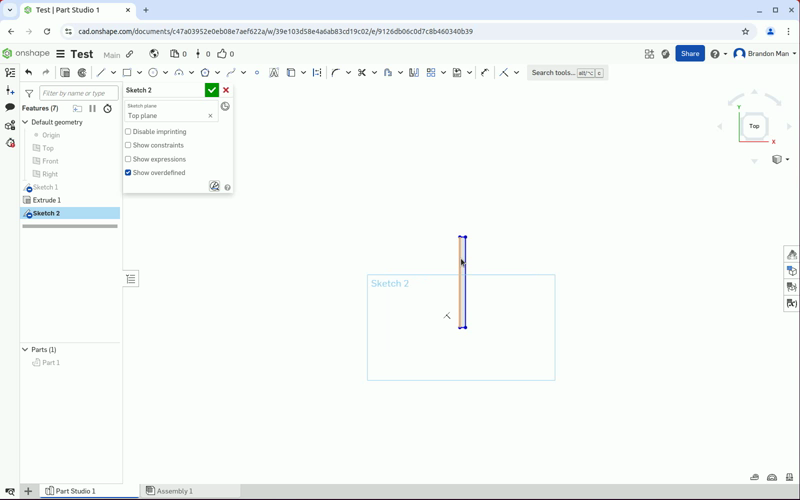
scroll(6)
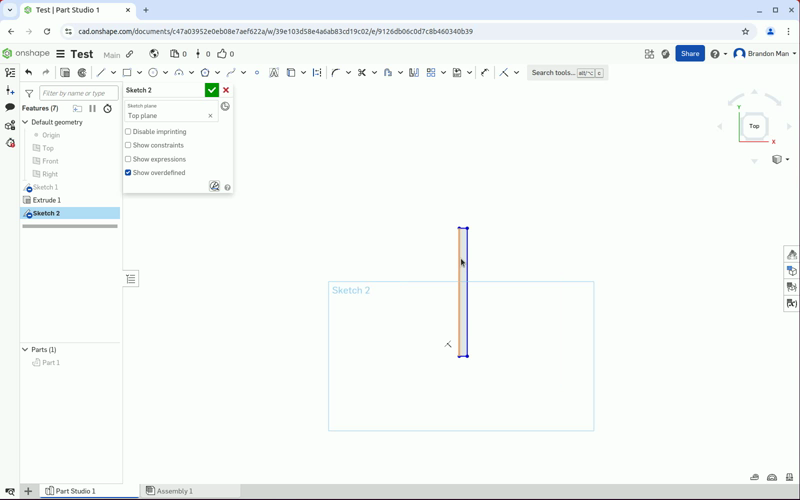
scroll(6)
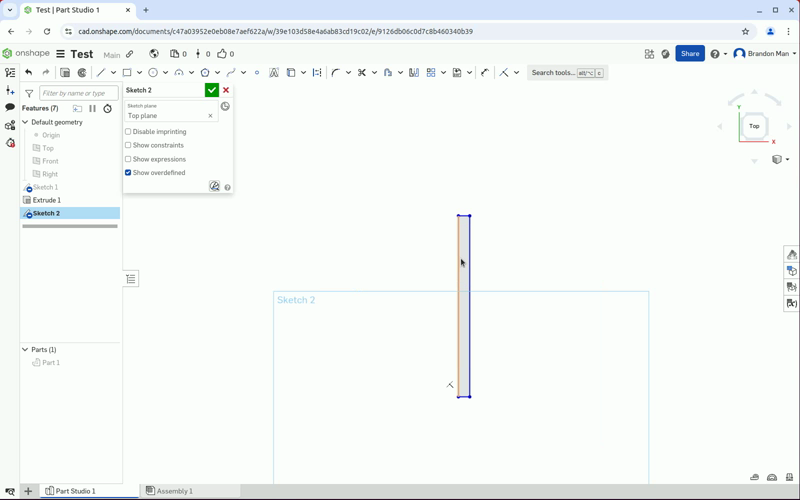
scroll(6)
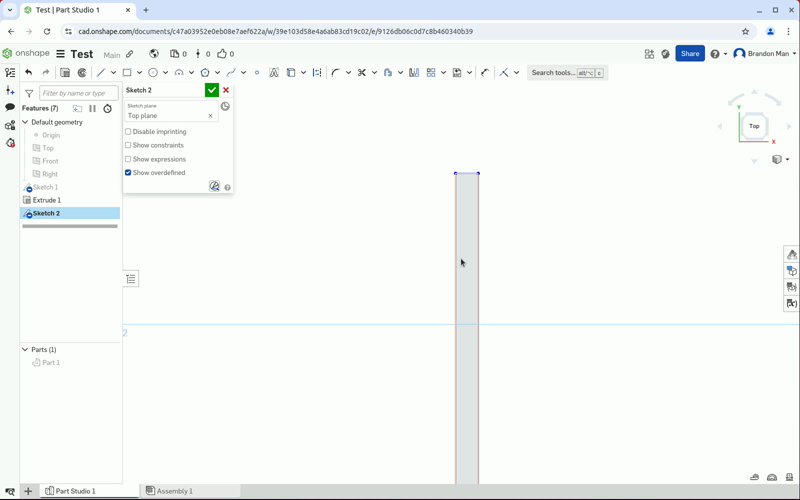
click(461, 258)
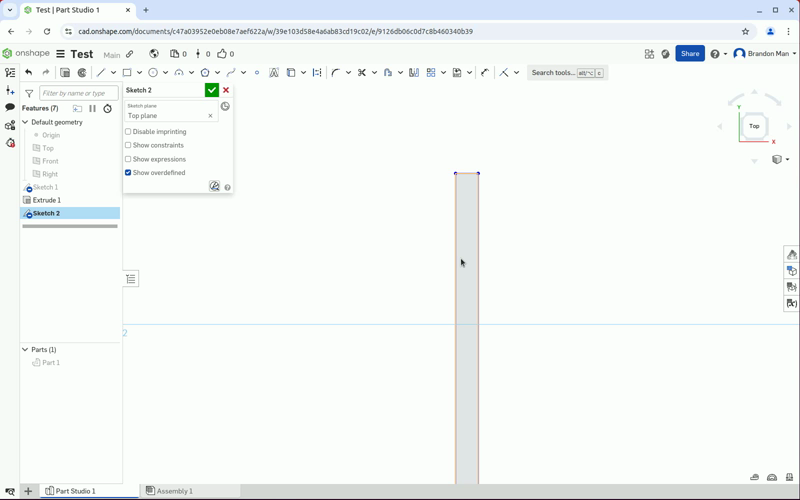
scroll(-6)
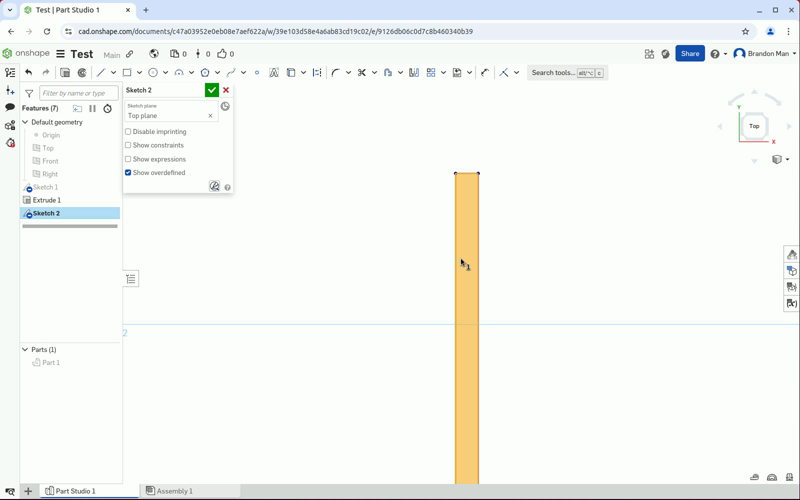
scroll(-6)
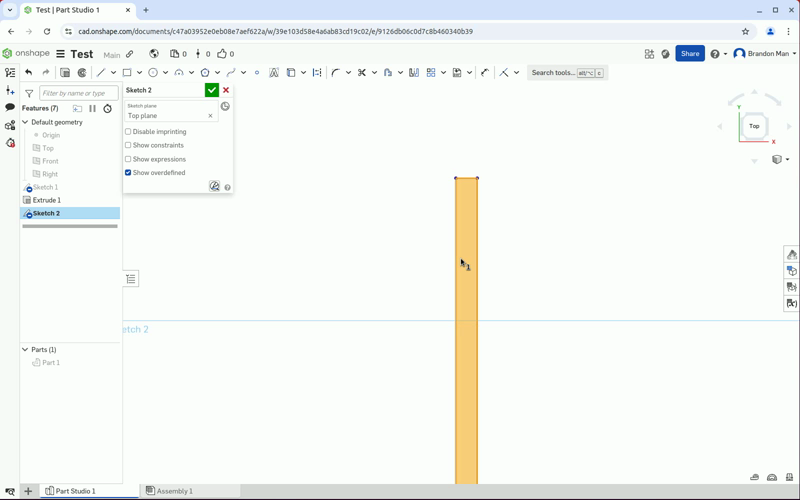
scroll(-6)
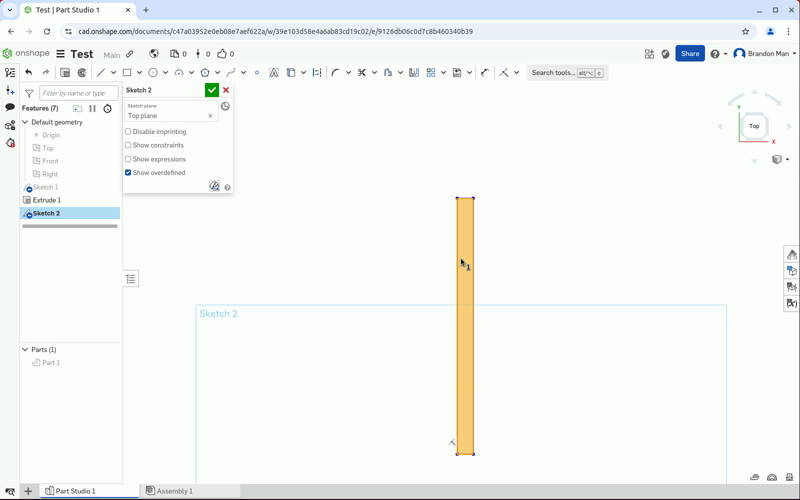
scroll(-6)
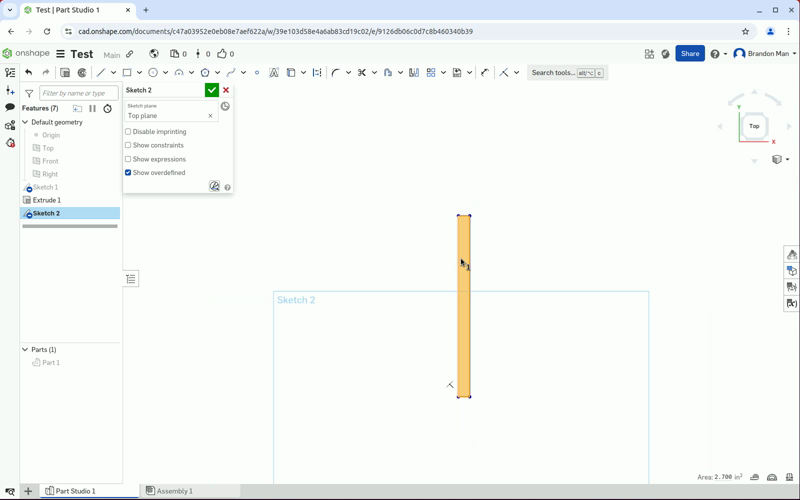
scroll(-6)
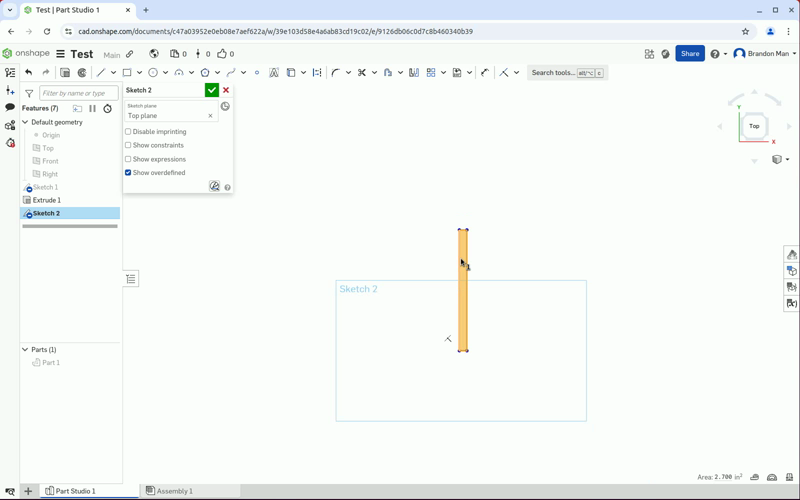
scroll(-6)
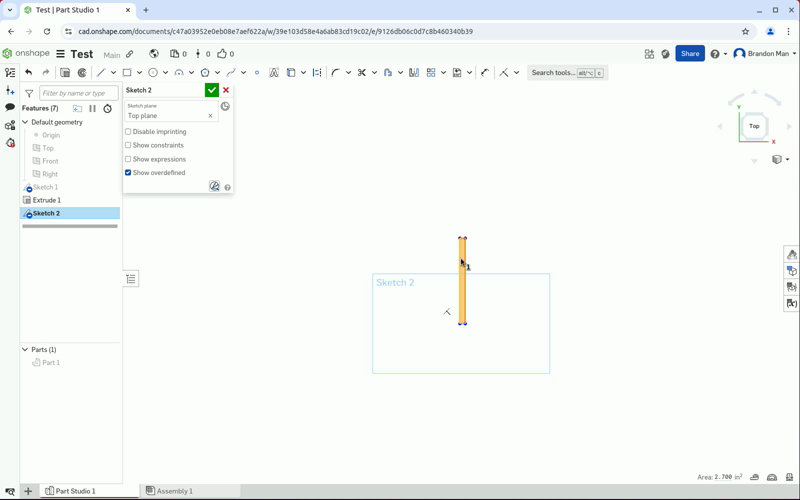
scroll(-6)
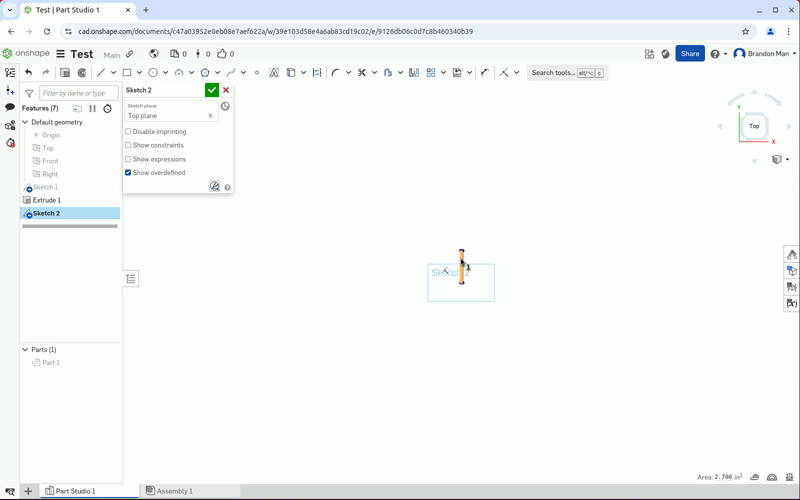
mouse_move(73, 352)
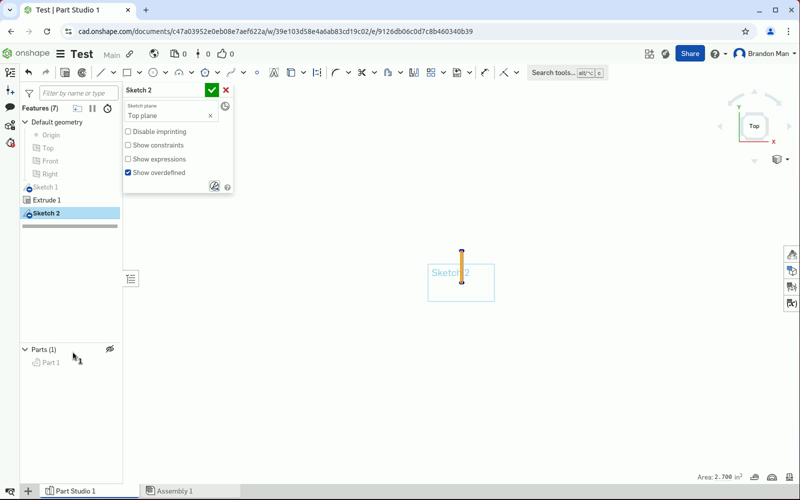
key(shift+y)
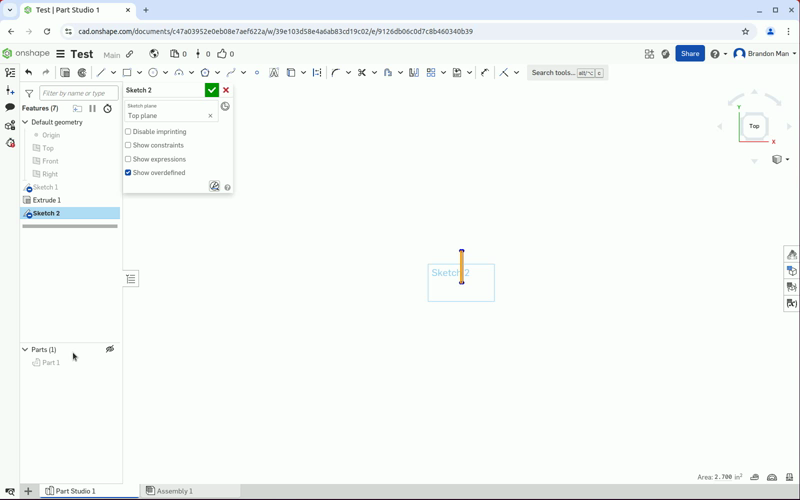
key(shift+e)
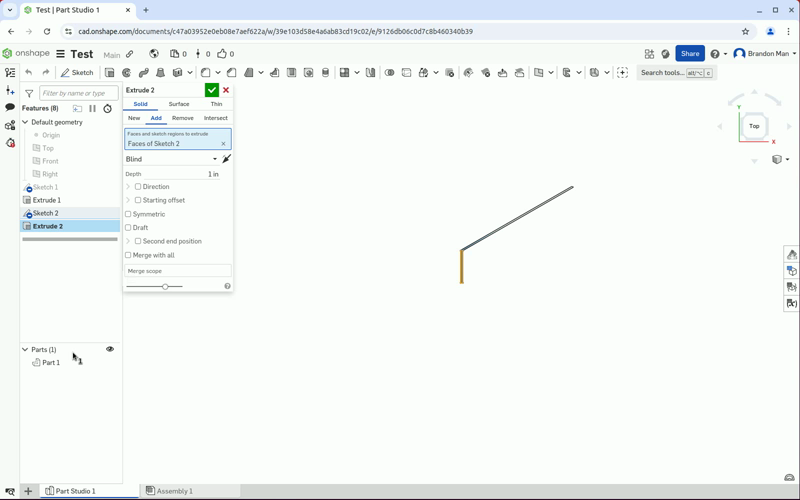
mouse_move(143, 106)
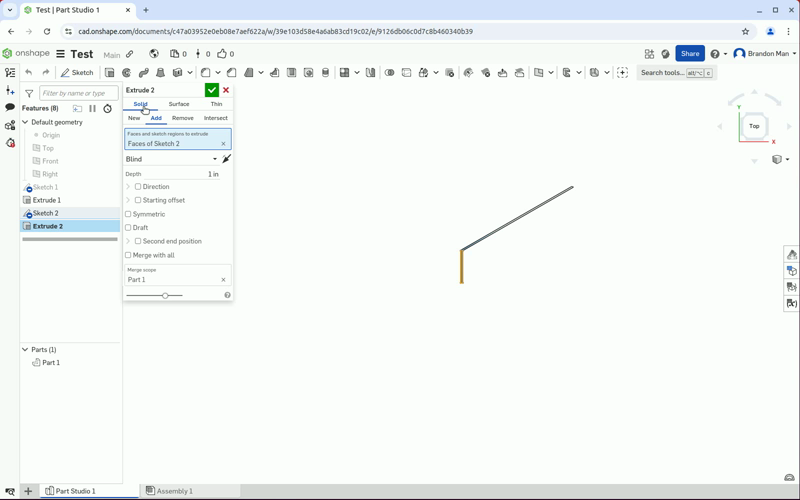
click(143, 106)
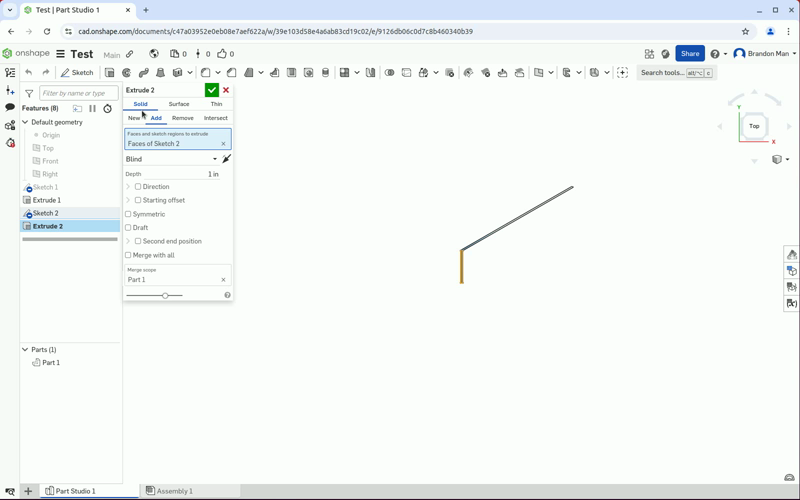
mouse_move(137, 120)
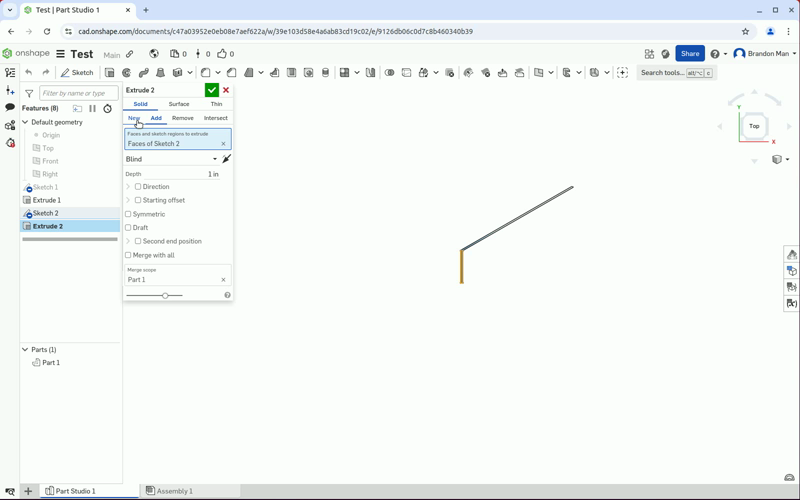
click(137, 120)
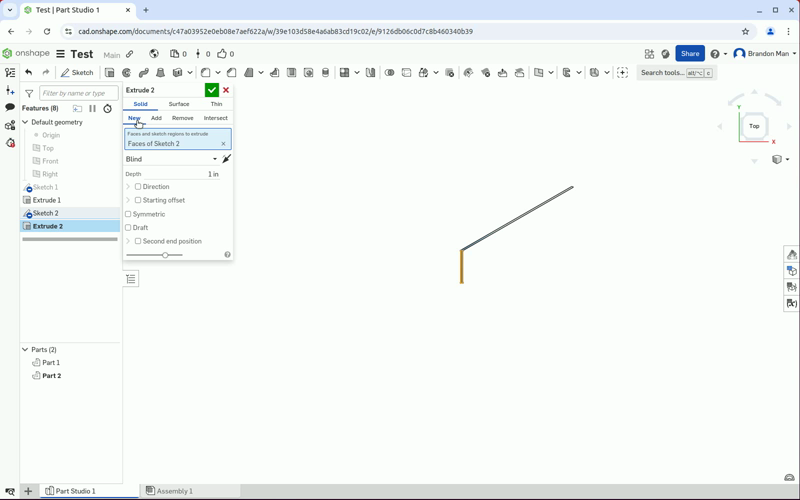
key(tab, 4)
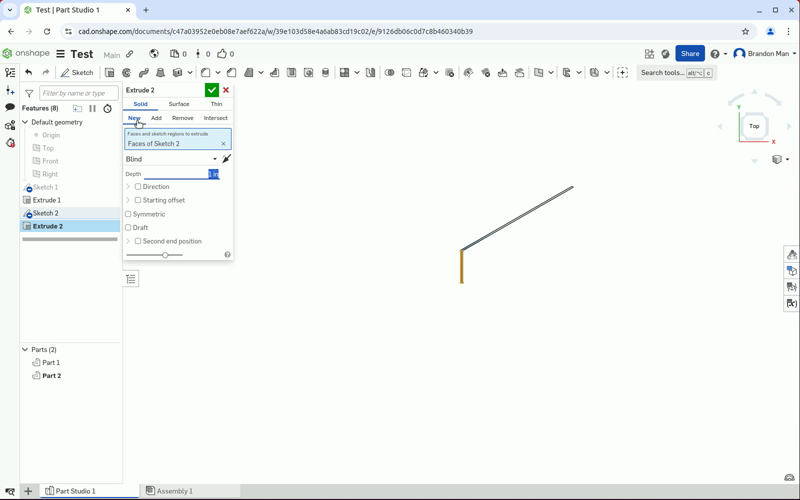
text(9.869)
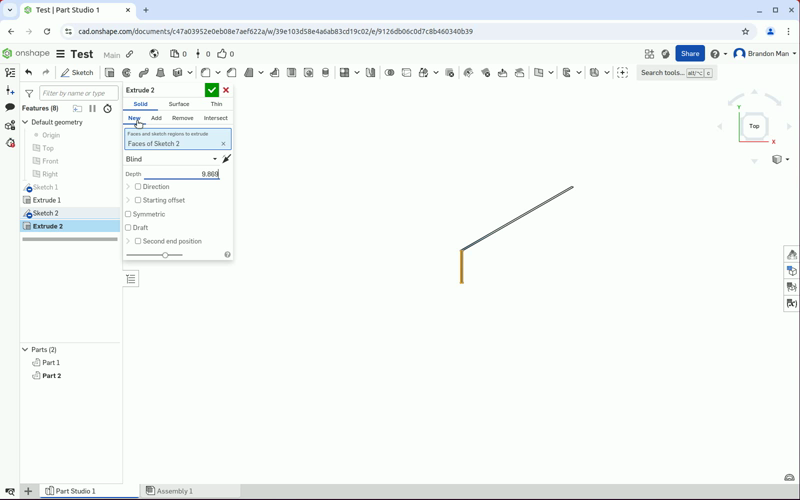
key(enter)
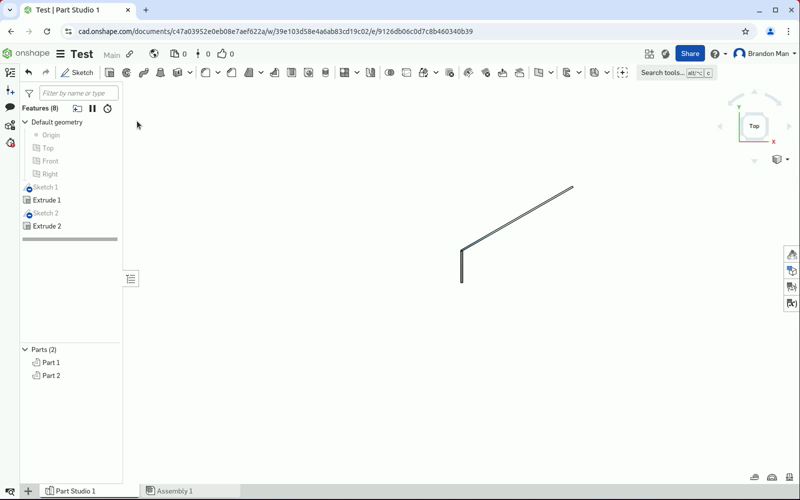
key(shift+h)
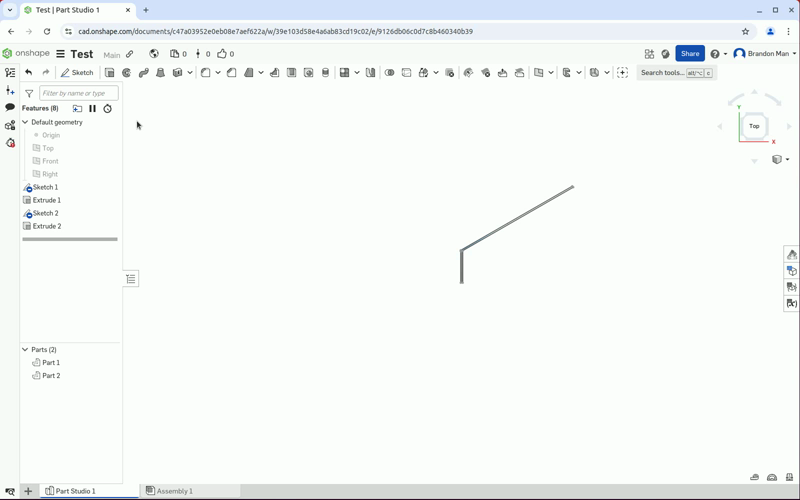
key(shift+h)
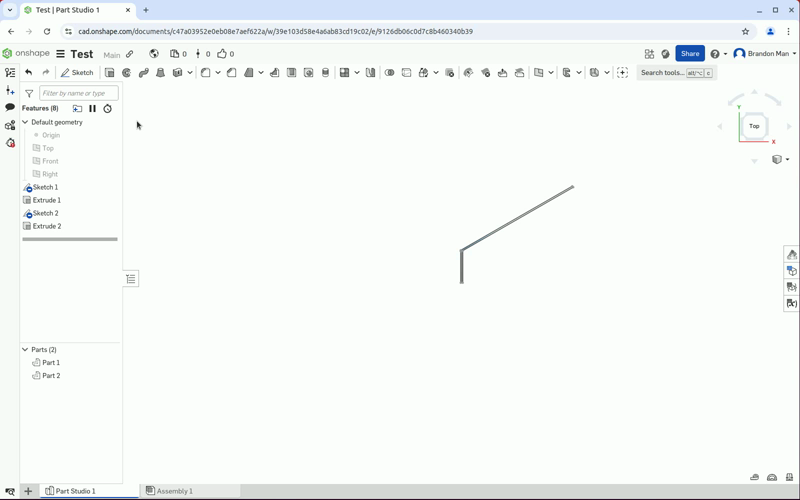
key(shift+7)
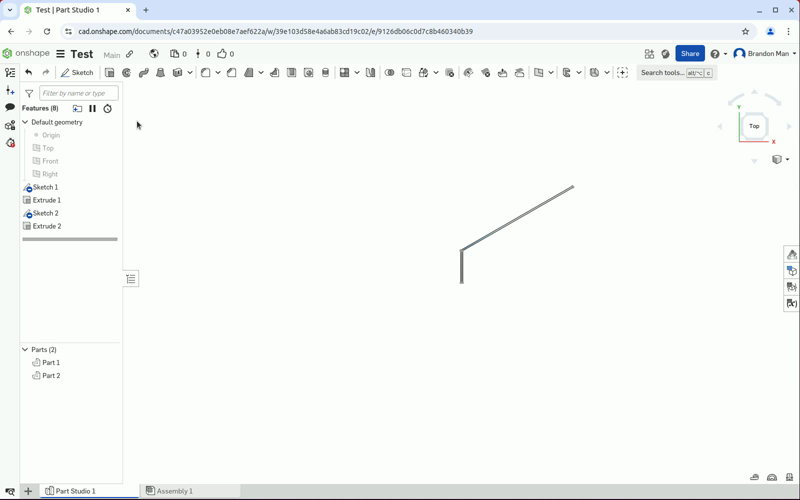
key(up, 3)
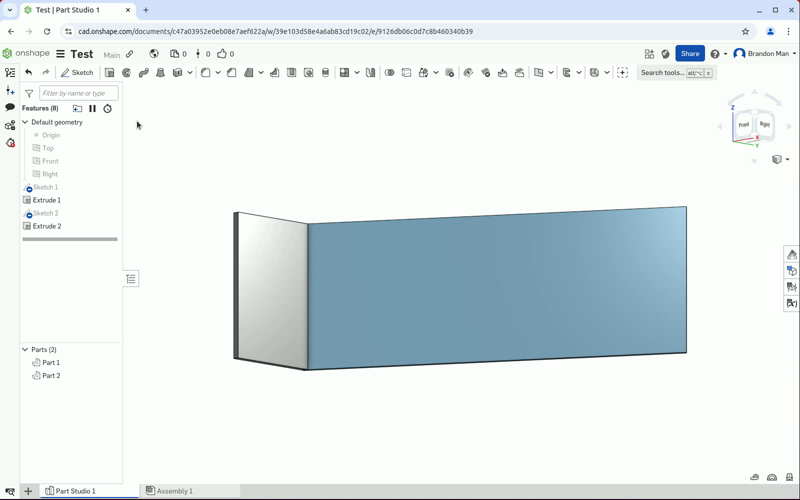
key(left, 3)
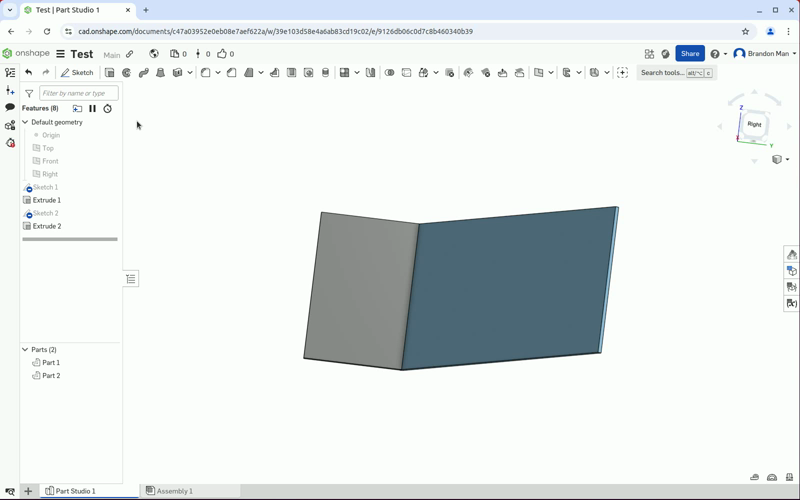
key(right, 3)
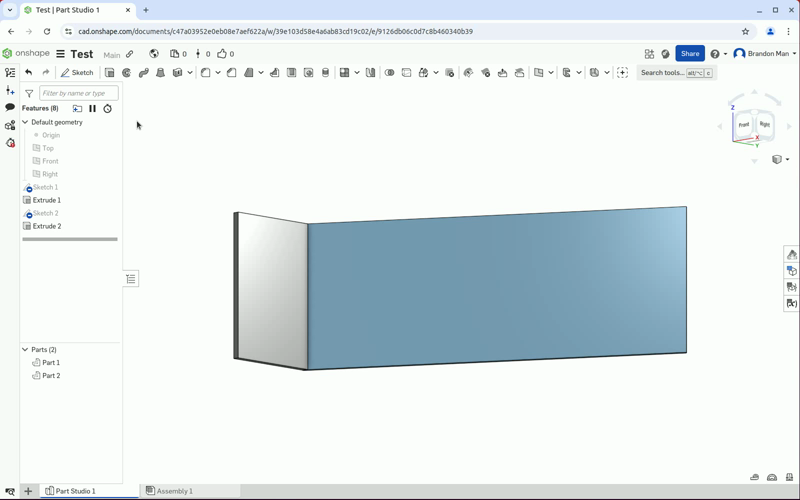
key(down, 3)
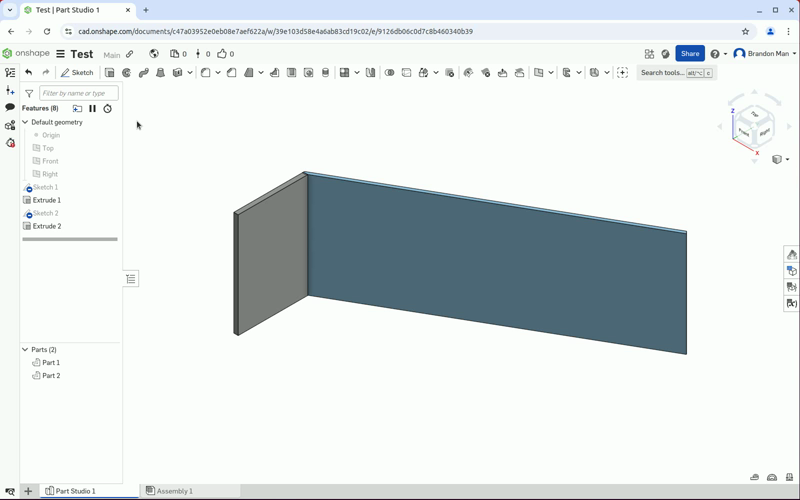
mouse_move(73, 189)
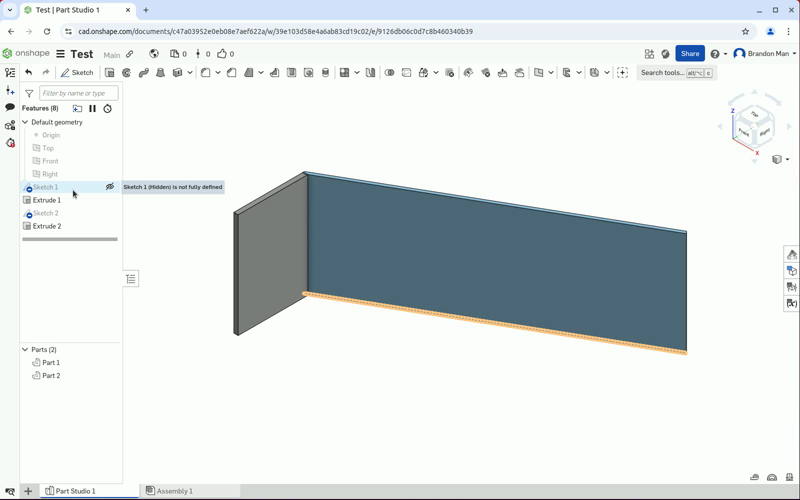
click(73, 189)